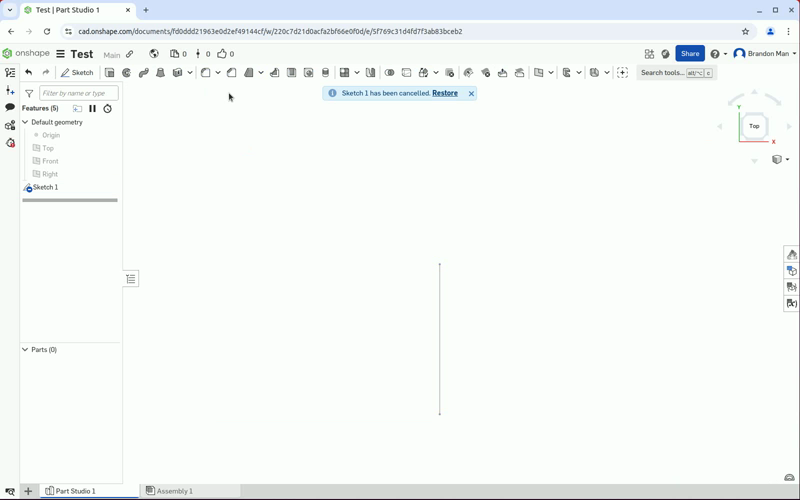
key(shift+h)
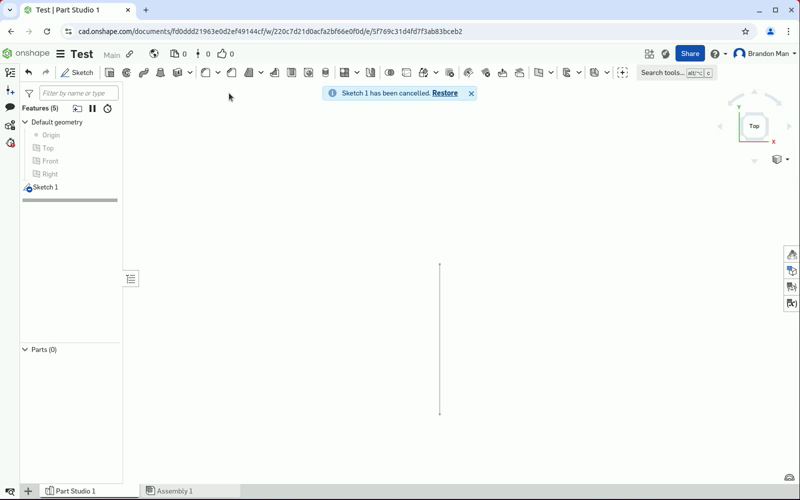
key(shift+s)
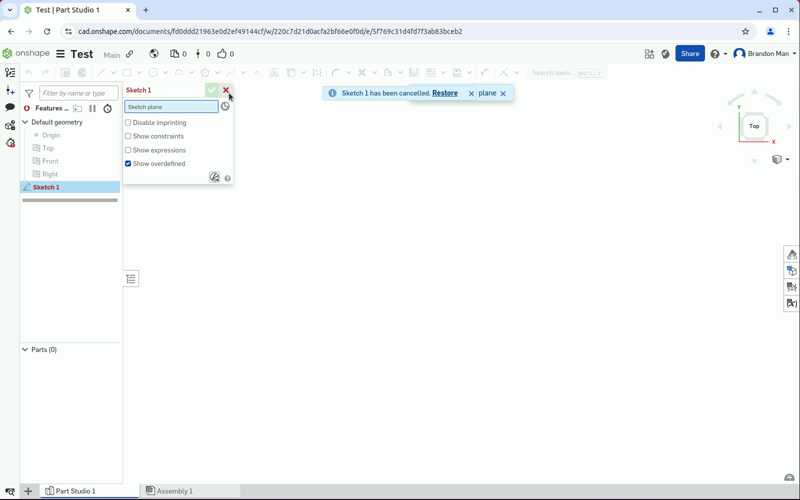
mouse_move(73, 150)
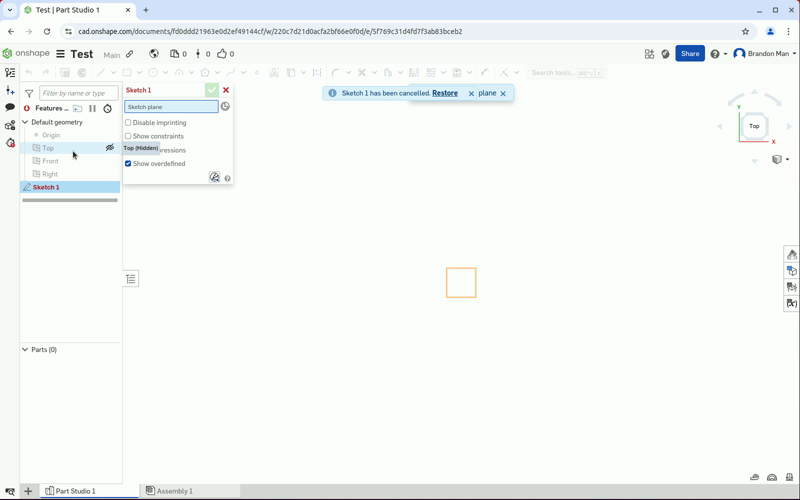
click(73, 150)
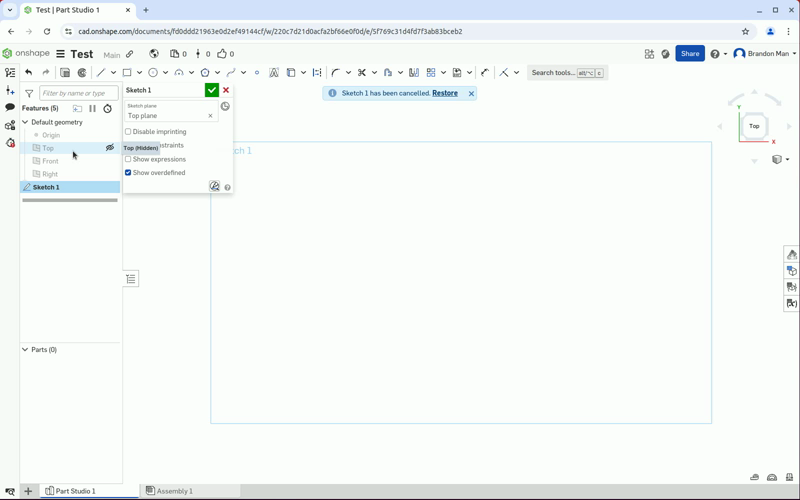
mouse_move(73, 352)
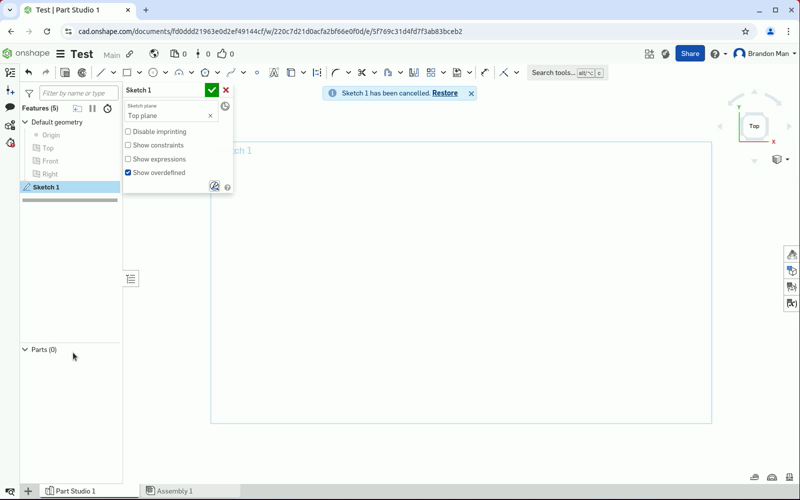
key(y)
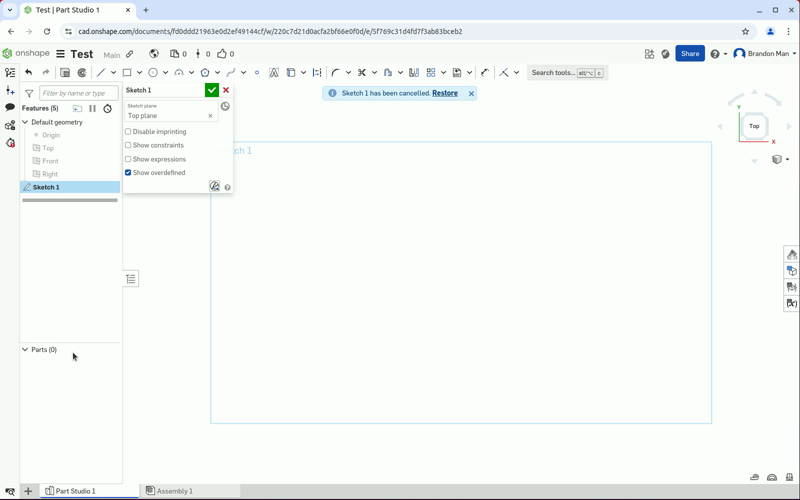
key(l)
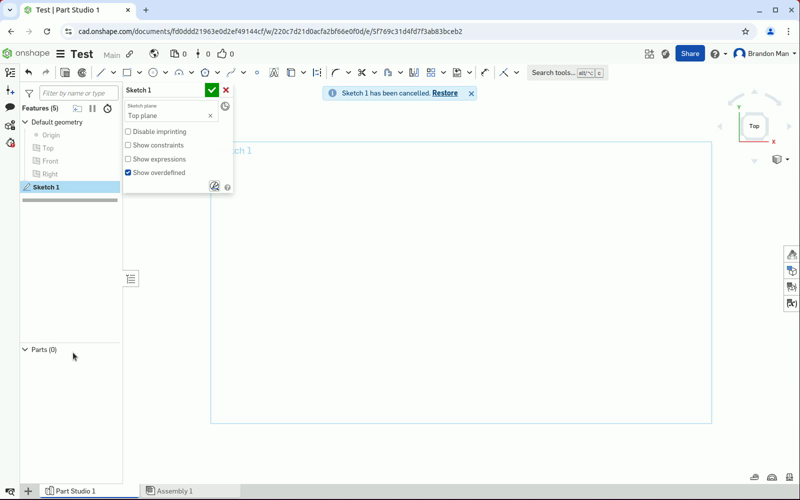
key_down(shift)
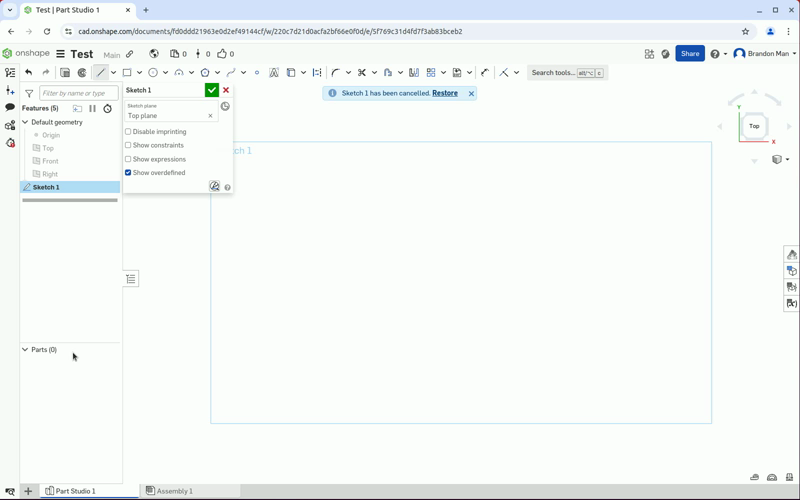
mouse_move(460, 282)
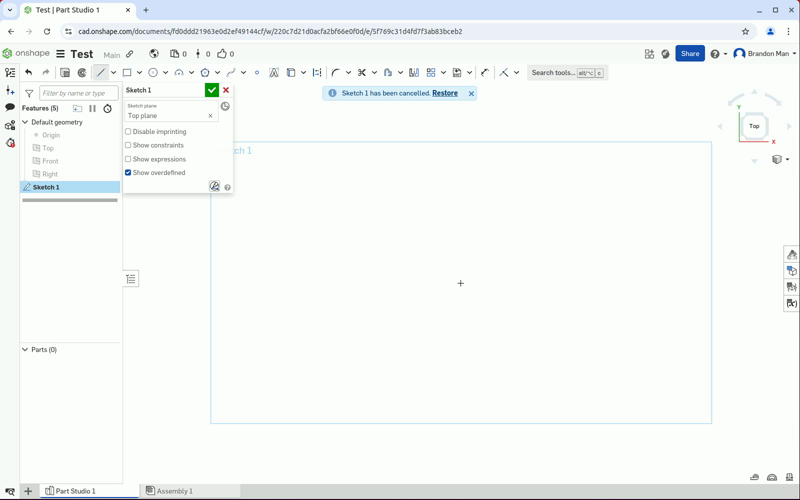
click(460, 282)
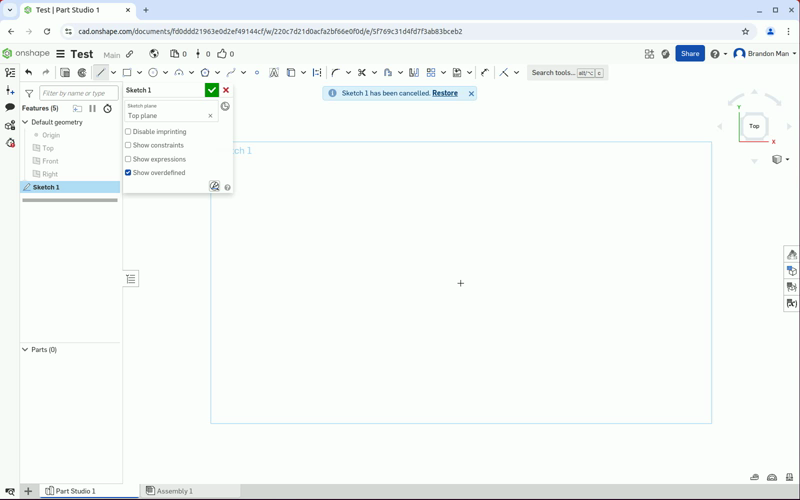
key_up(shift)
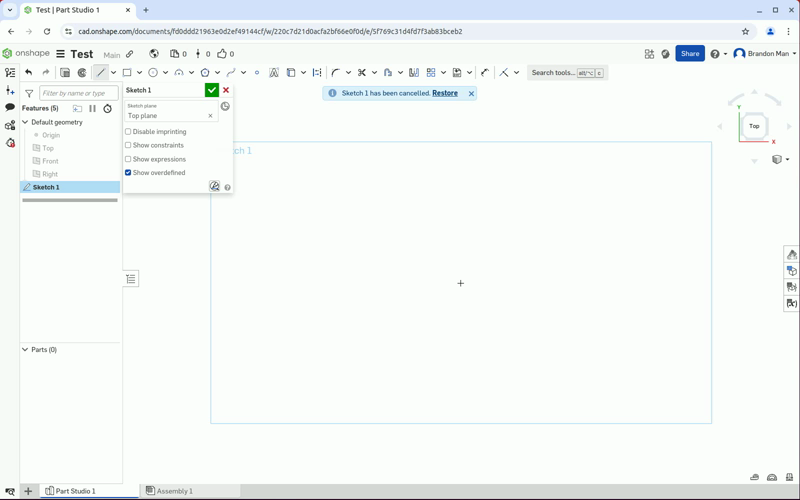
key_down(shift)
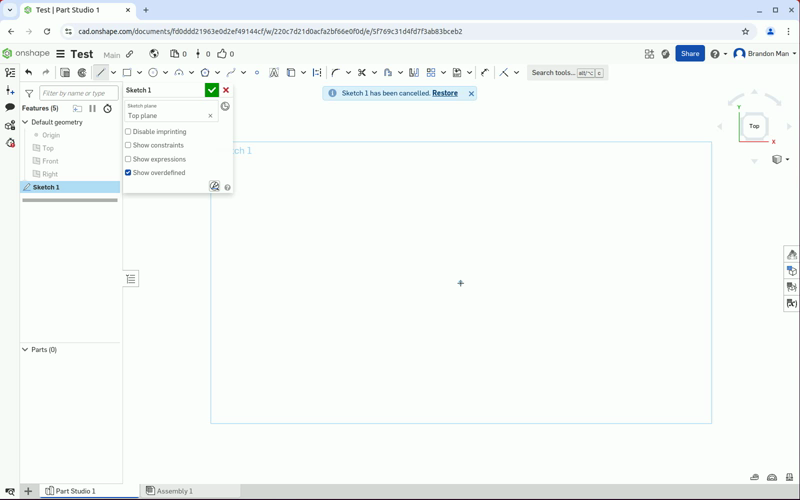
mouse_move(490, 282)
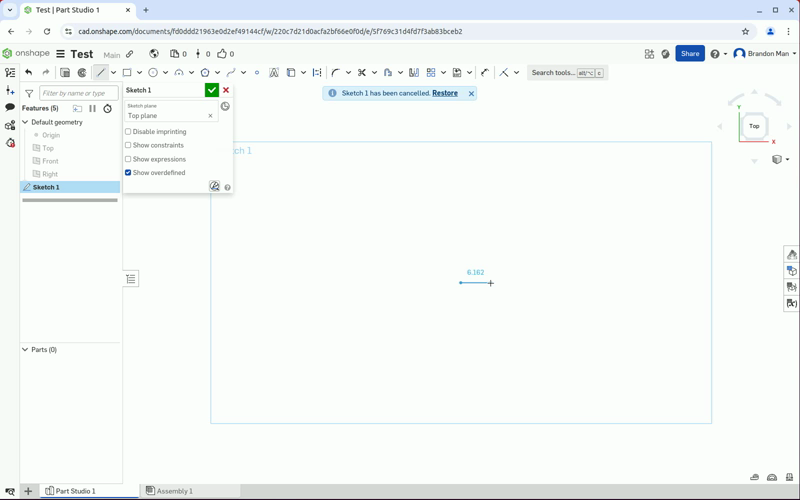
mouse_move(468, 282)
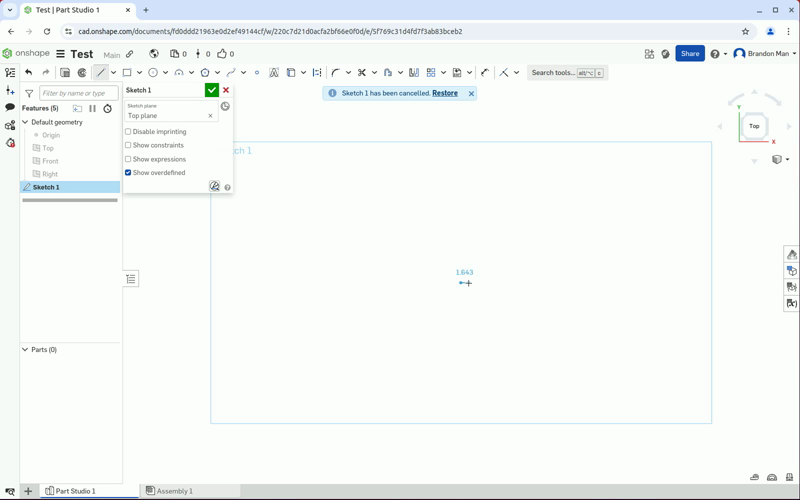
click(468, 282)
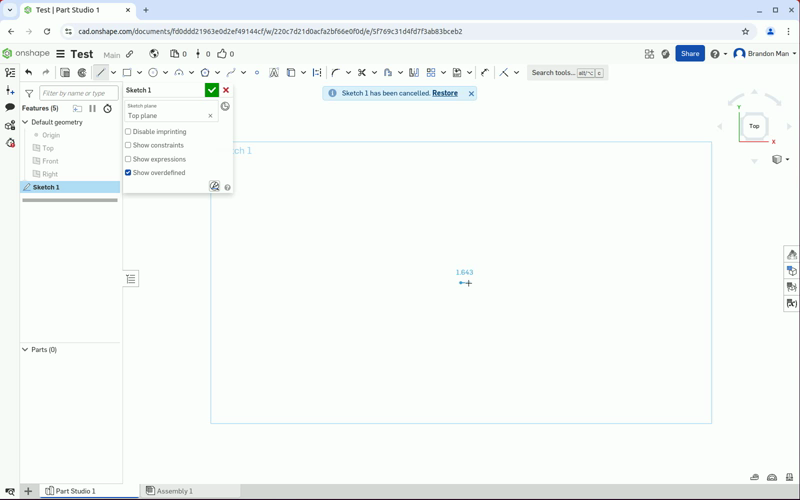
key_up(shift)
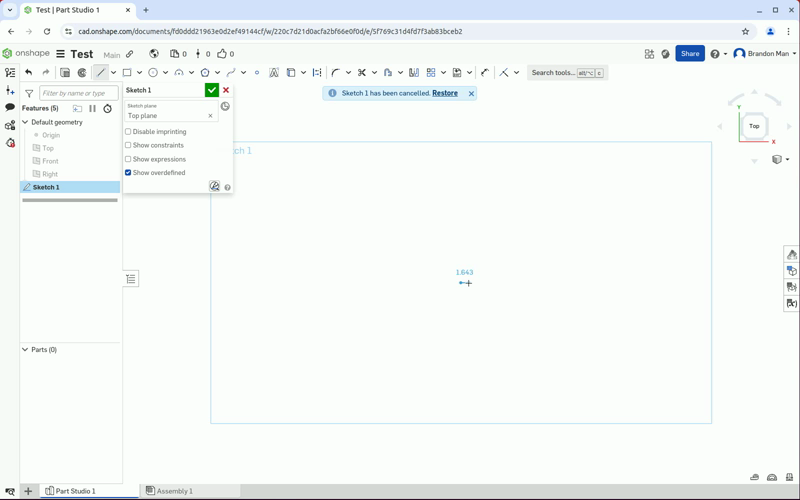
key_down(shift)
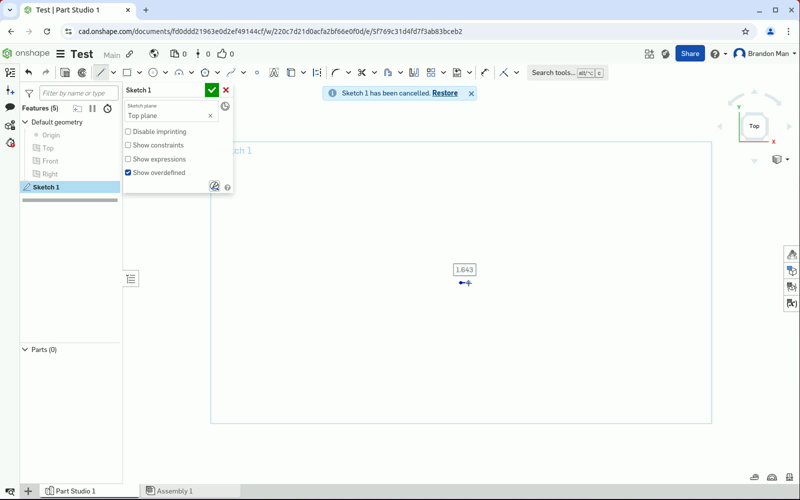
mouse_move(498, 282)
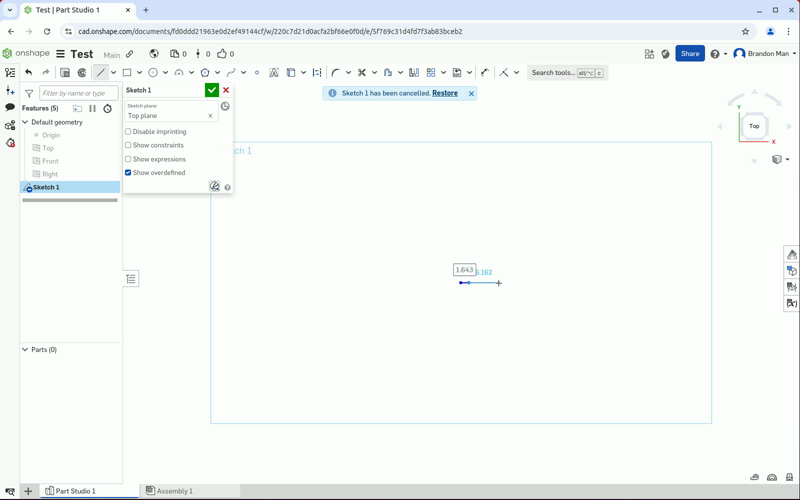
mouse_move(468, 274)
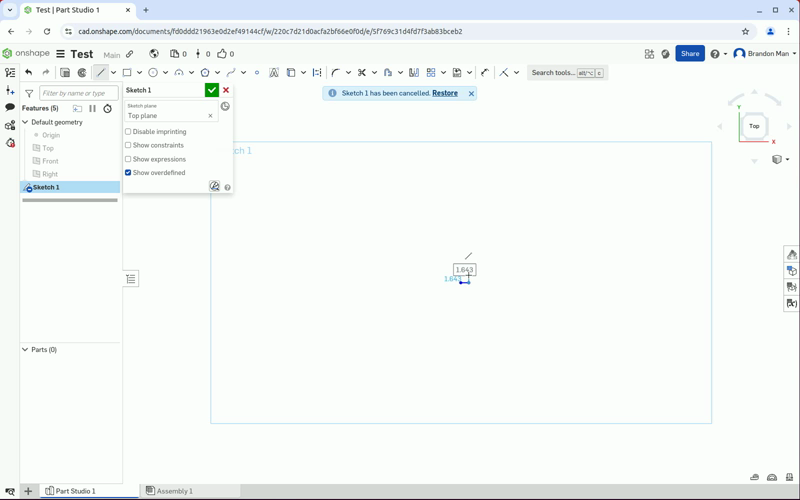
click(468, 274)
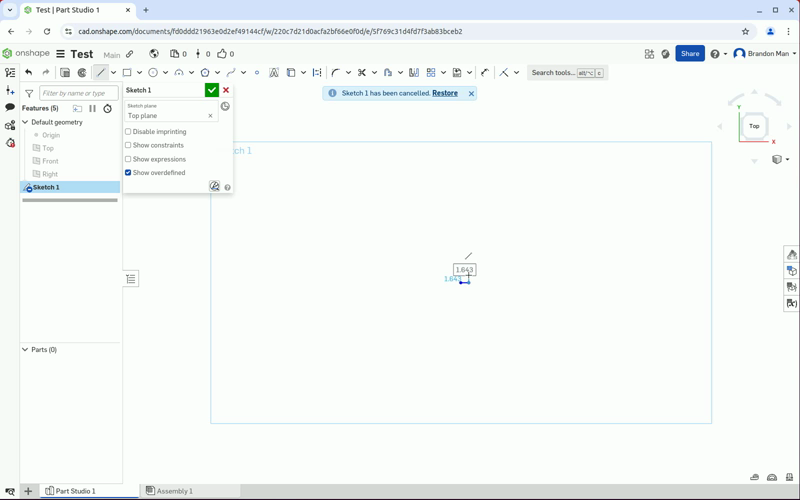
key_up(shift)
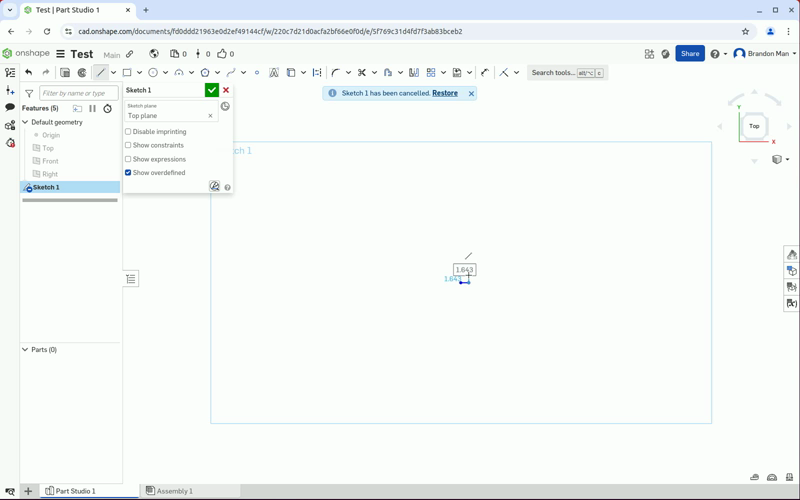
key_down(shift)
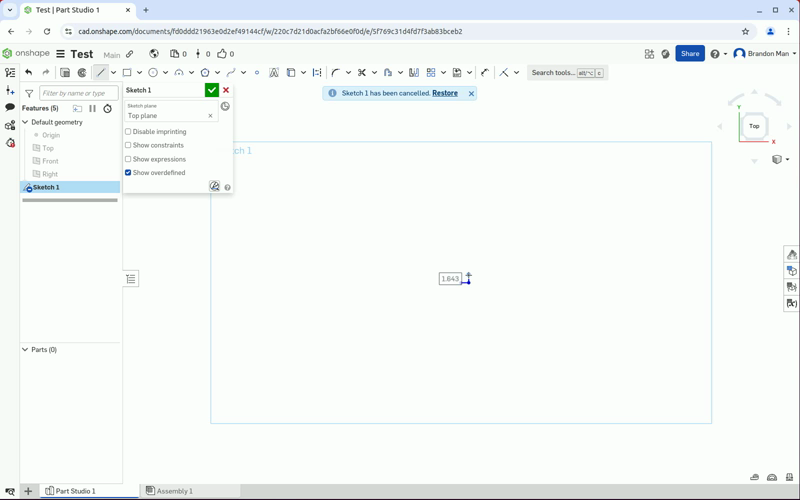
mouse_move(498, 274)
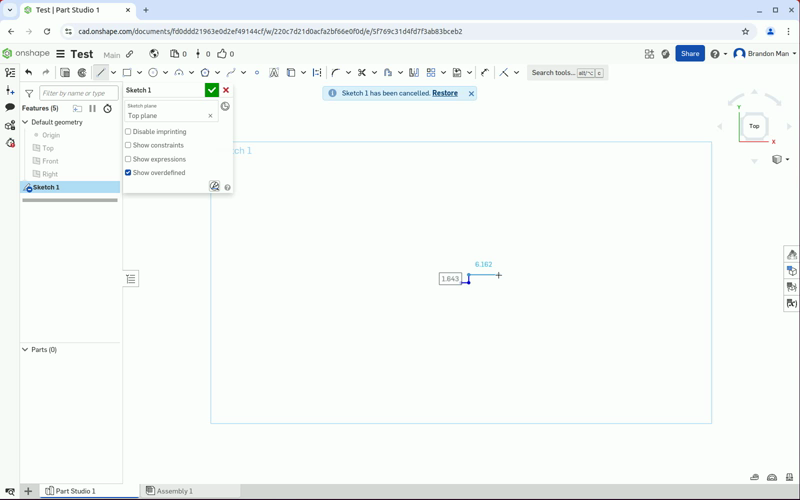
mouse_move(460, 274)
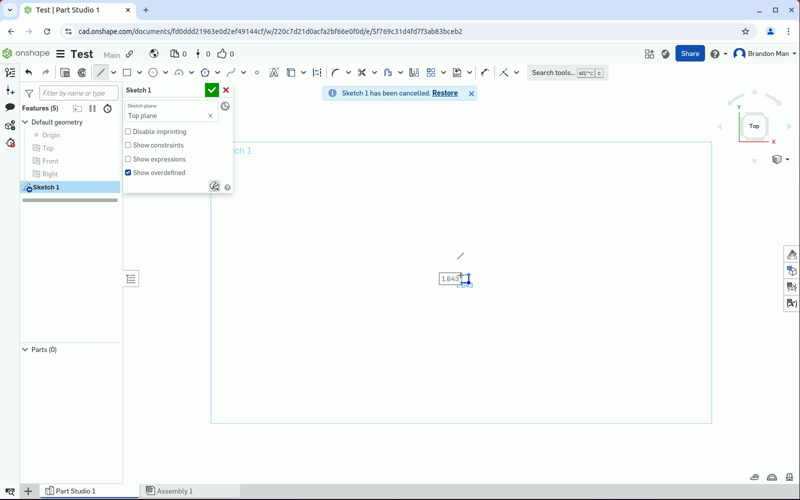
click(460, 274)
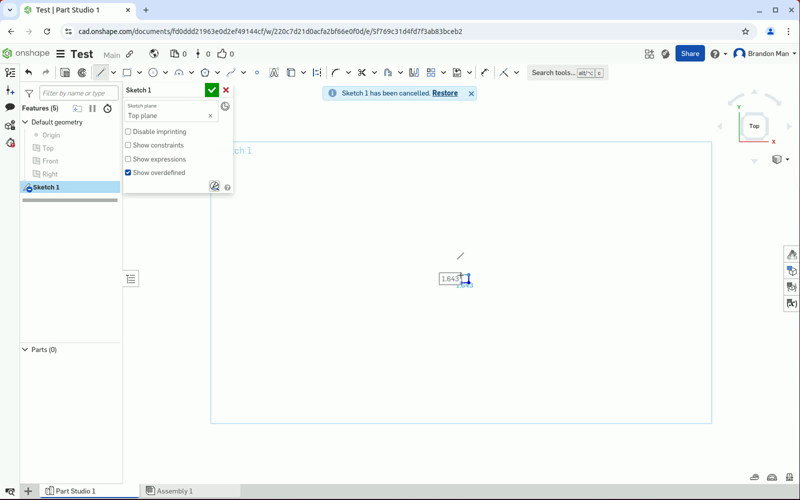
key_up(shift)
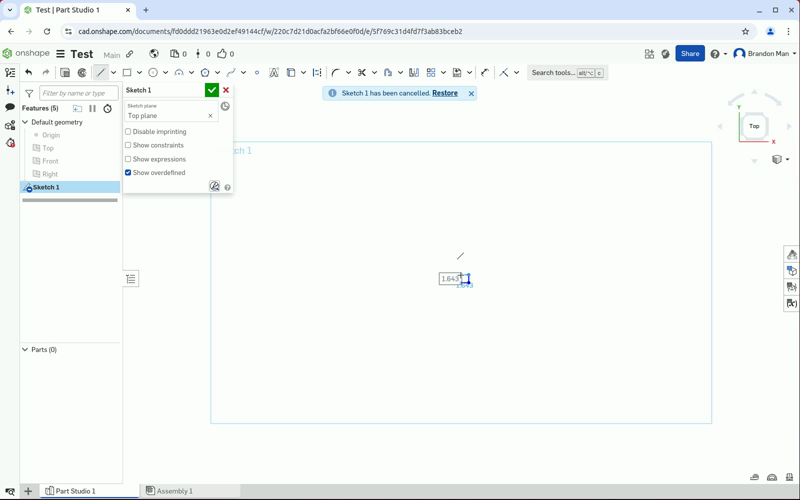
mouse_move(490, 274)
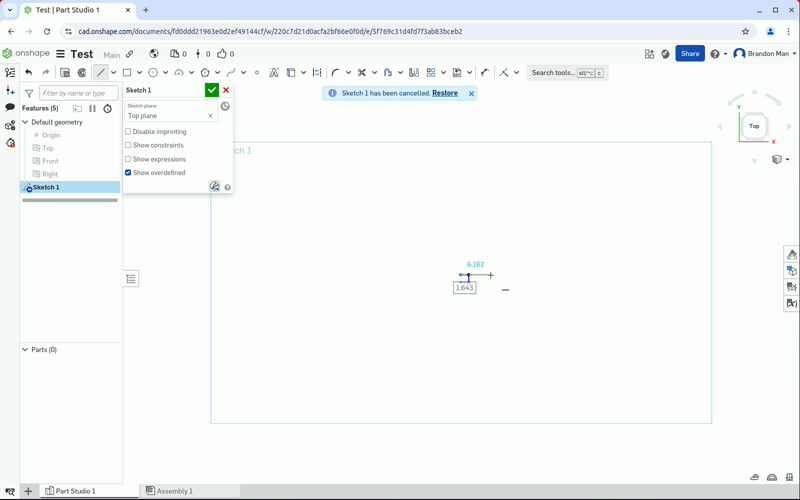
key_down(shift)
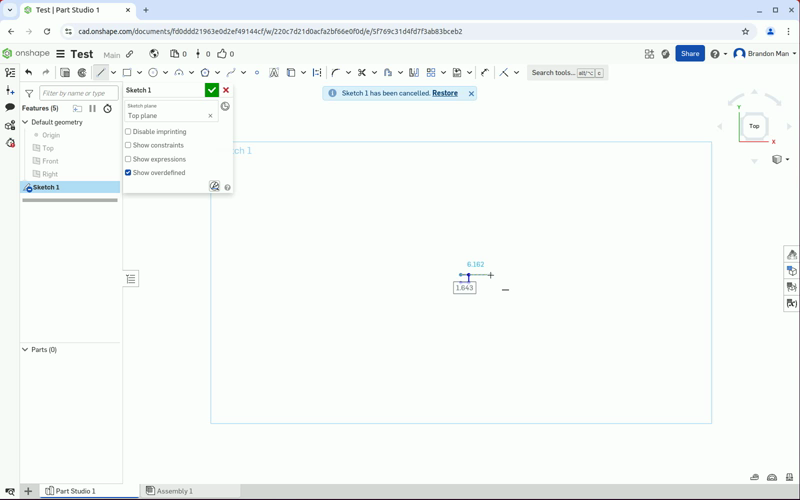
mouse_move(460, 282)
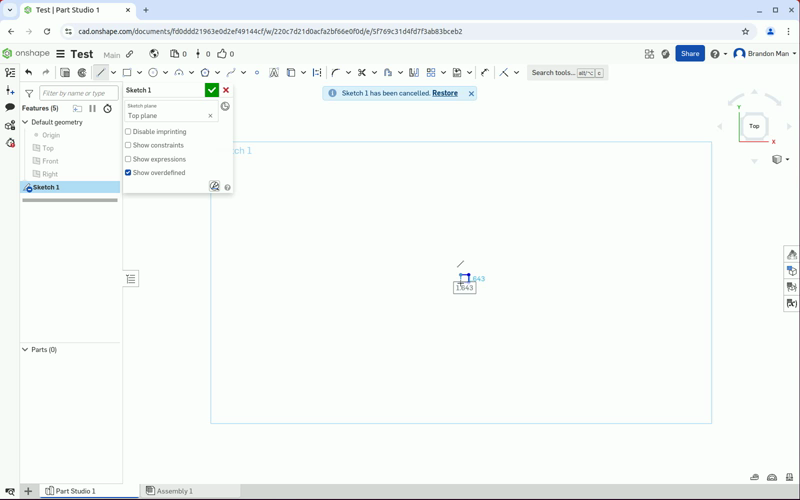
key_up(shift)
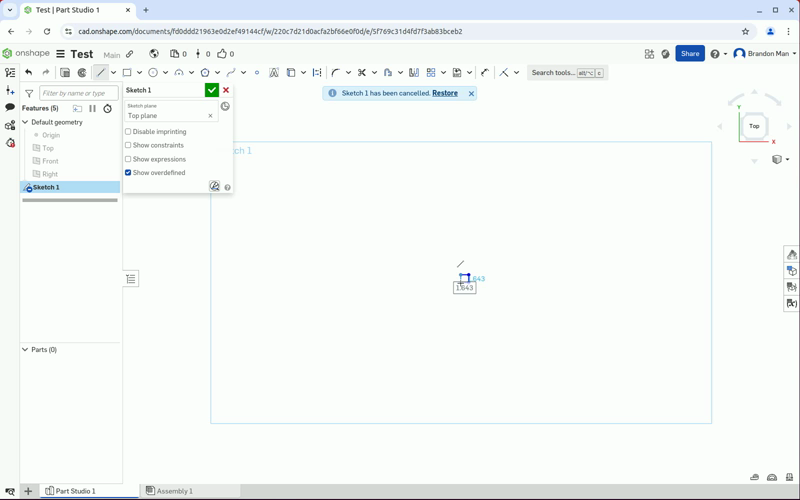
click(460, 282)
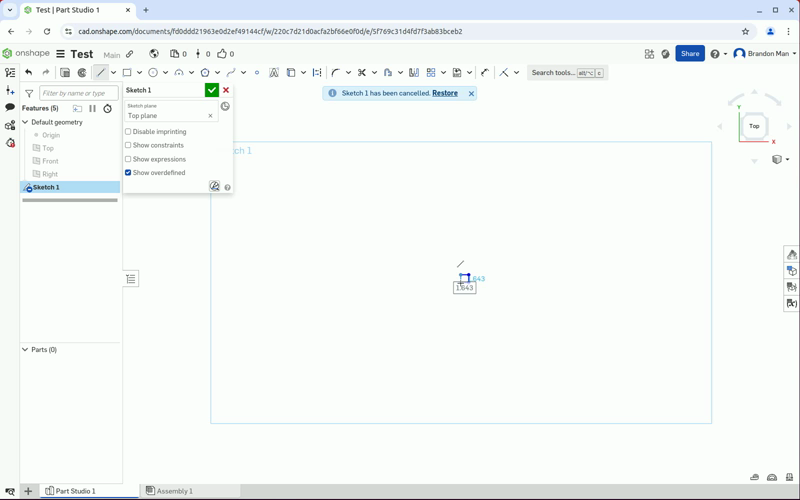
key(esc)
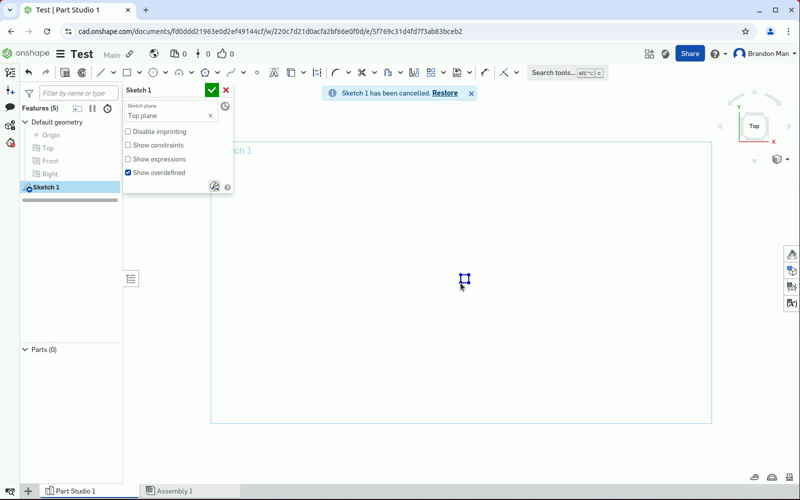
mouse_move(467, 275)
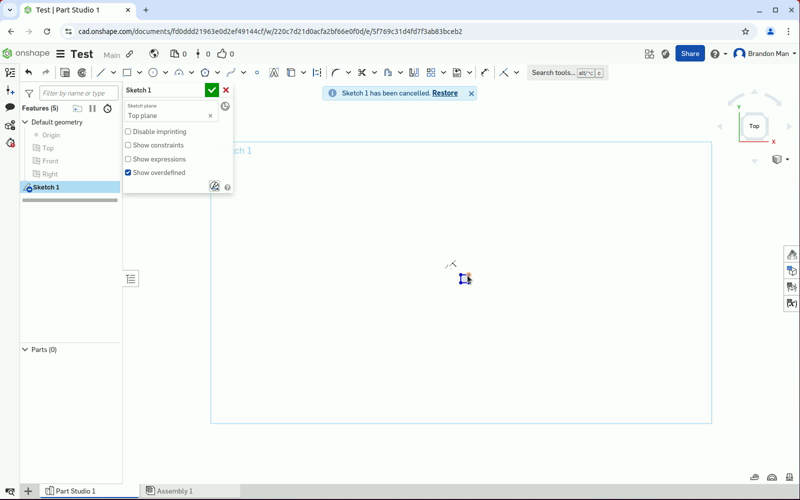
scroll(6)
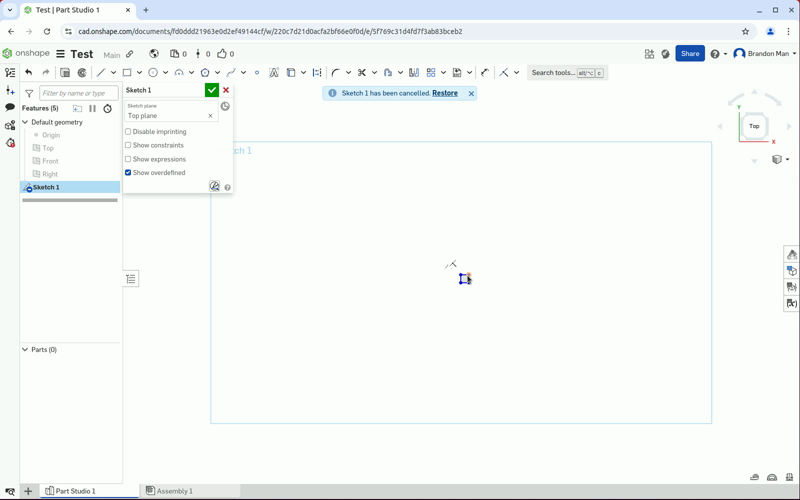
scroll(6)
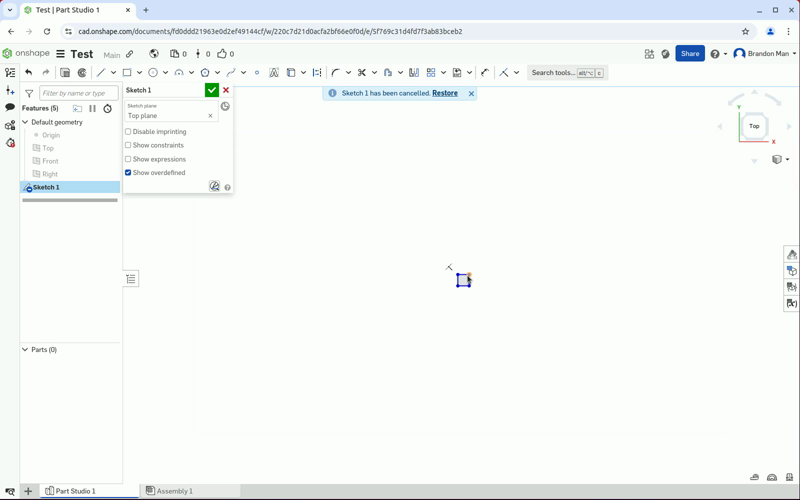
scroll(6)
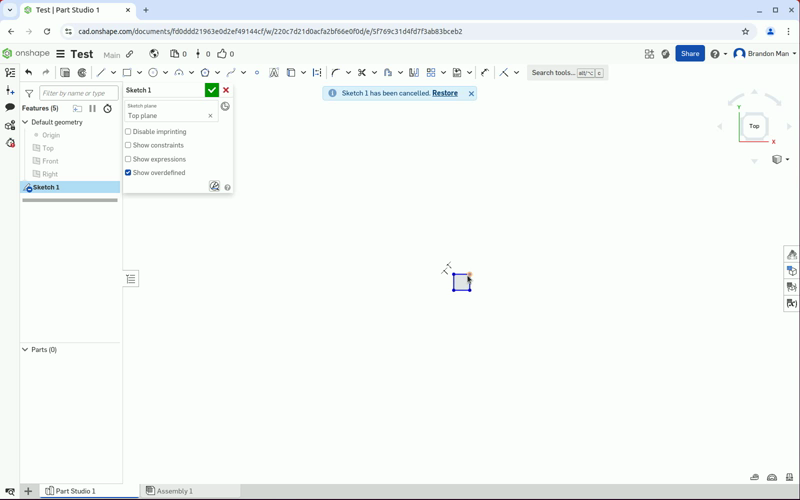
scroll(6)
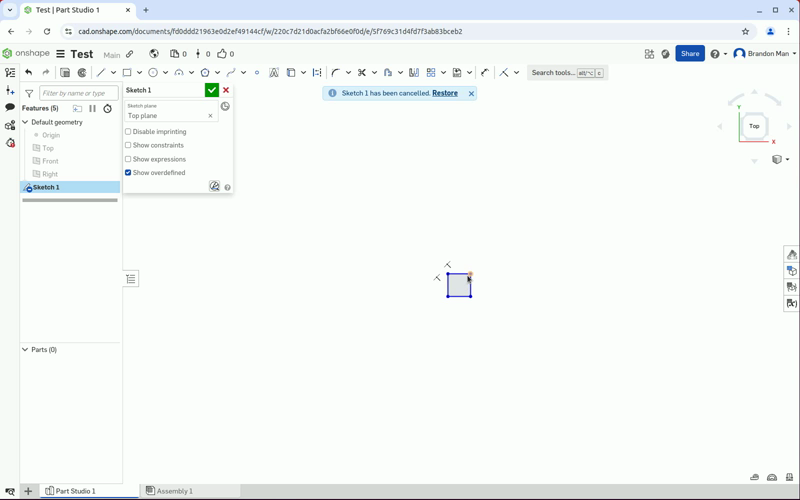
scroll(6)
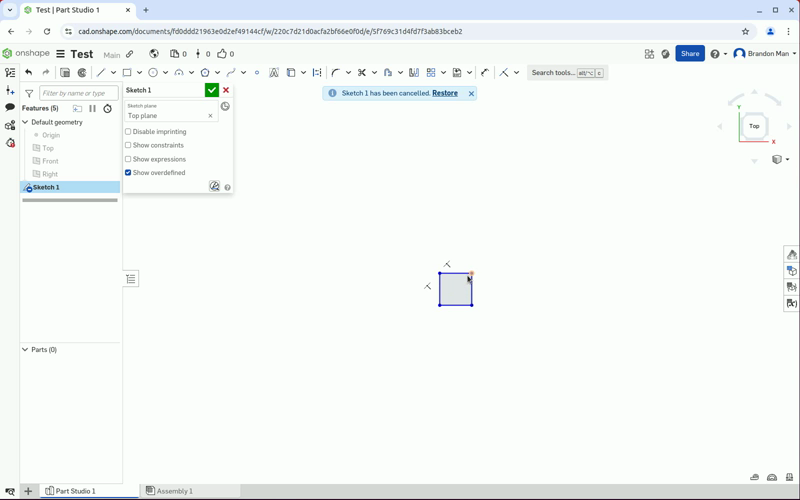
scroll(6)
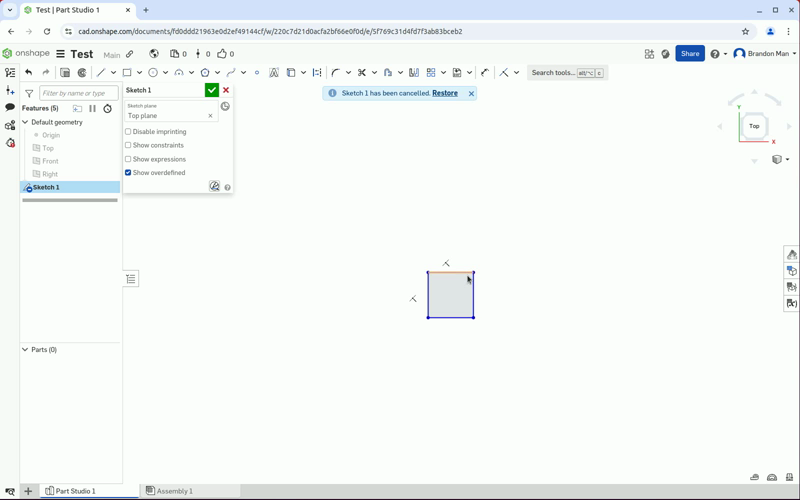
scroll(6)
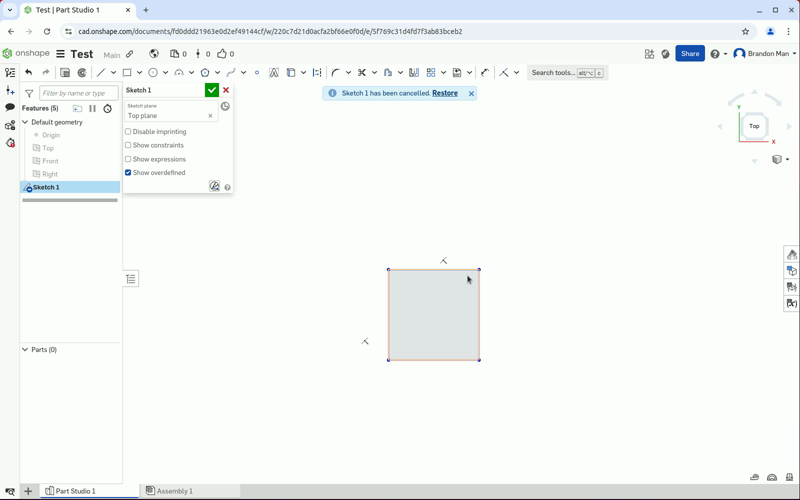
click(467, 275)
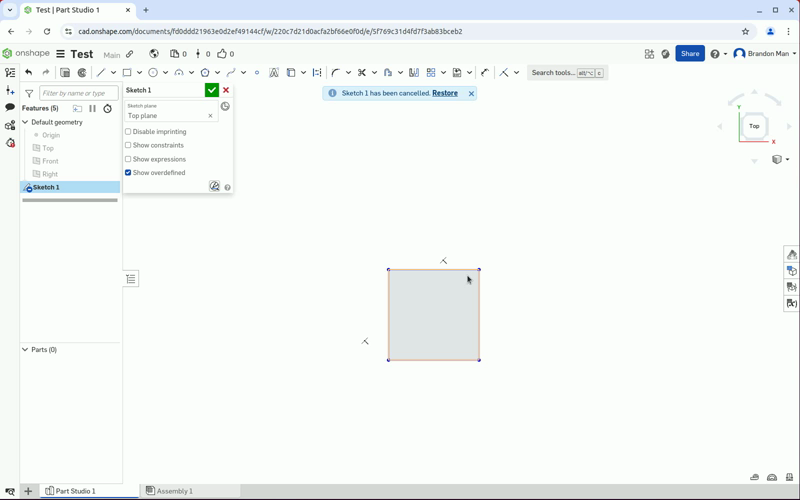
scroll(-6)
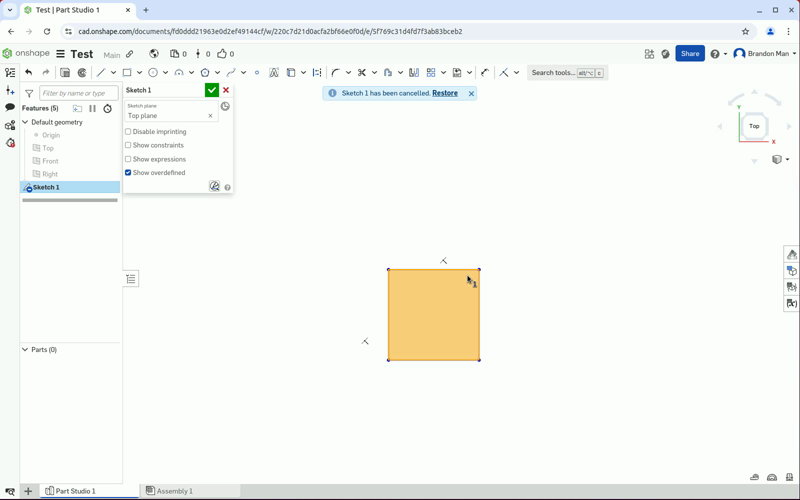
scroll(-6)
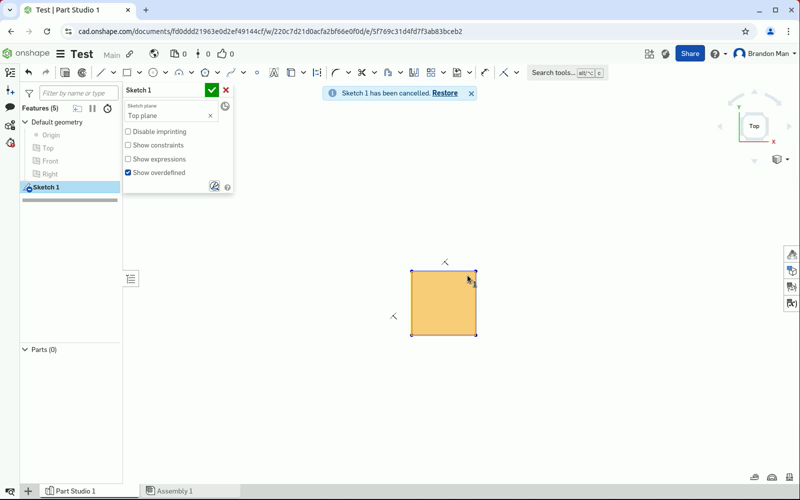
scroll(-6)
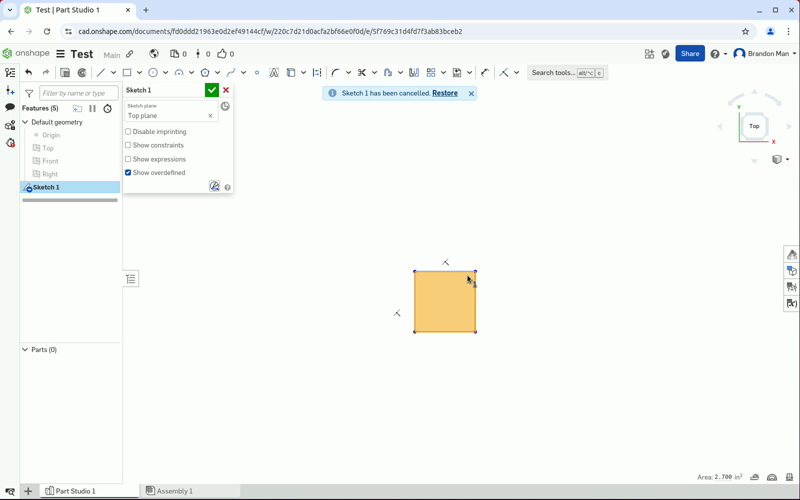
scroll(-6)
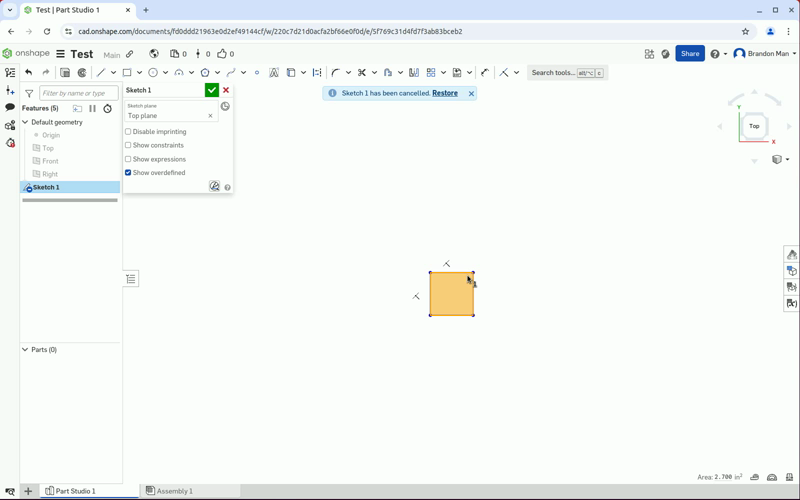
scroll(-6)
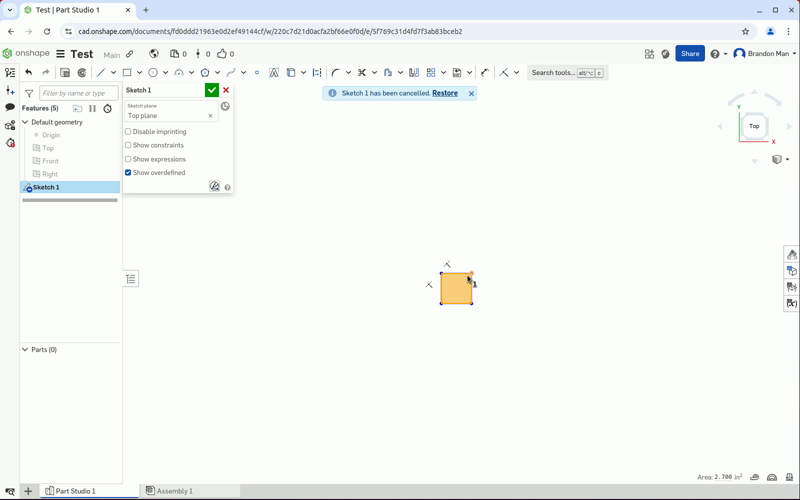
scroll(-6)
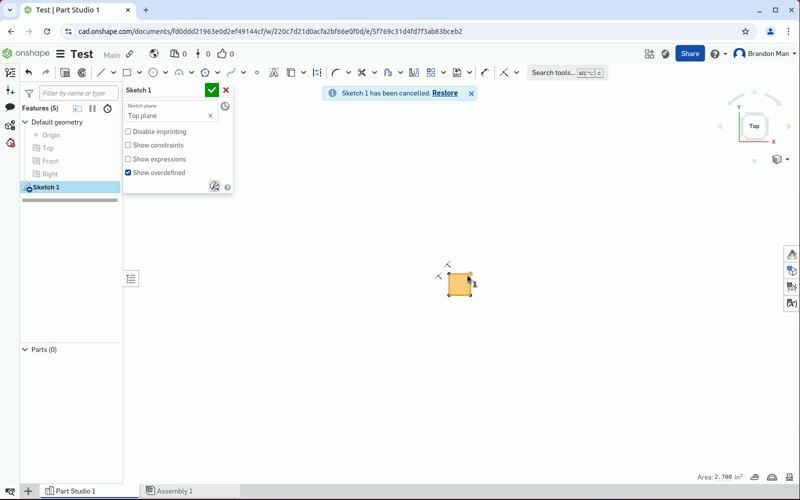
scroll(-6)
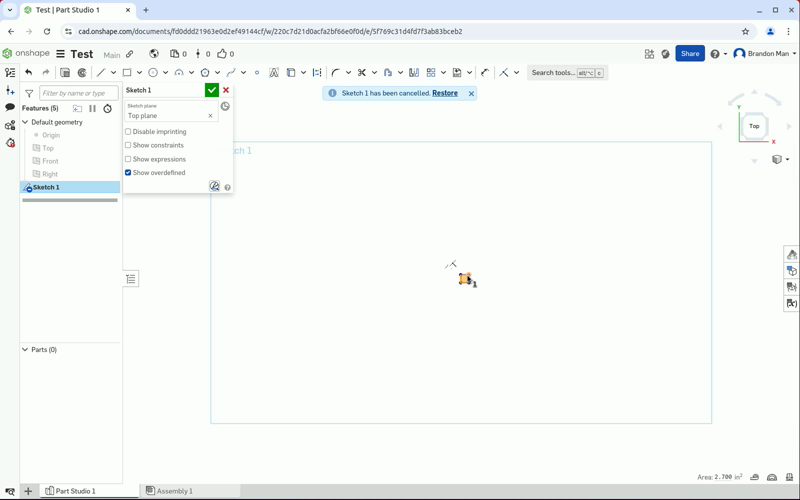
mouse_move(73, 352)
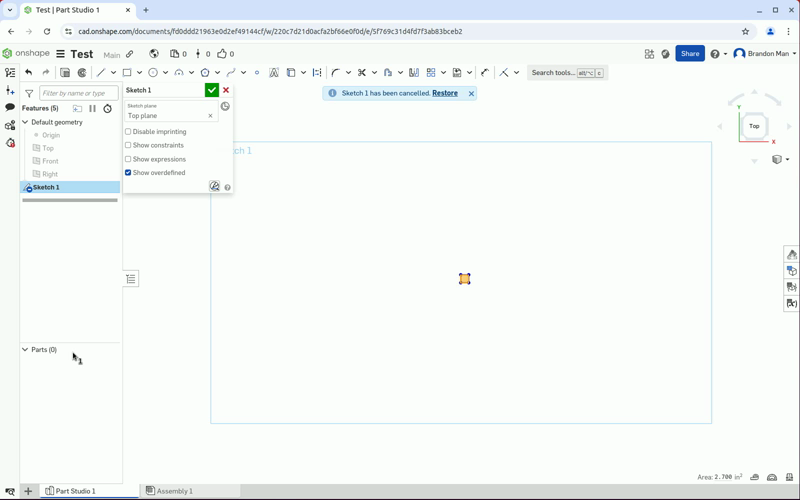
key(shift+y)
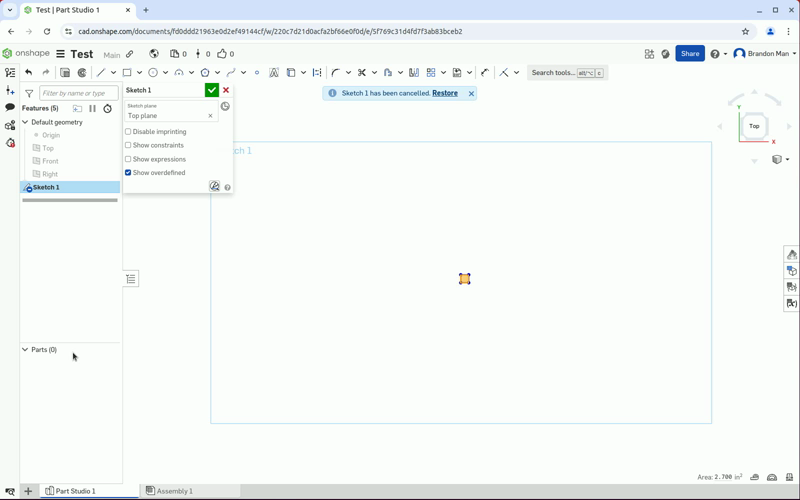
key(shift+e)
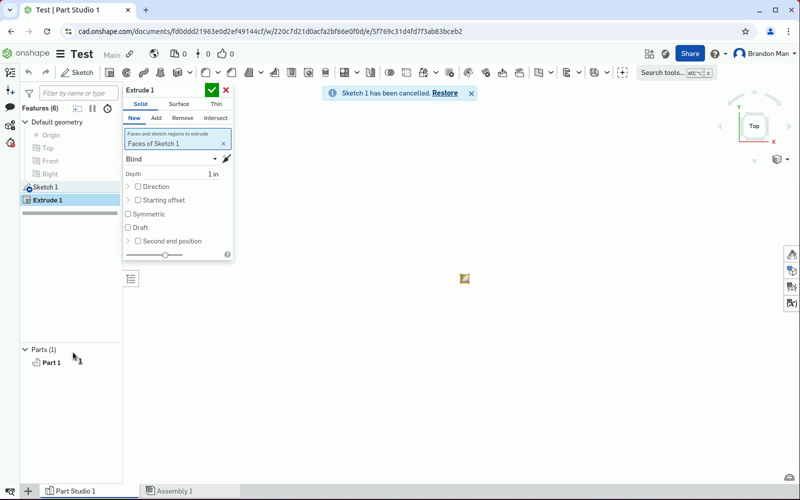
mouse_move(143, 106)
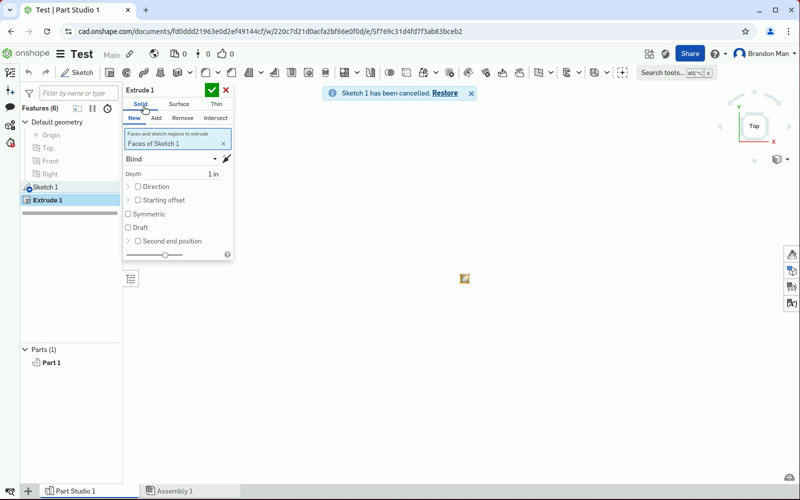
click(143, 106)
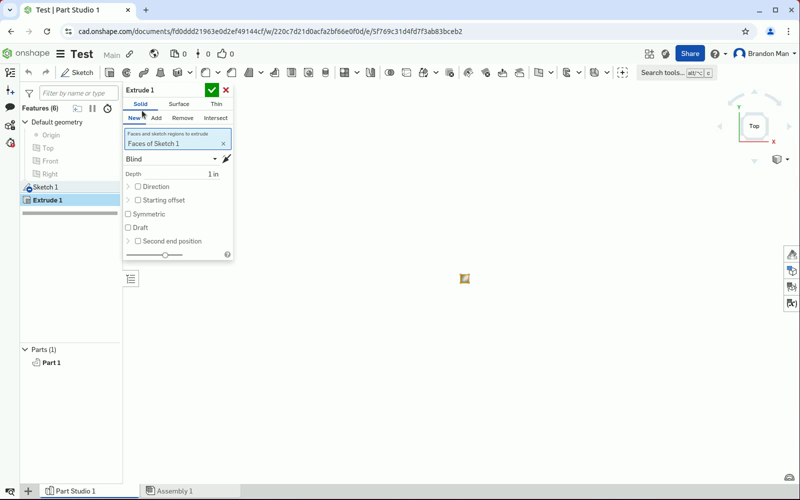
mouse_move(137, 120)
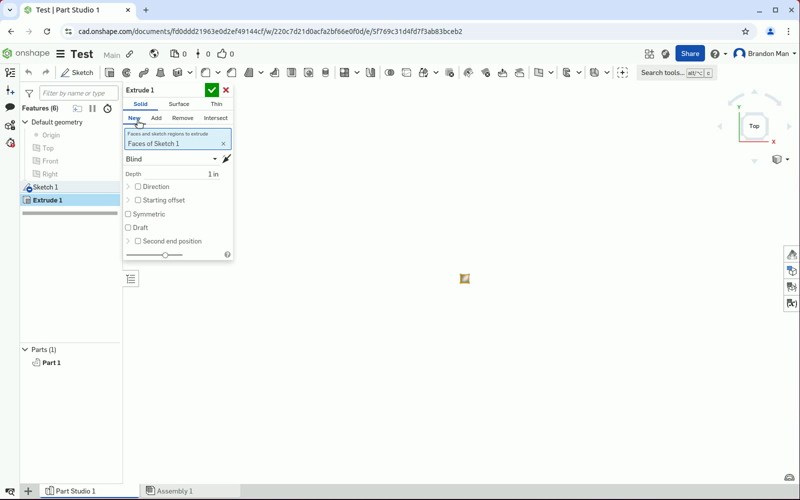
click(137, 120)
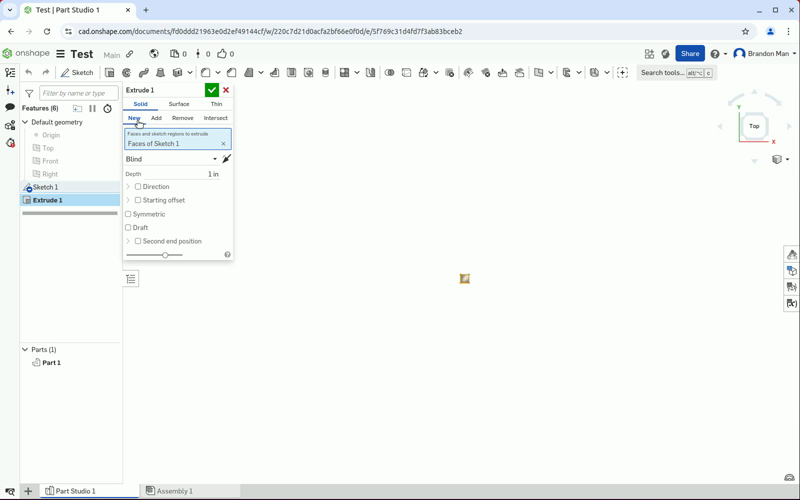
key(tab, 4)
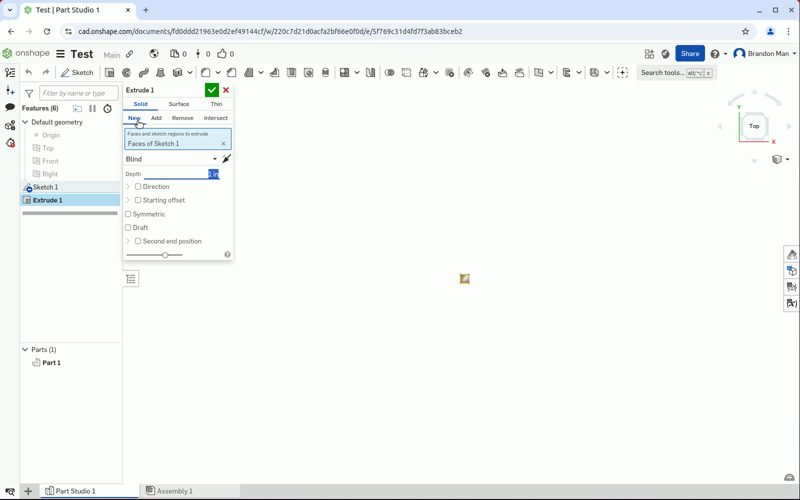
text(24.071)
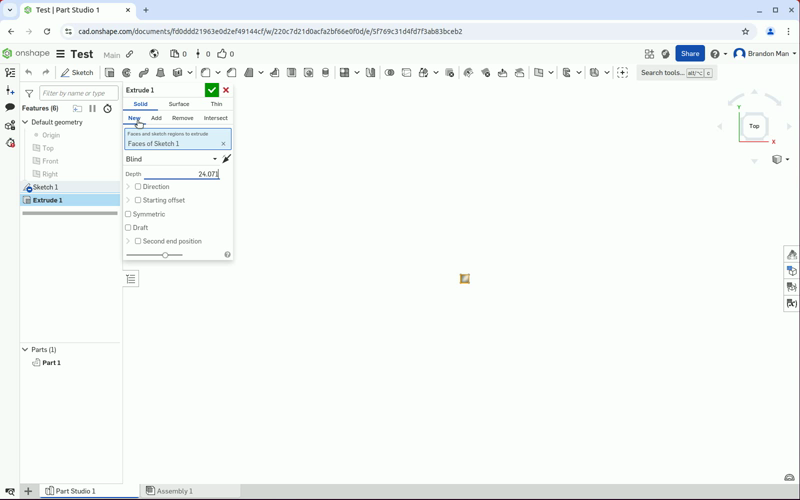
key(enter)
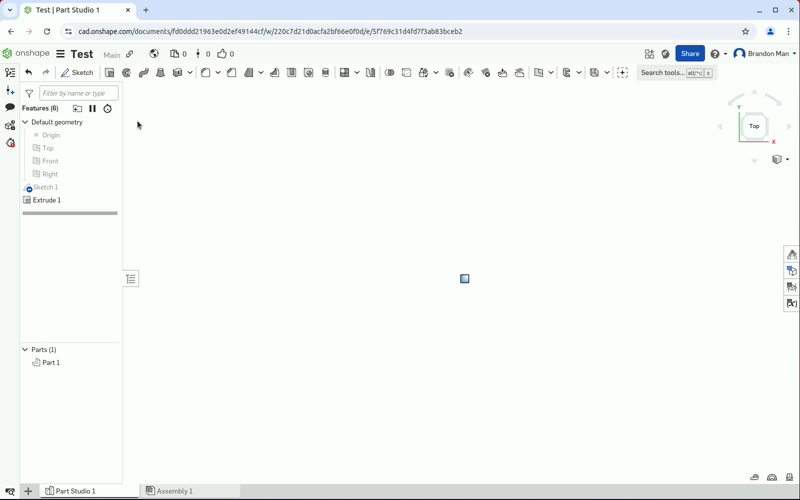
key(shift+h)
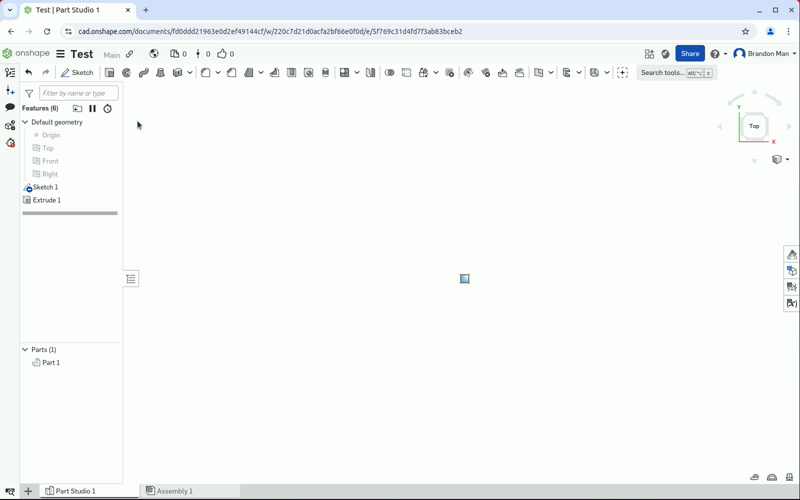
key(shift+h)
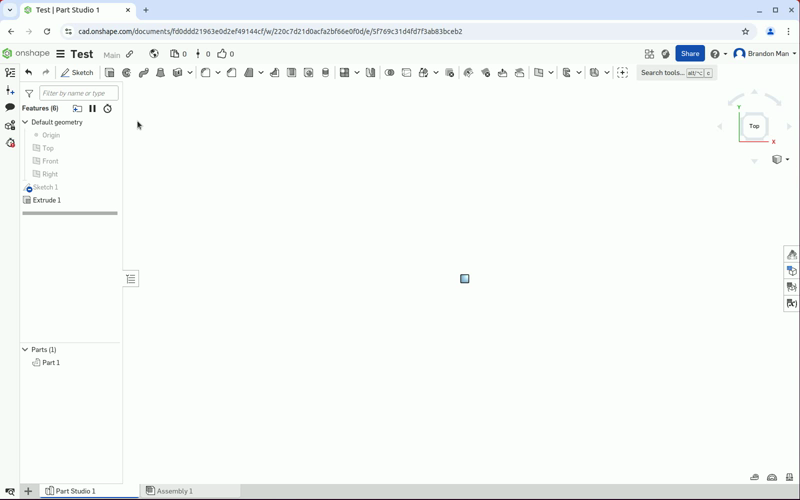
mouse_move(73, 189)
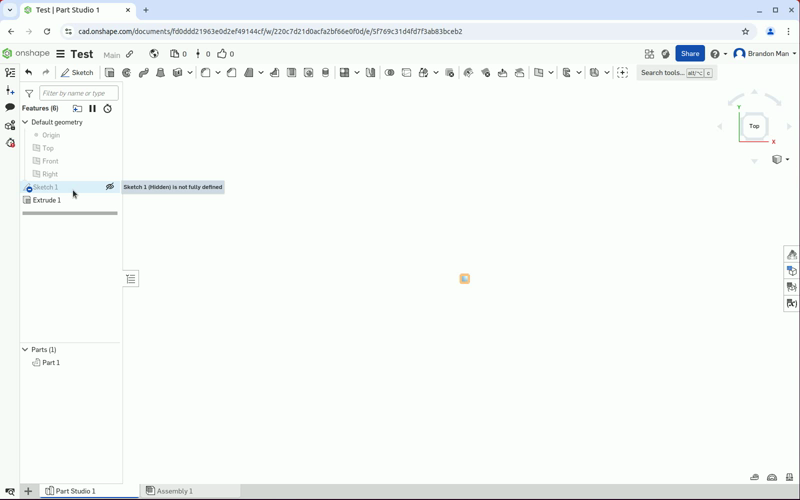
click(73, 189)
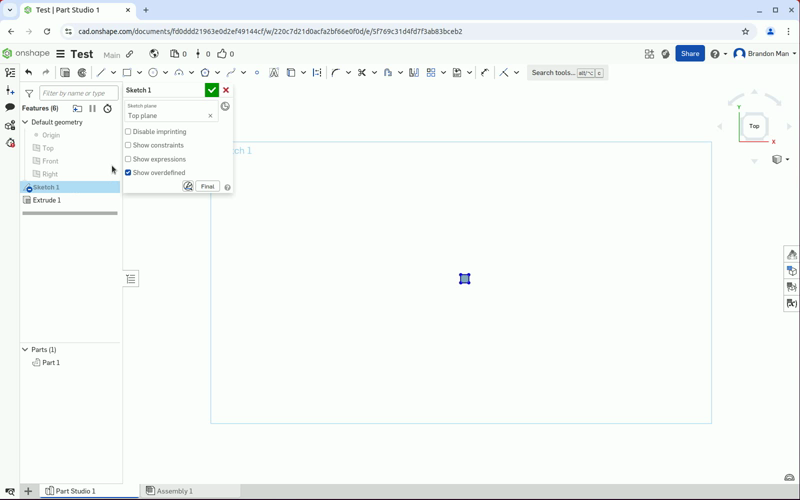
mouse_move(229, 92)
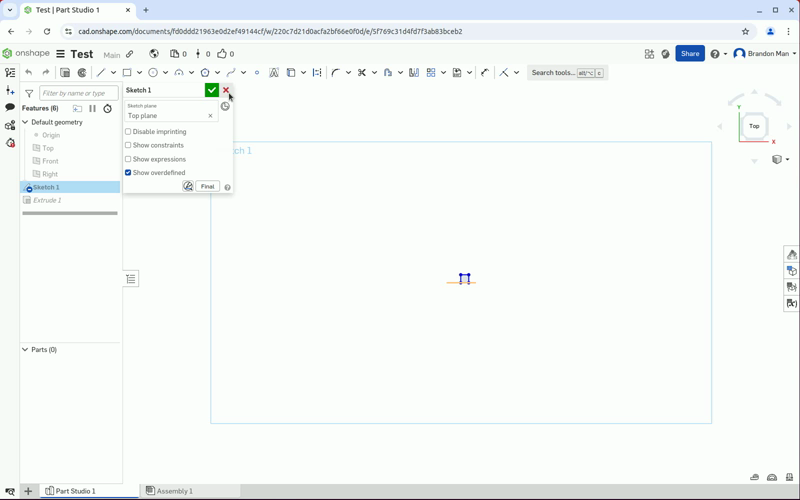
click(229, 92)
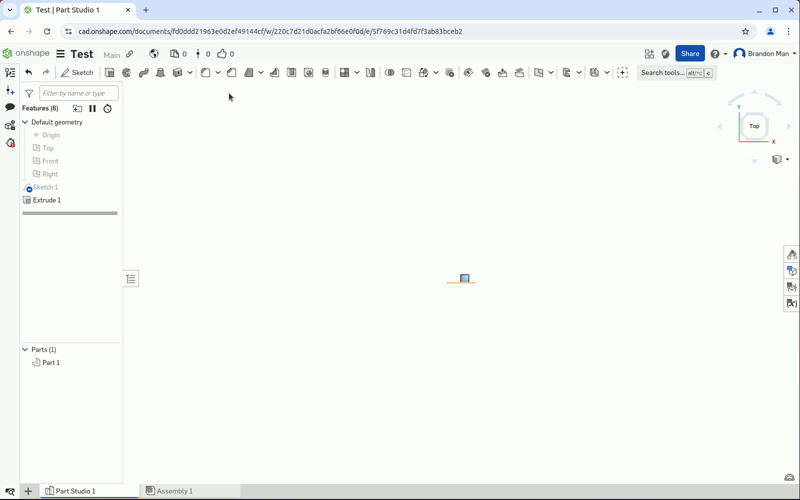
mouse_move(73, 352)
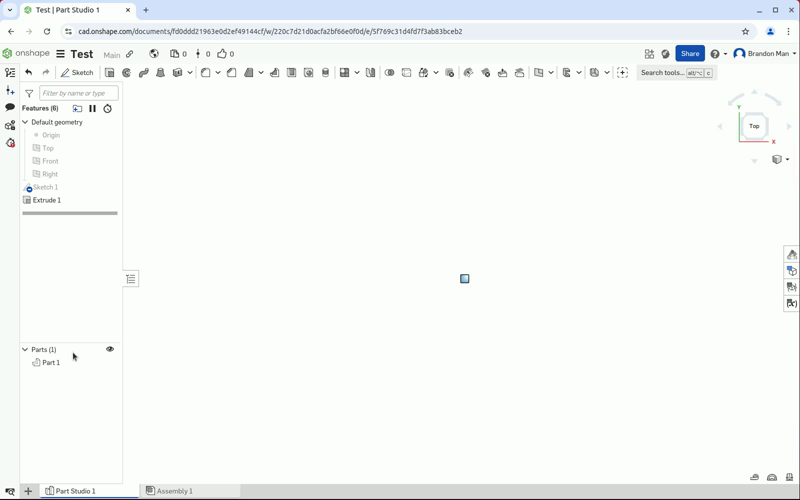
key(y)
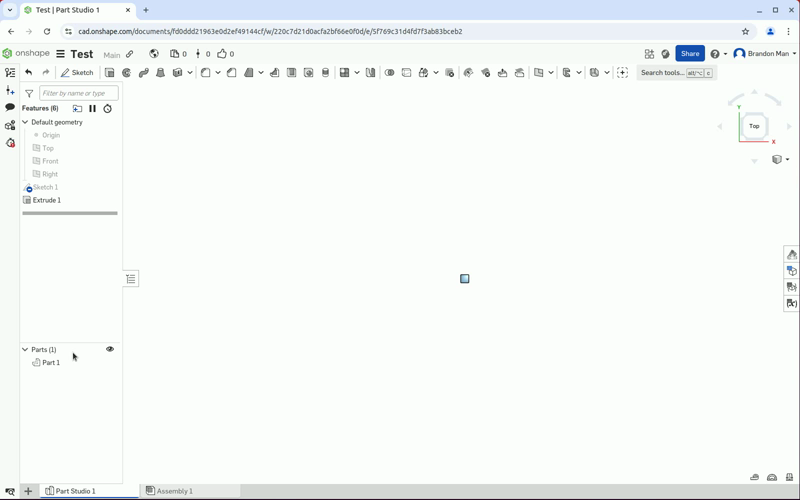
key(shift+p)
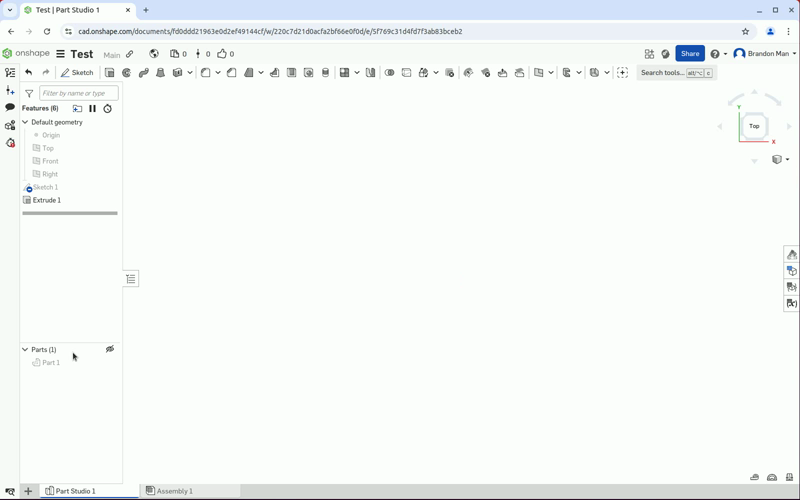
key(space)
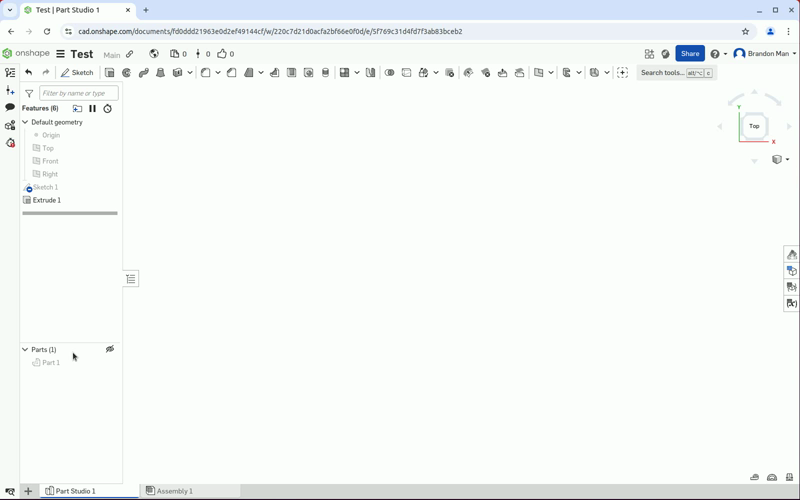
key_down(shift)
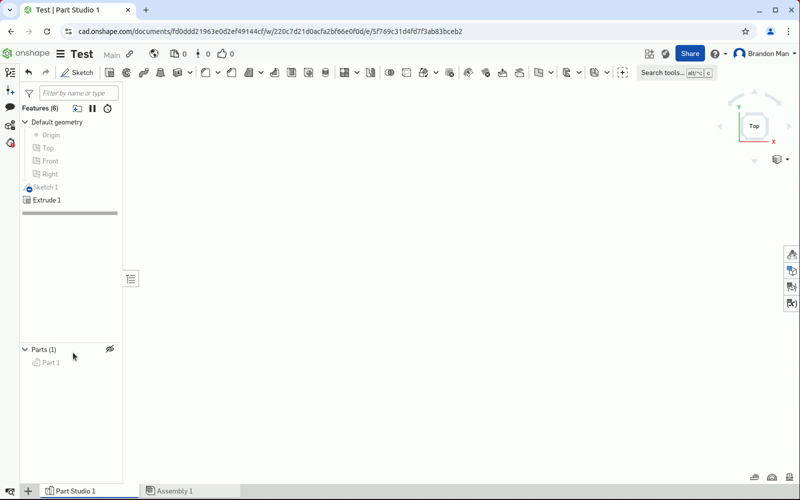
key(up)
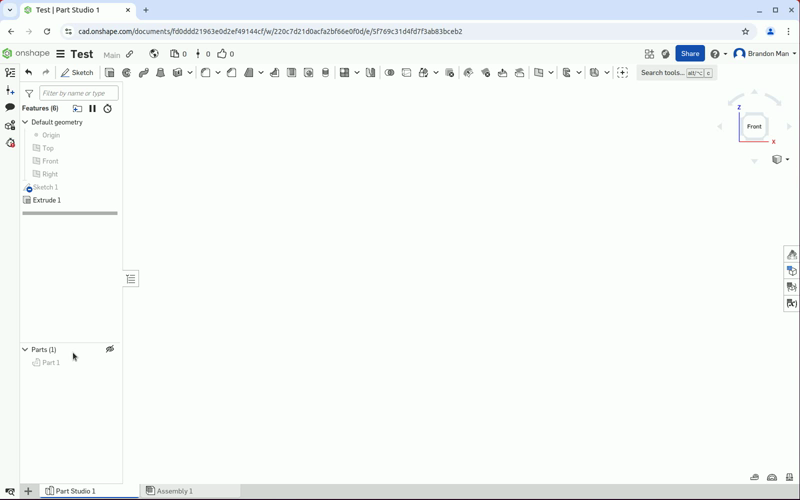
key_up(shift)
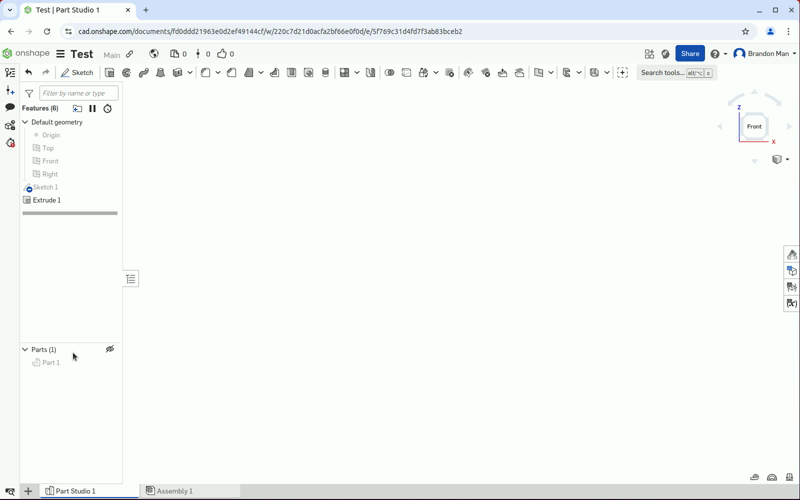
key(space)
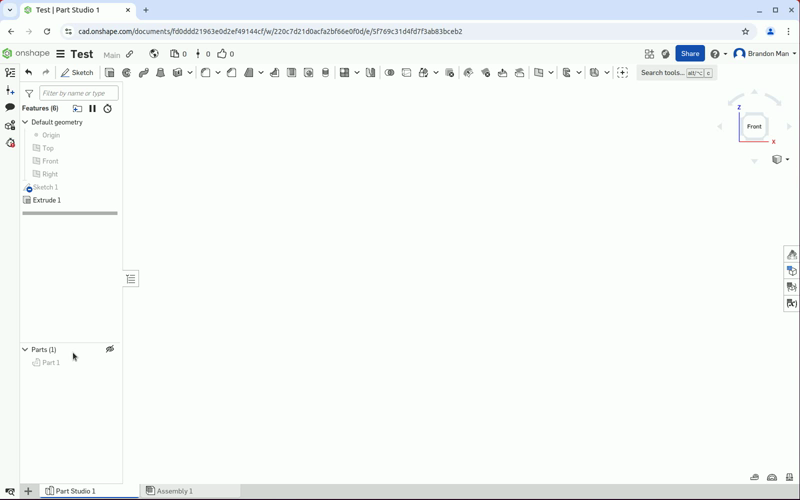
key_down(shift)
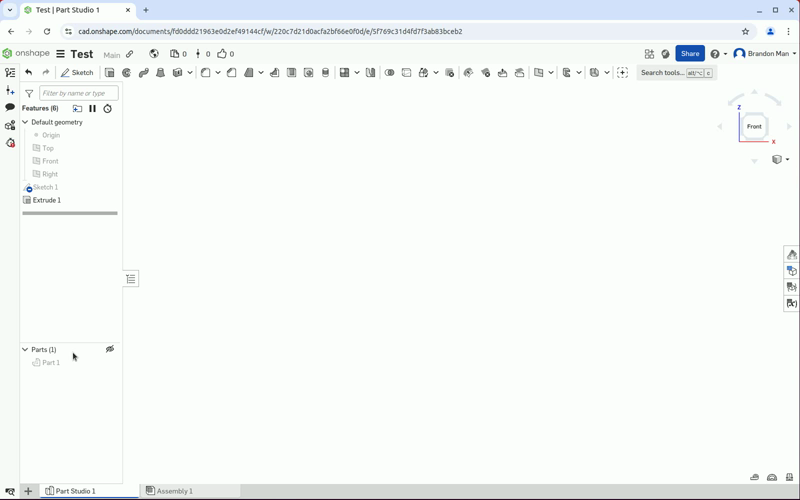
key(left)
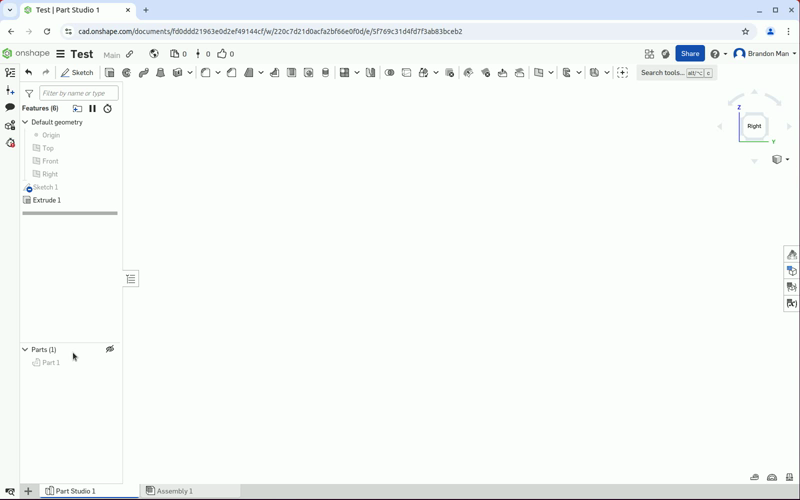
key_up(shift)
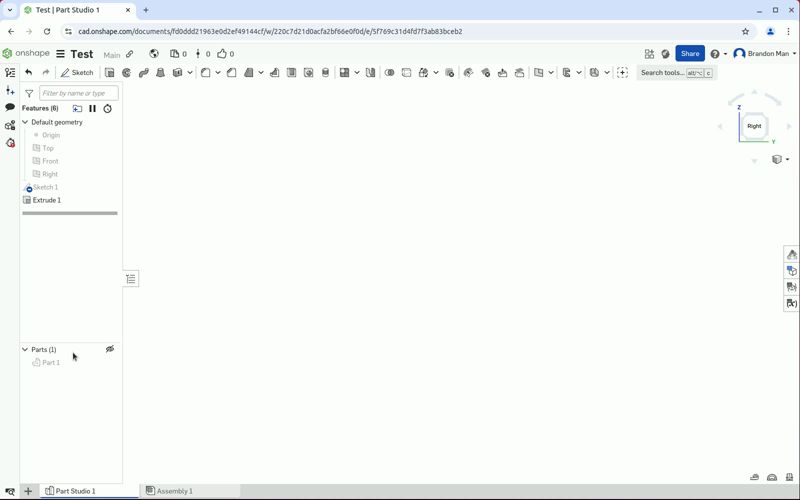
mouse_move(73, 352)
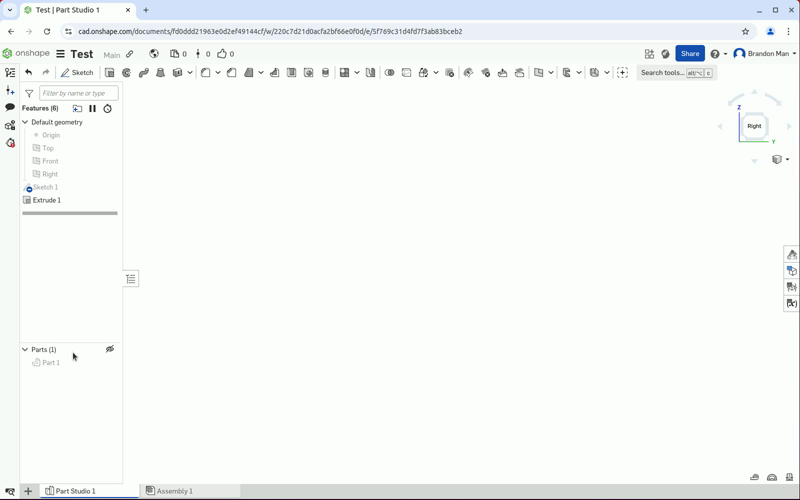
key(shift+y)
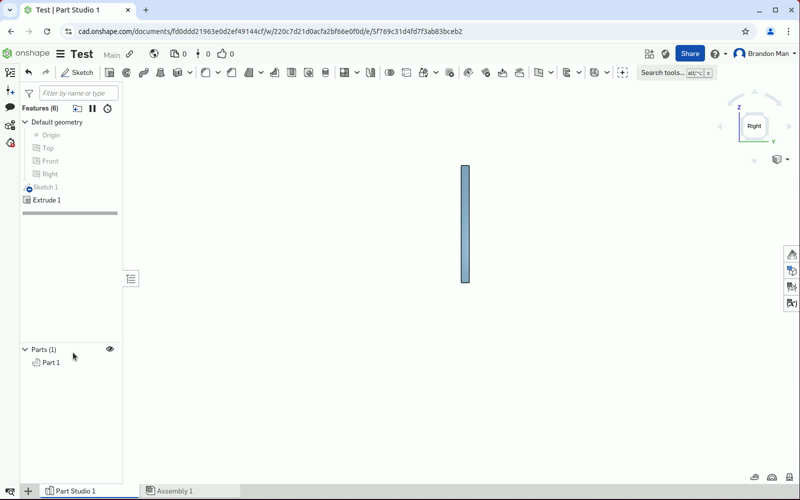
mouse_move(541, 75)
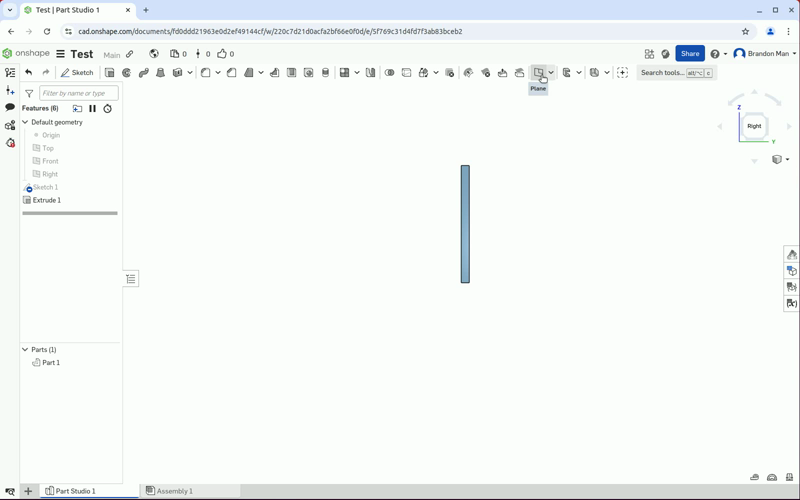
click(541, 75)
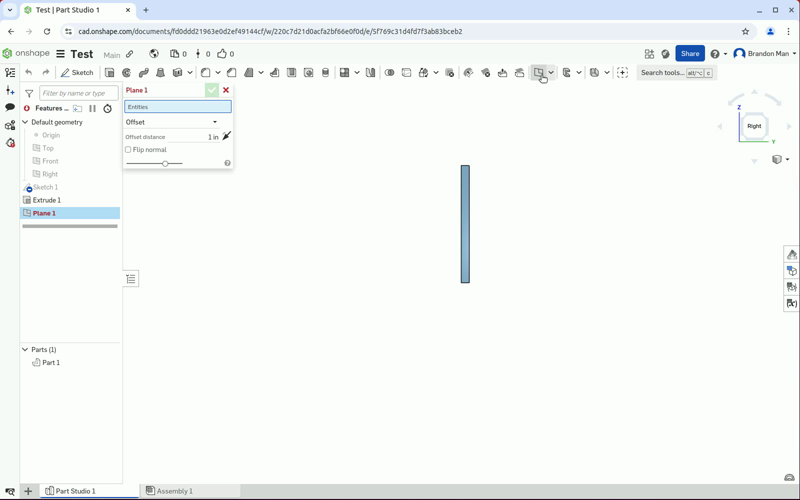
mouse_move(73, 176)
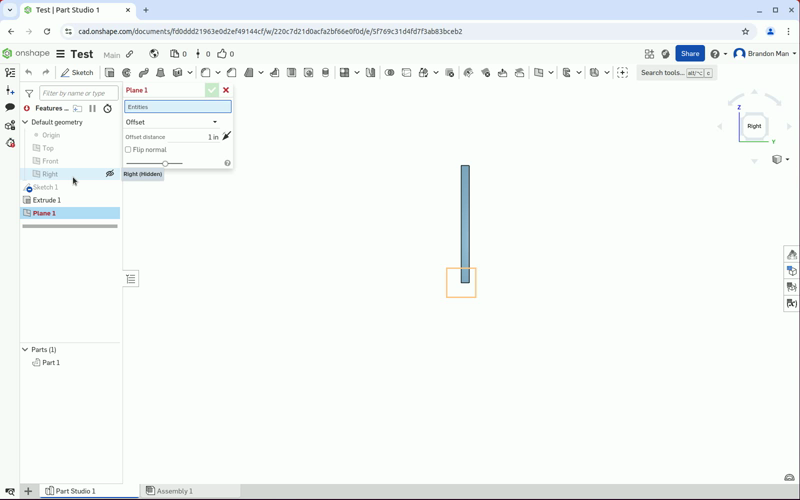
click(73, 176)
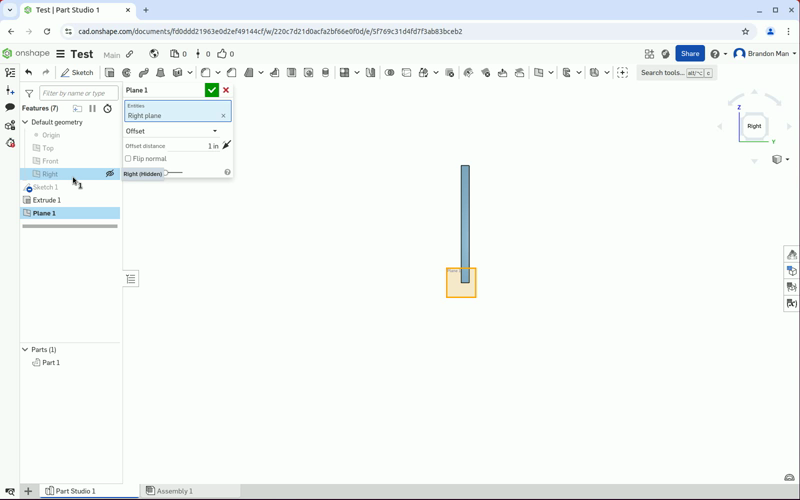
key(tab, 2)
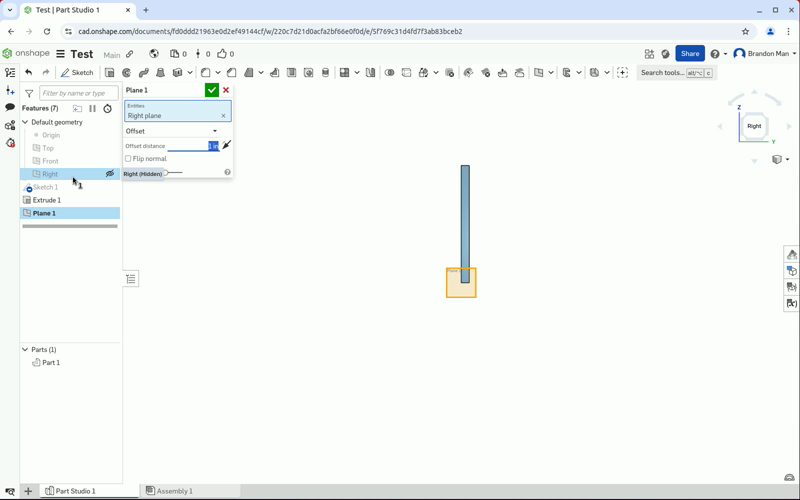
text(1.448)
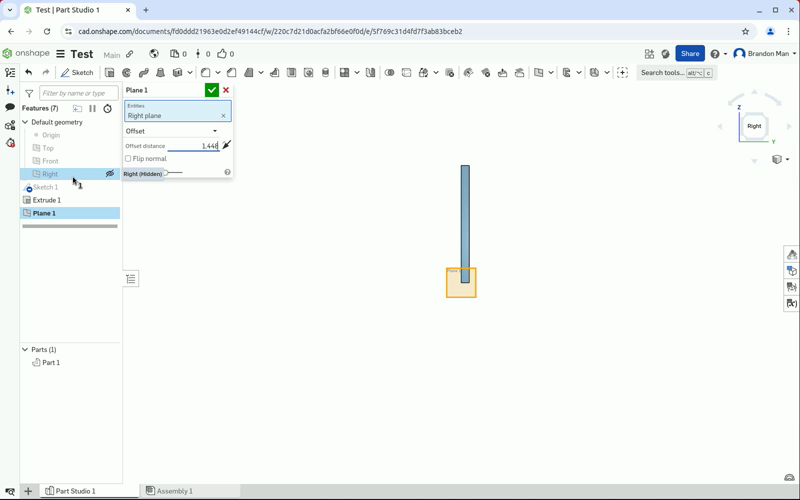
key(enter, 2)
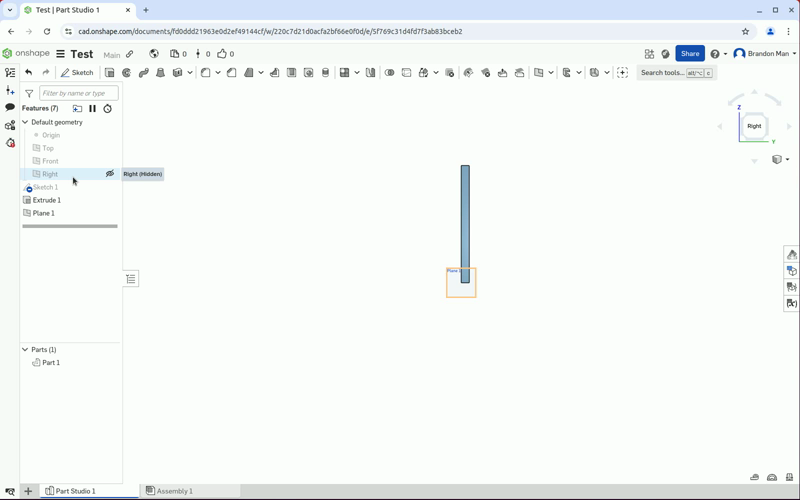
key(shift+s)
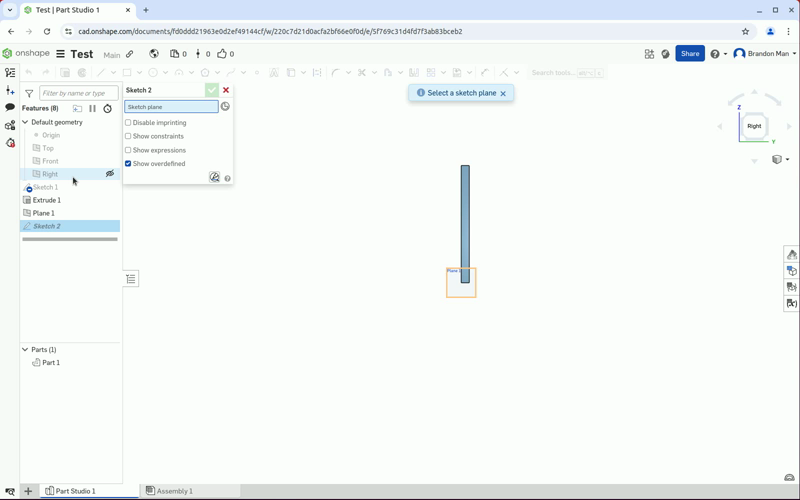
mouse_move(73, 215)
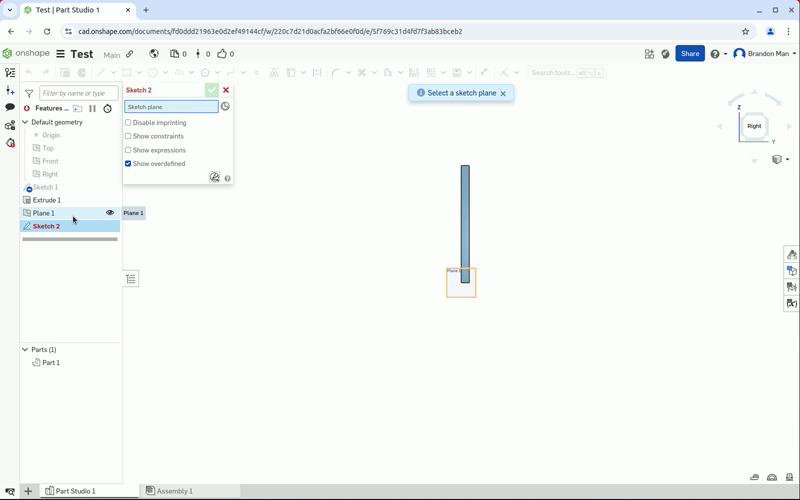
click(73, 215)
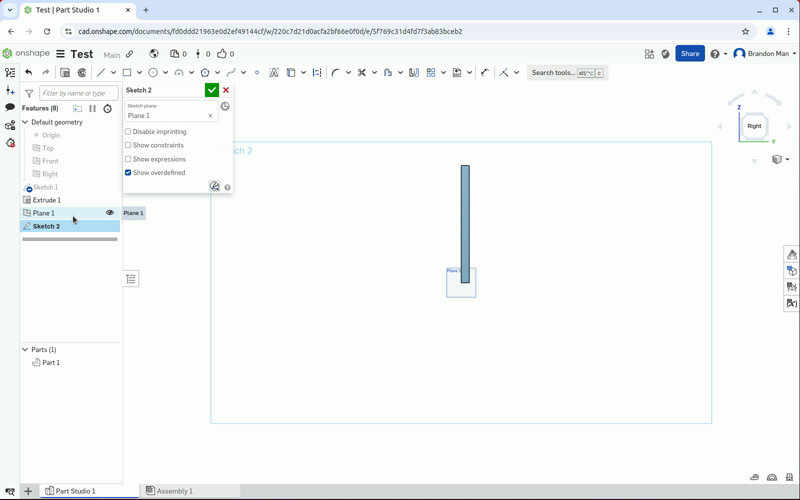
mouse_move(73, 352)
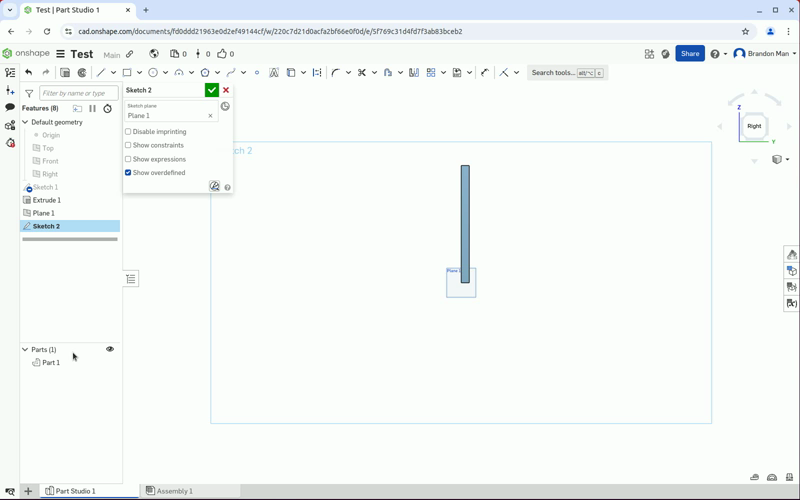
key(y)
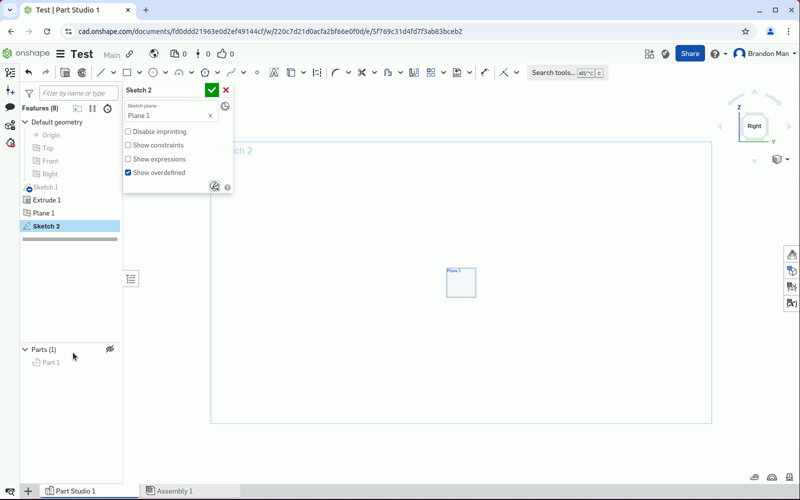
key(l)
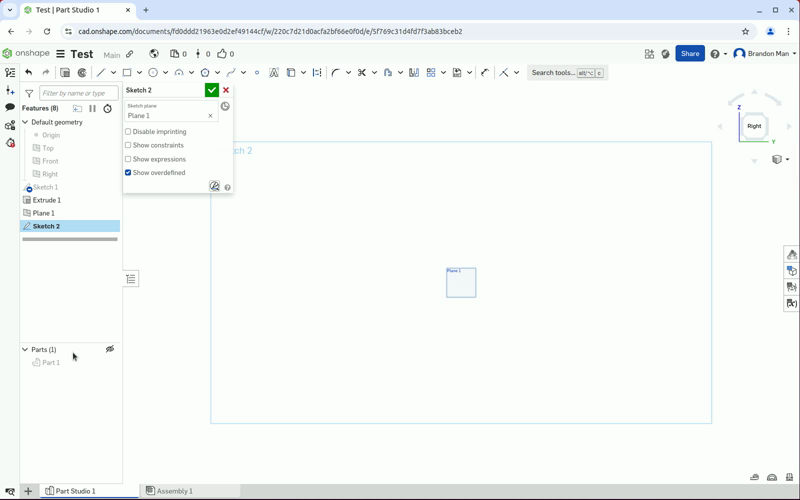
key_down(shift)
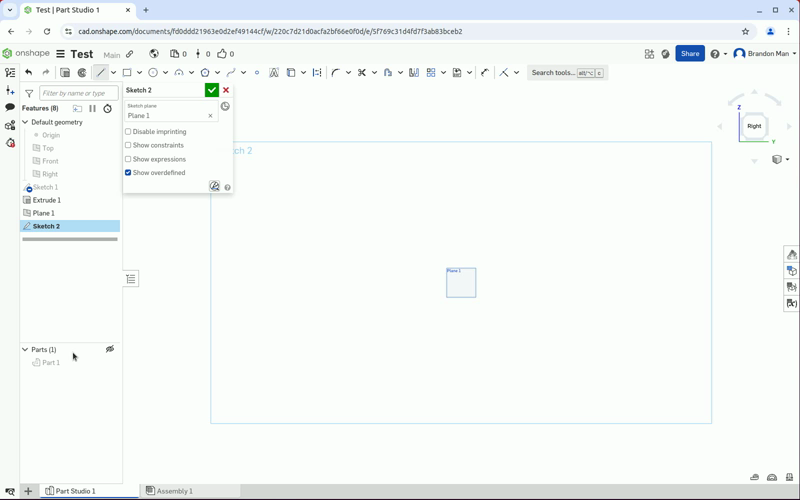
mouse_move(467, 170)
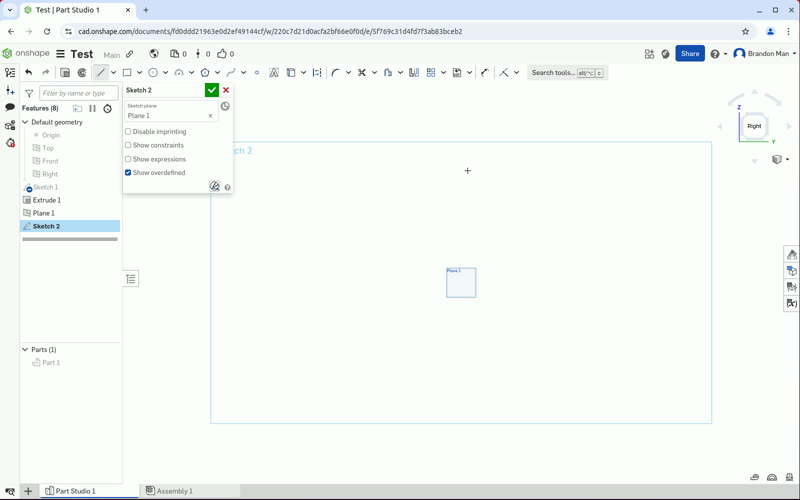
click(467, 170)
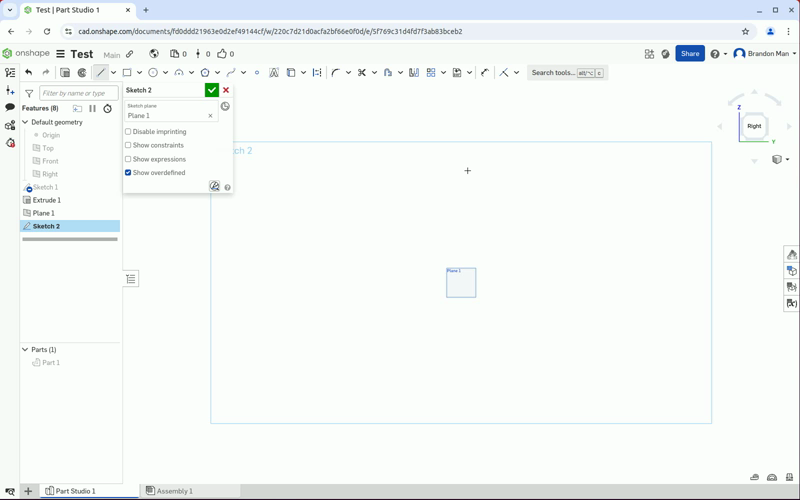
key_up(shift)
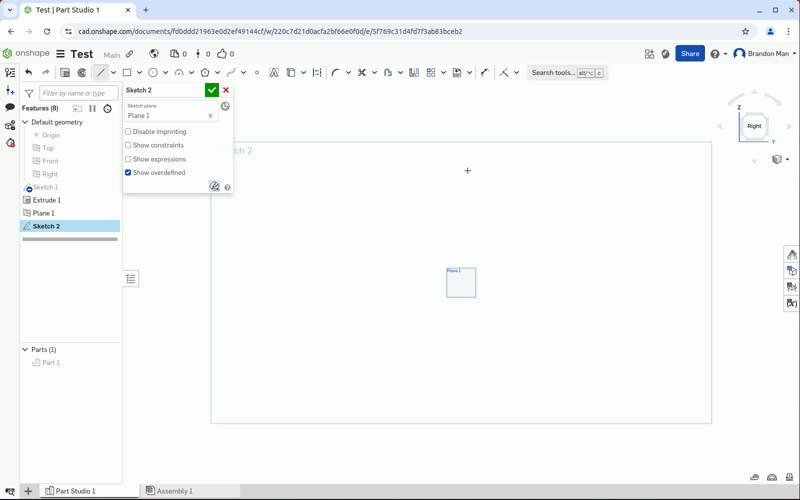
key_down(shift)
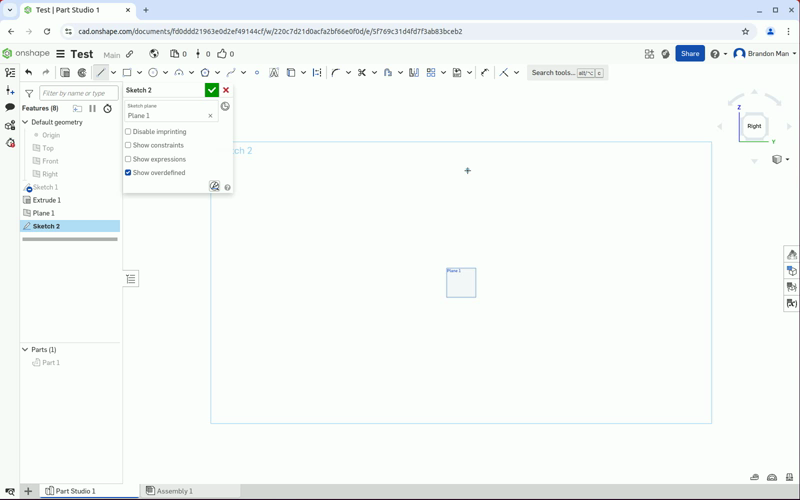
mouse_move(497, 170)
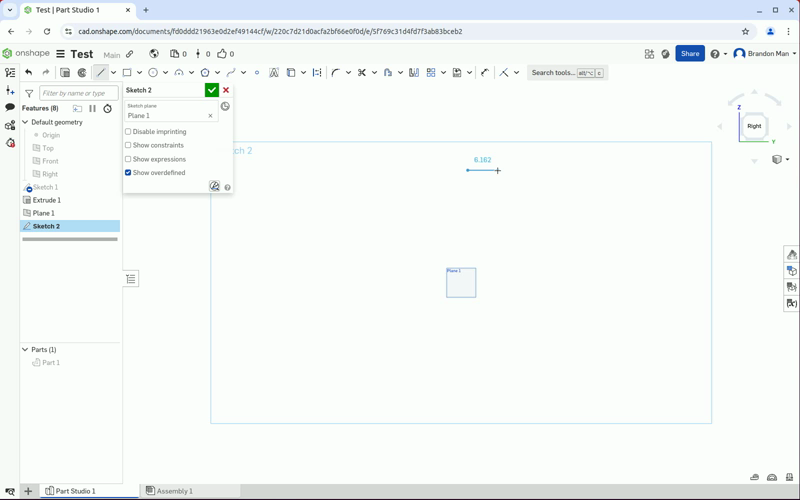
mouse_move(469, 169)
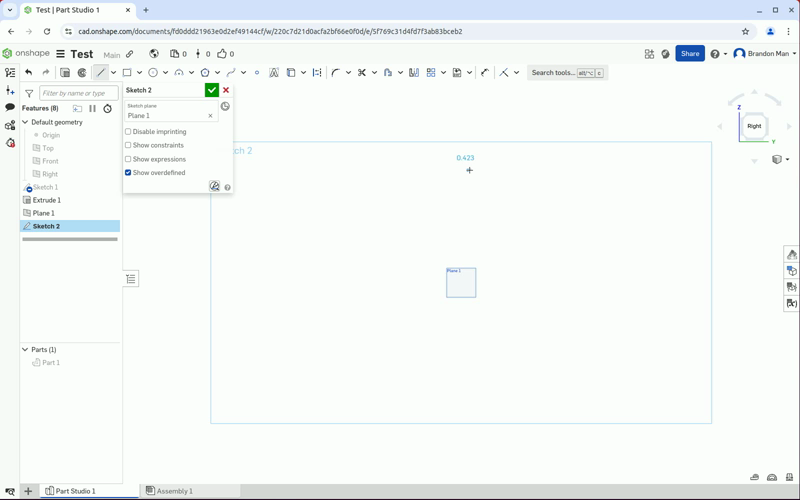
scroll(6)
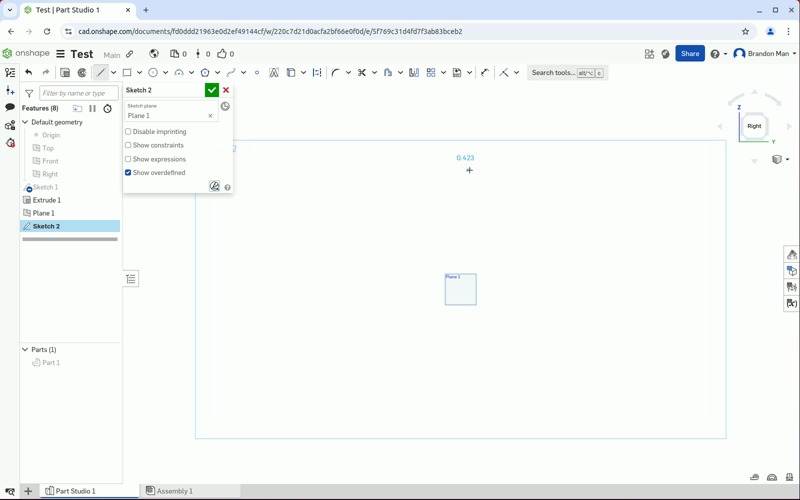
scroll(6)
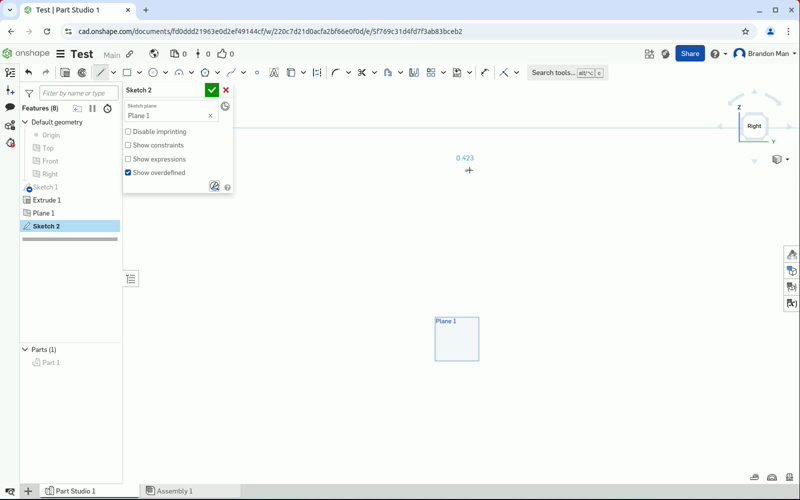
scroll(6)
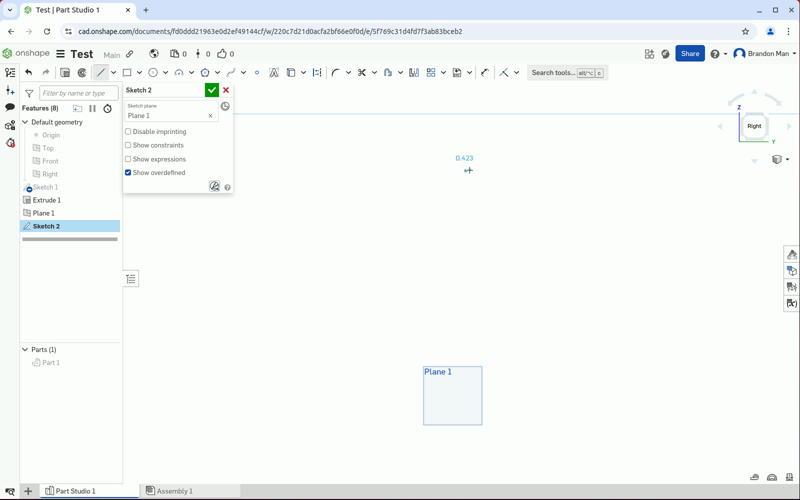
scroll(6)
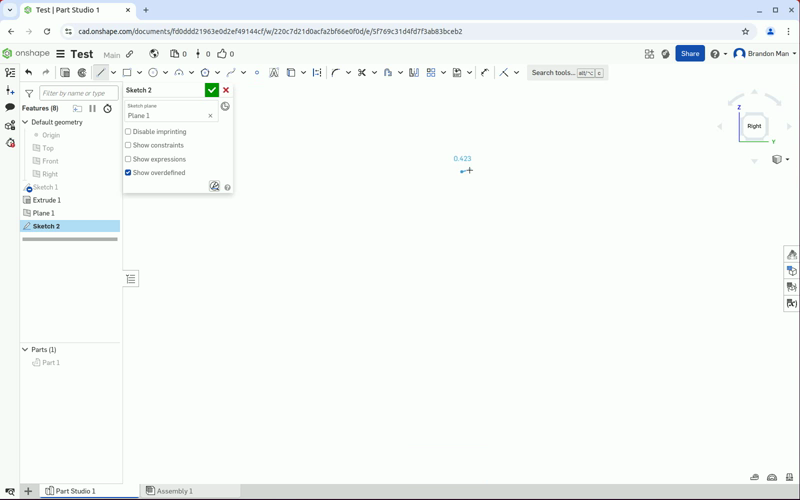
scroll(6)
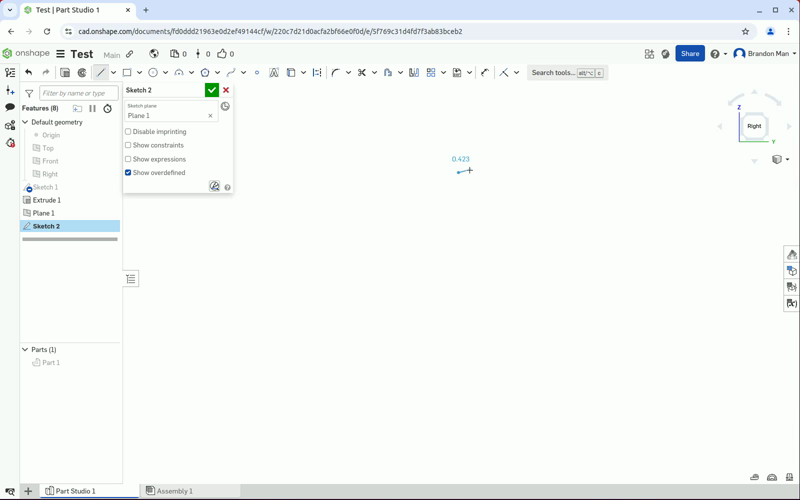
scroll(6)
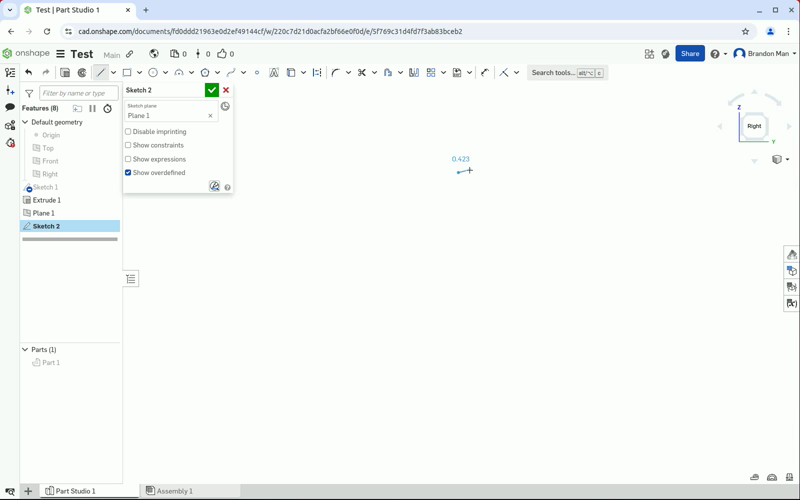
scroll(6)
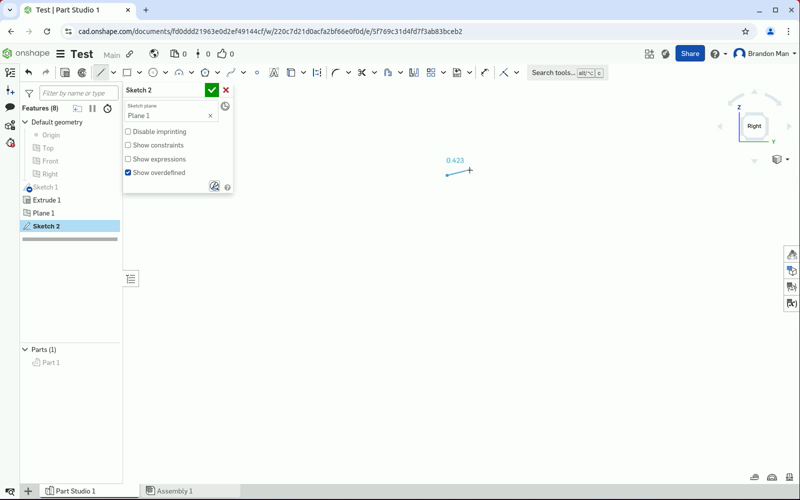
click(469, 169)
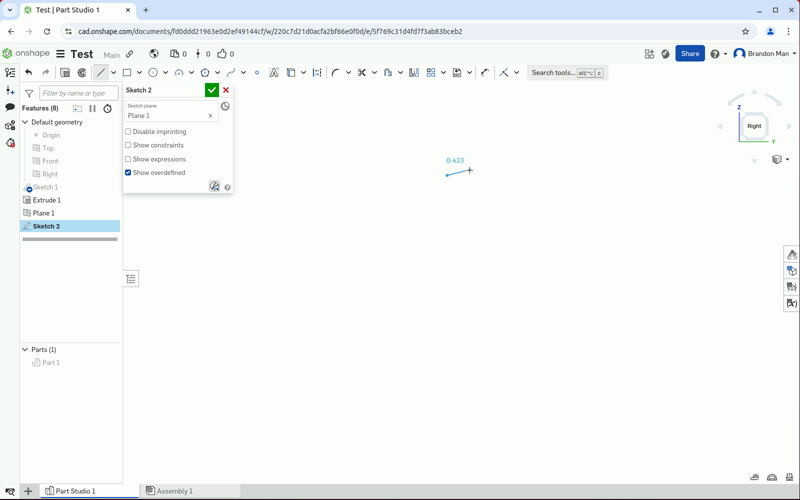
scroll(-6)
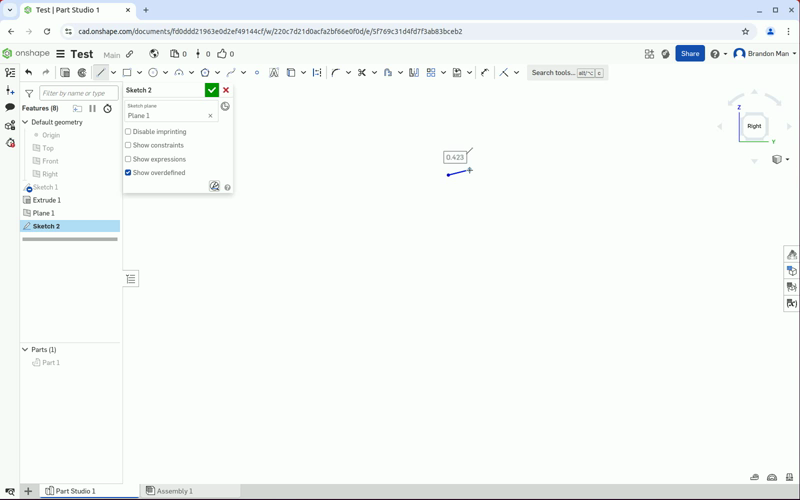
scroll(-6)
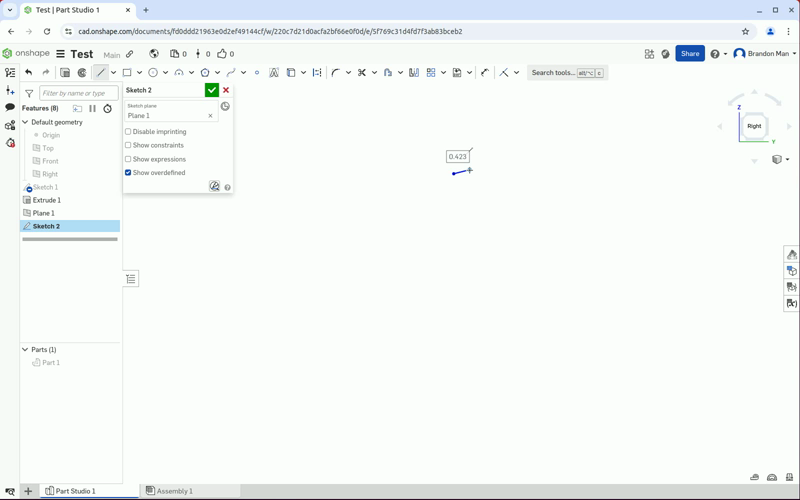
scroll(-6)
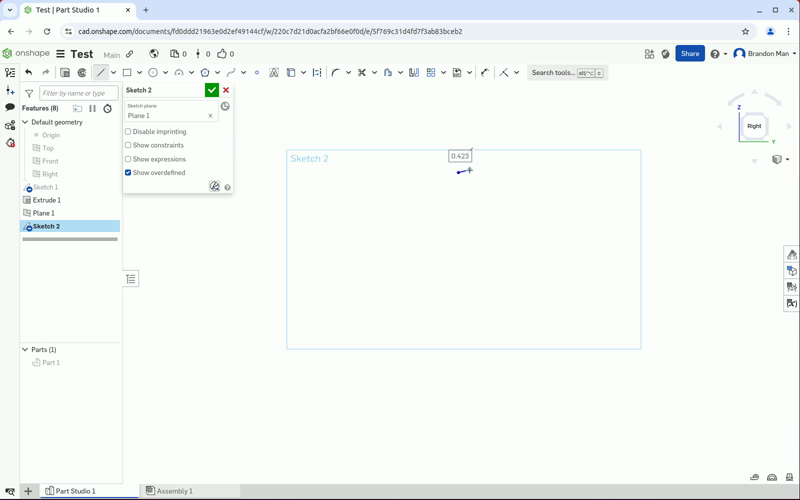
scroll(-6)
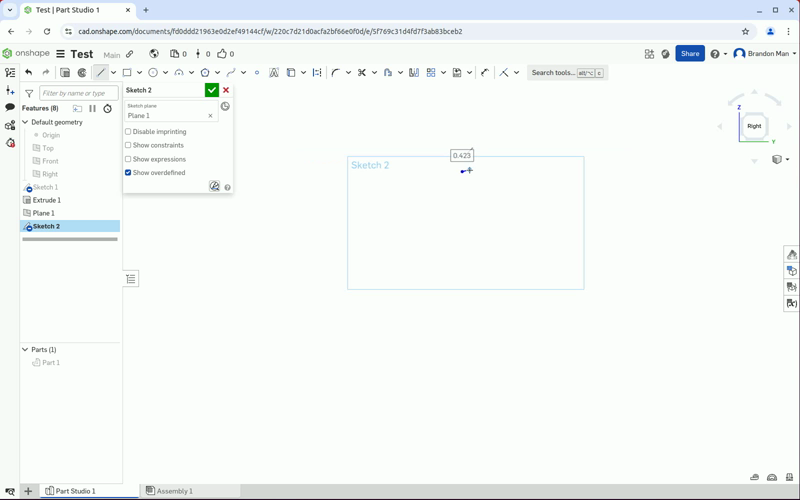
scroll(-6)
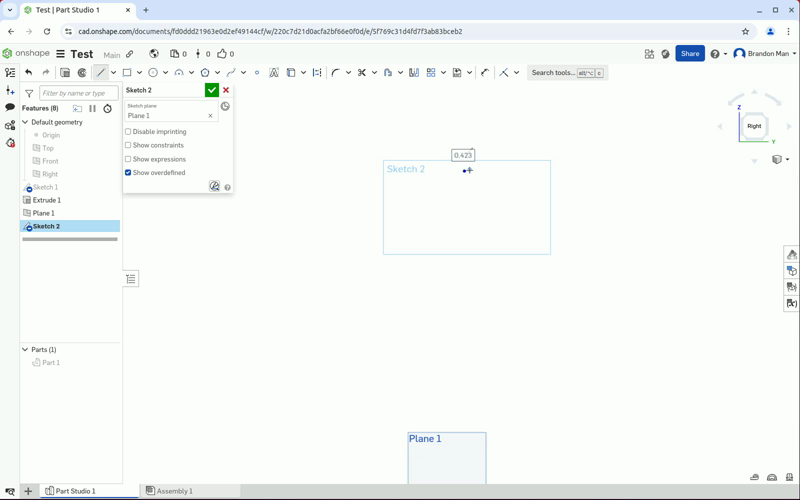
scroll(-6)
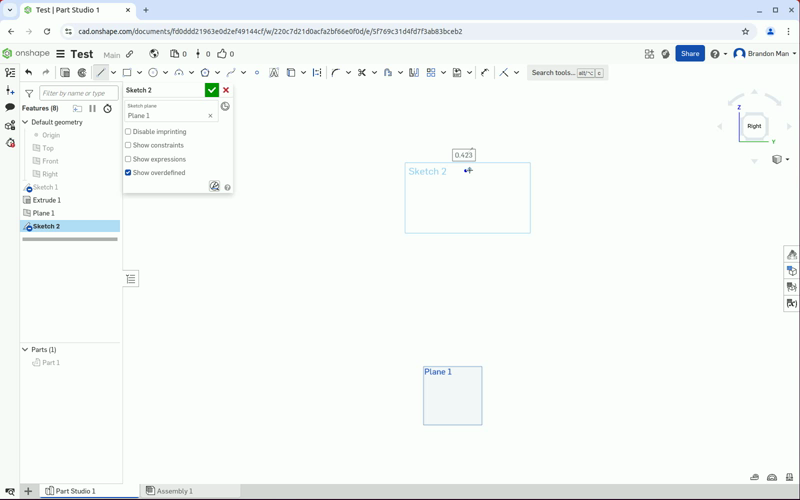
scroll(-6)
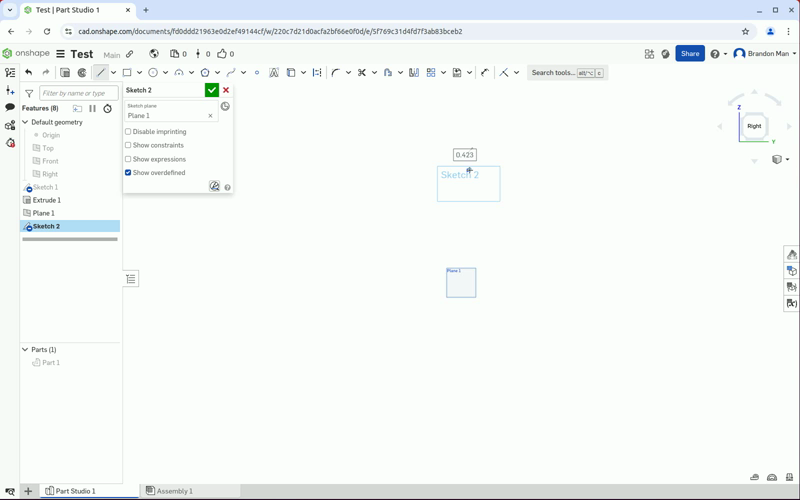
key_up(shift)
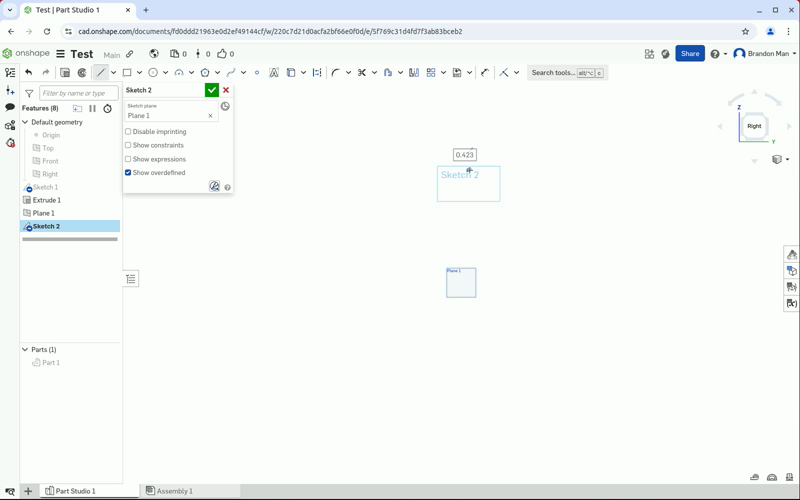
key_down(shift)
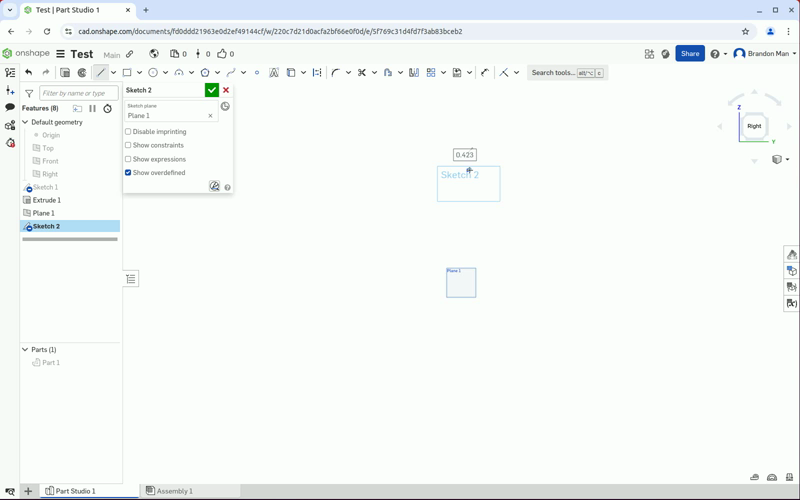
mouse_move(499, 169)
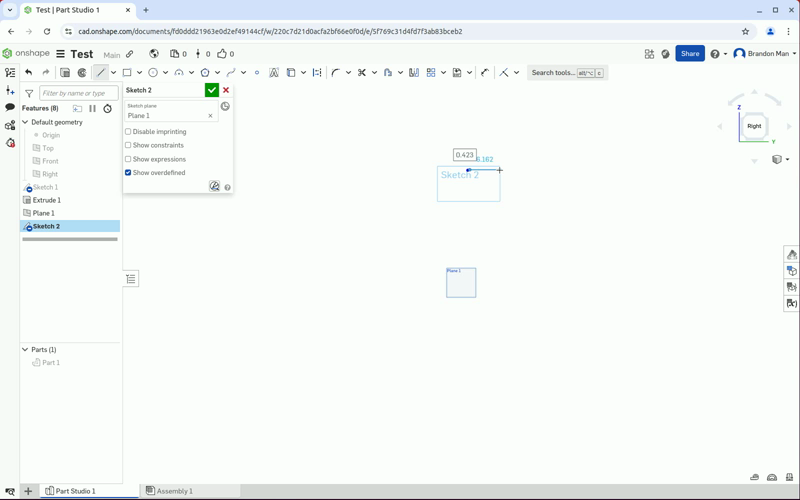
mouse_move(469, 164)
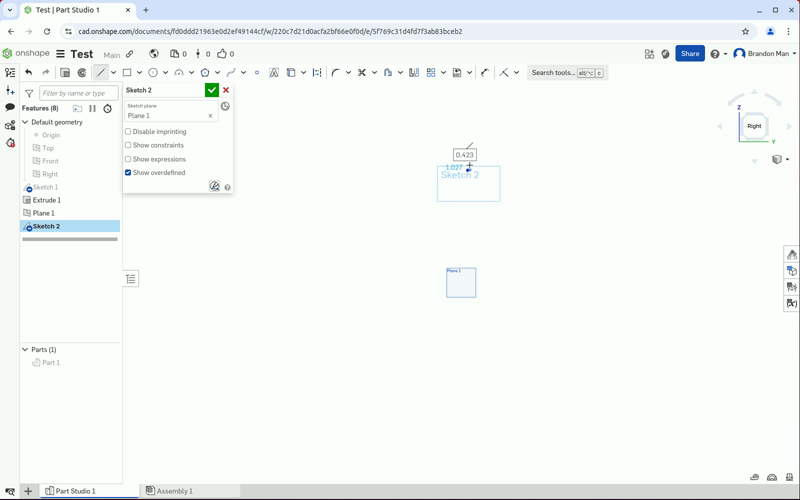
scroll(6)
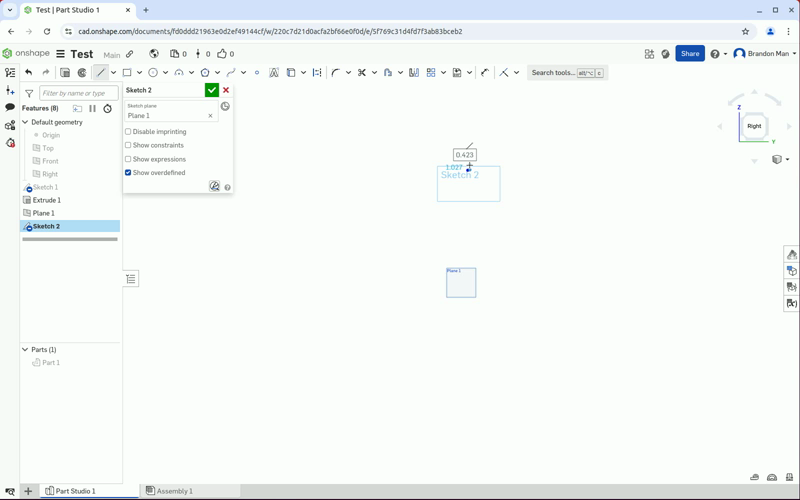
scroll(6)
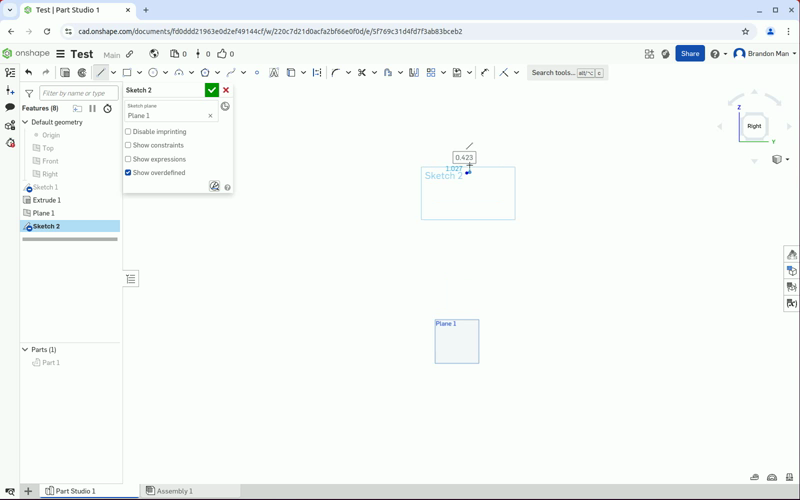
scroll(6)
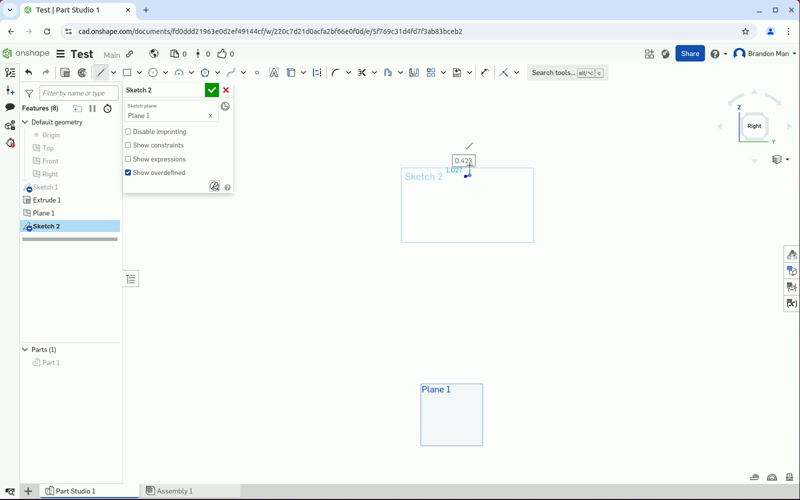
scroll(6)
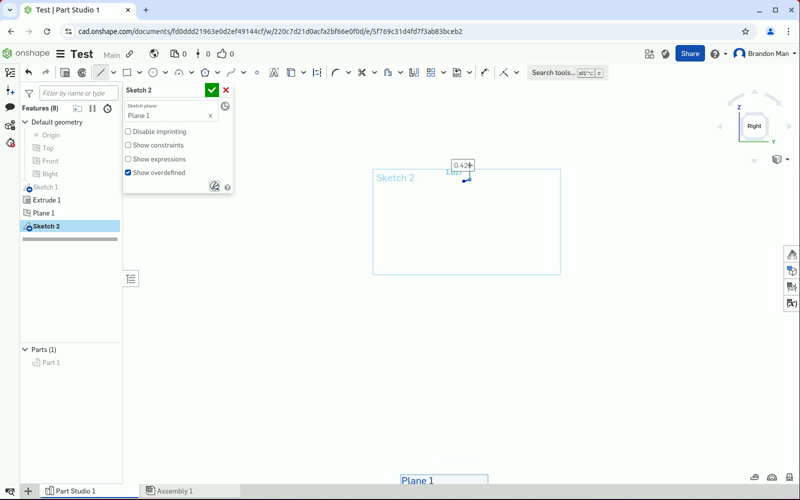
scroll(6)
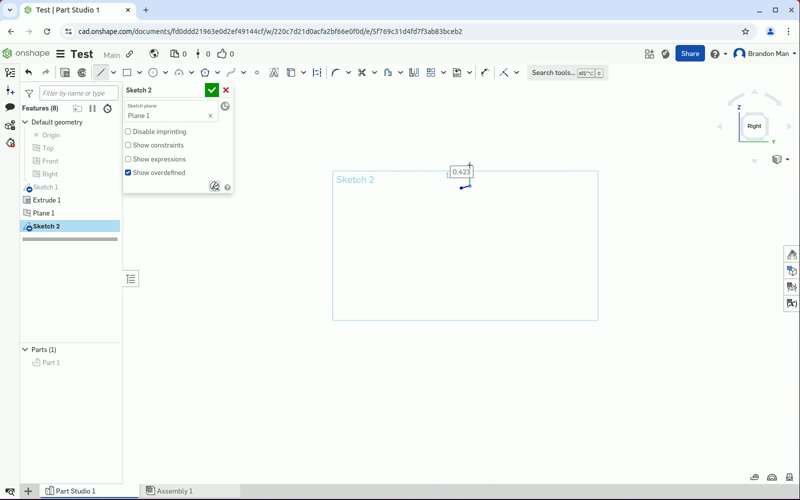
scroll(6)
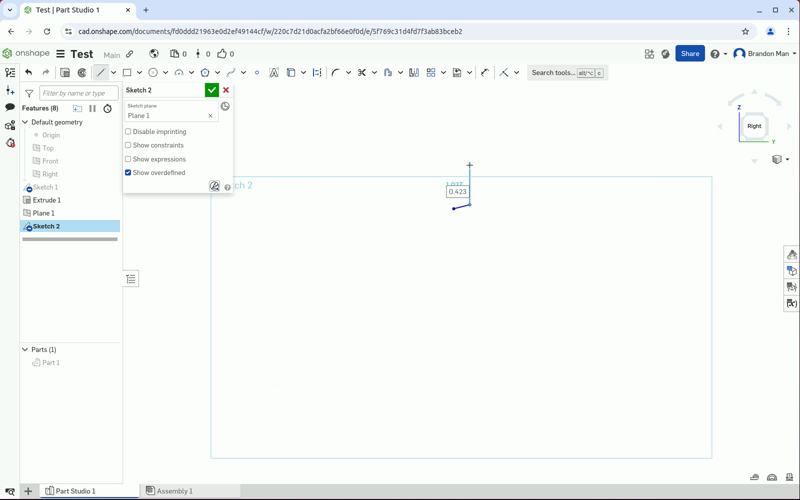
scroll(6)
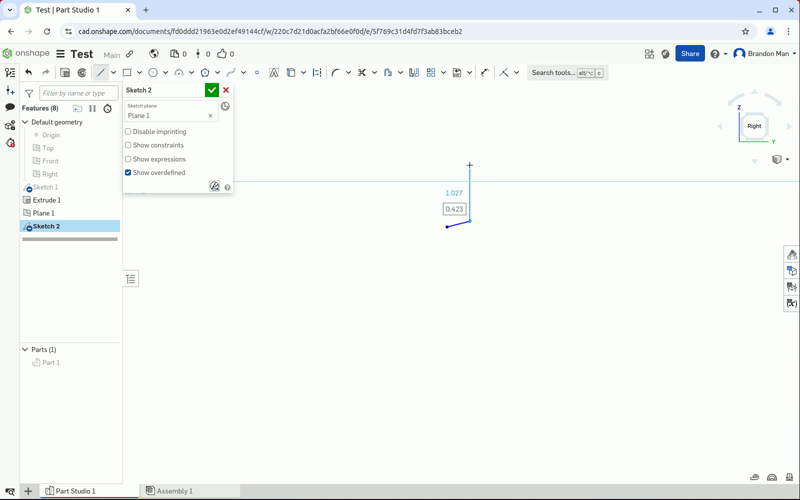
click(469, 164)
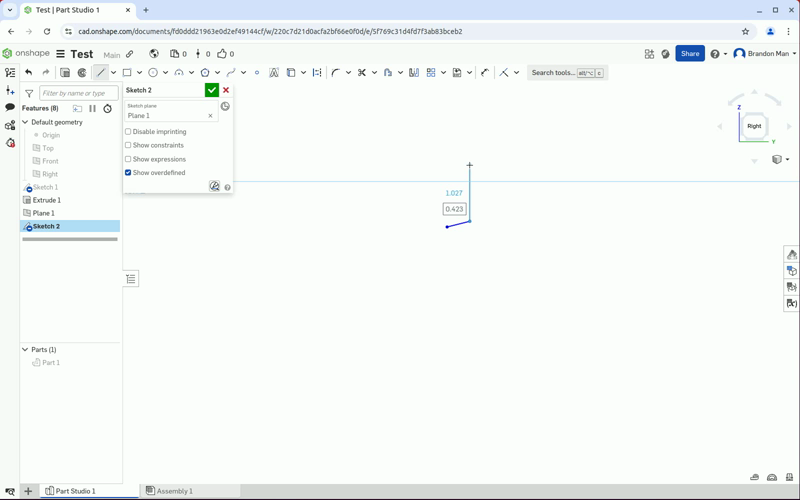
scroll(-6)
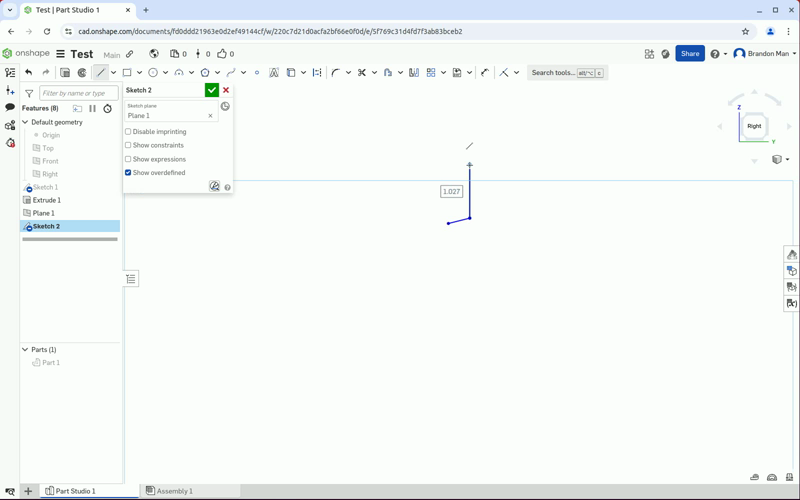
scroll(-6)
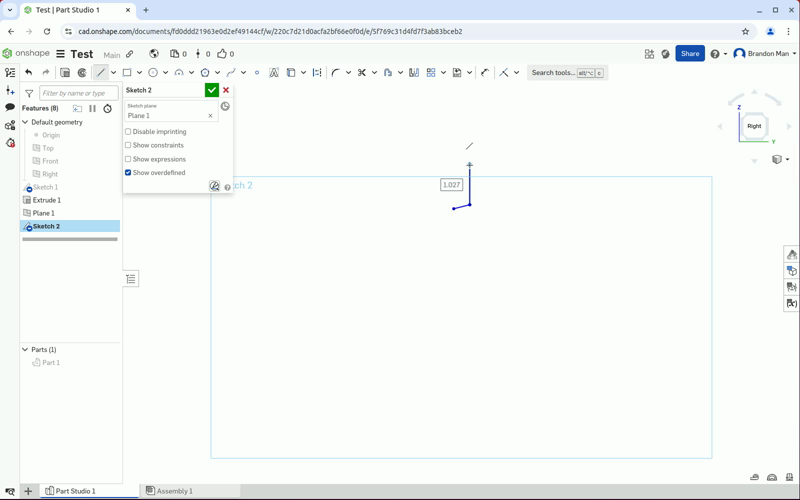
scroll(-6)
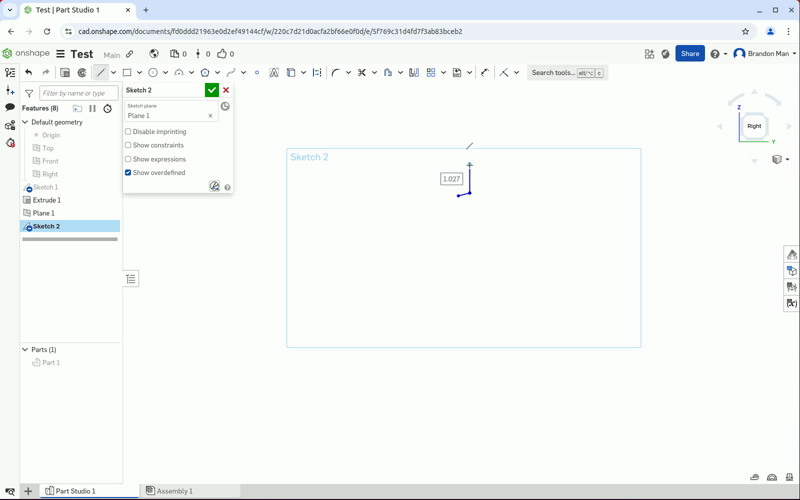
scroll(-6)
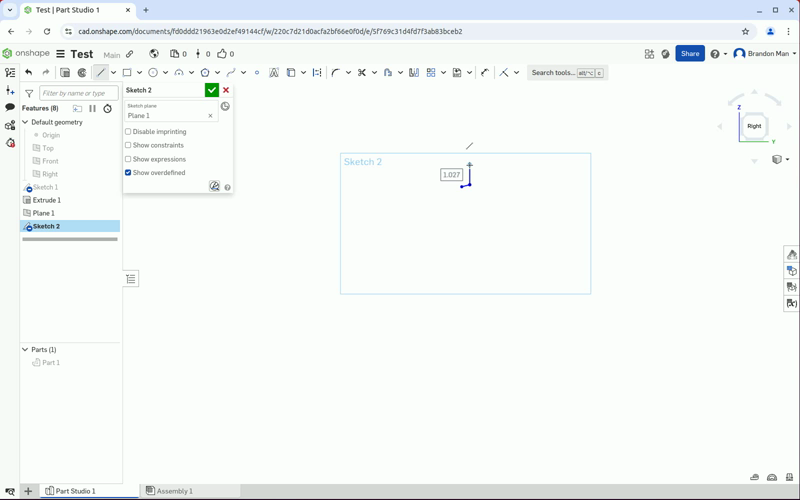
scroll(-6)
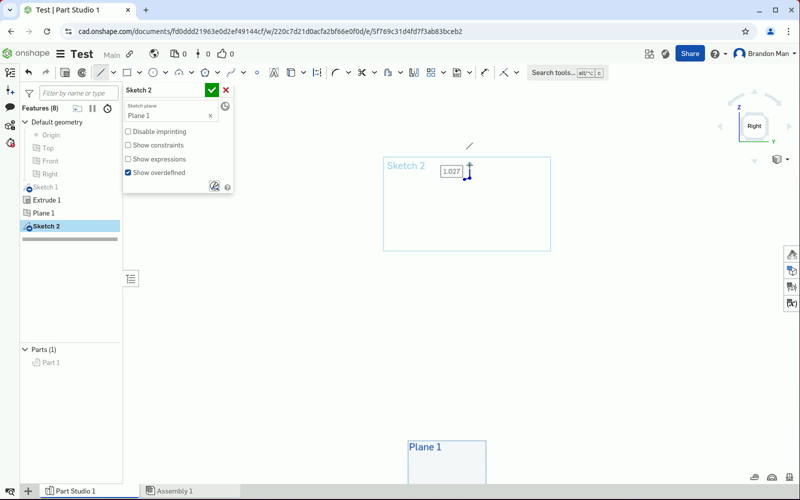
scroll(-6)
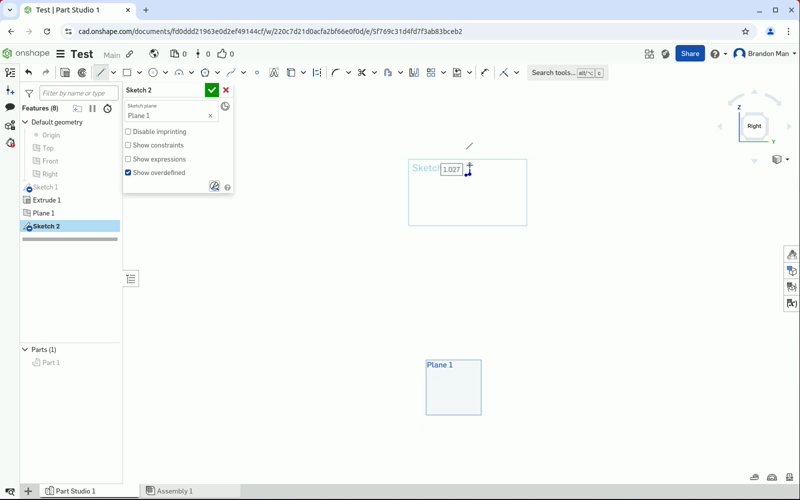
scroll(-6)
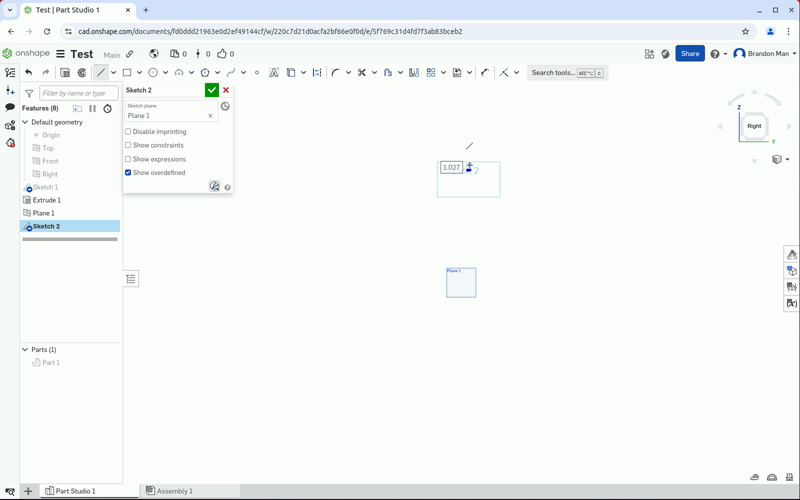
key_up(shift)
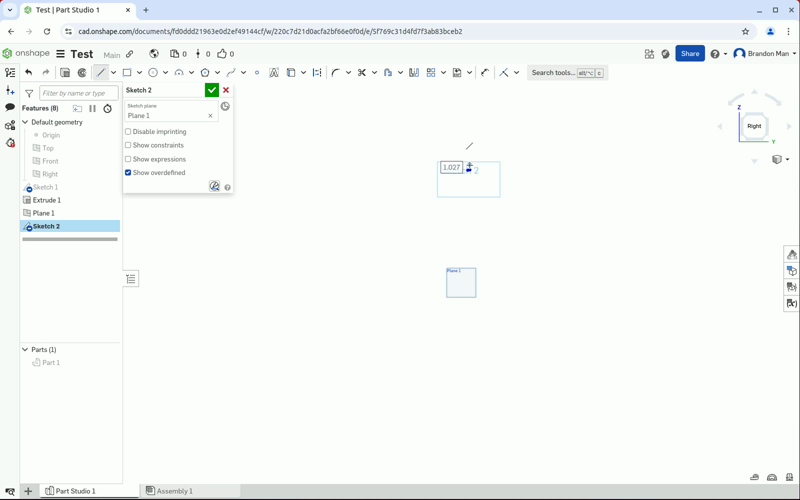
key_down(shift)
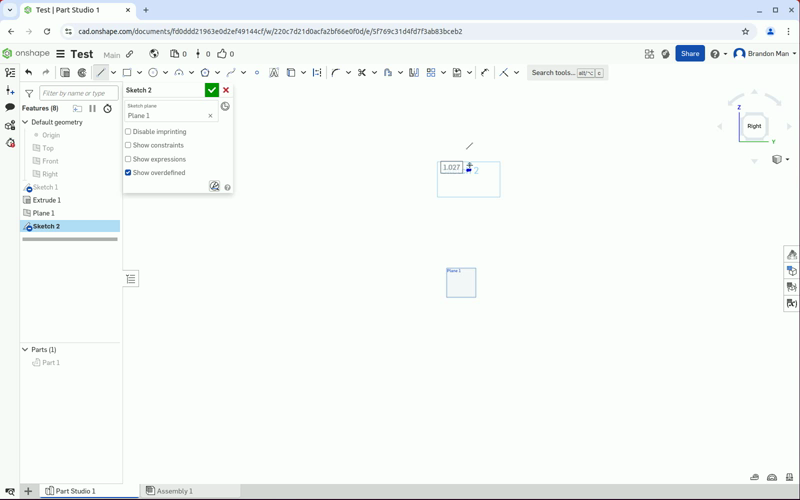
mouse_move(499, 164)
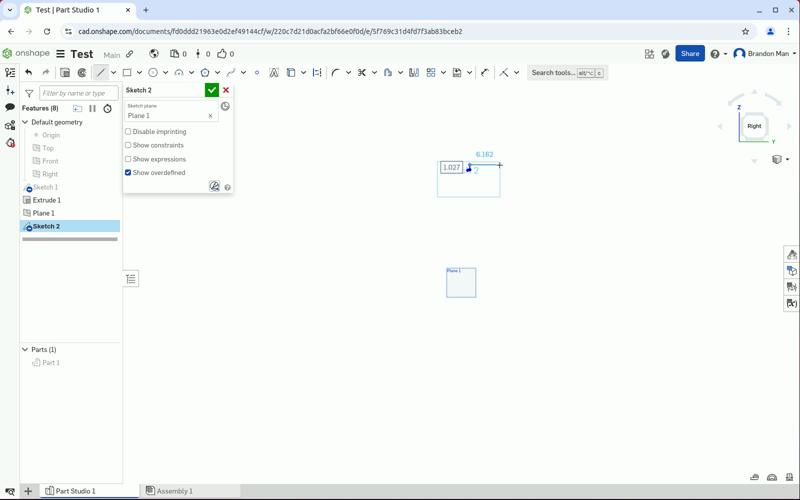
mouse_move(467, 164)
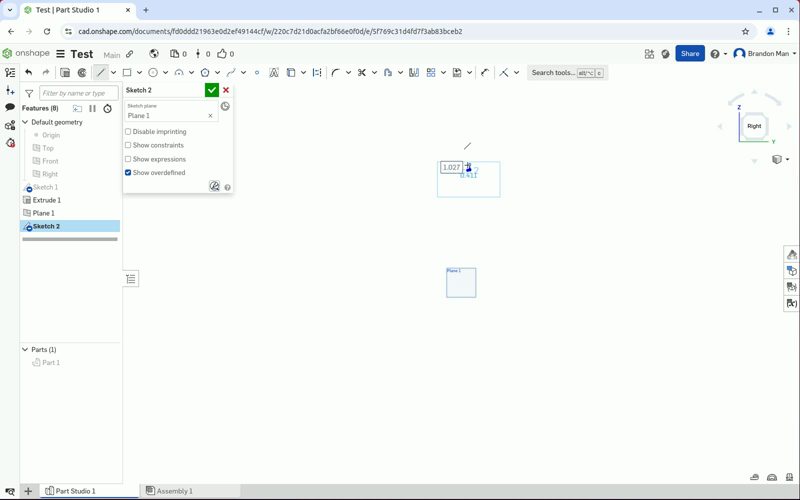
scroll(6)
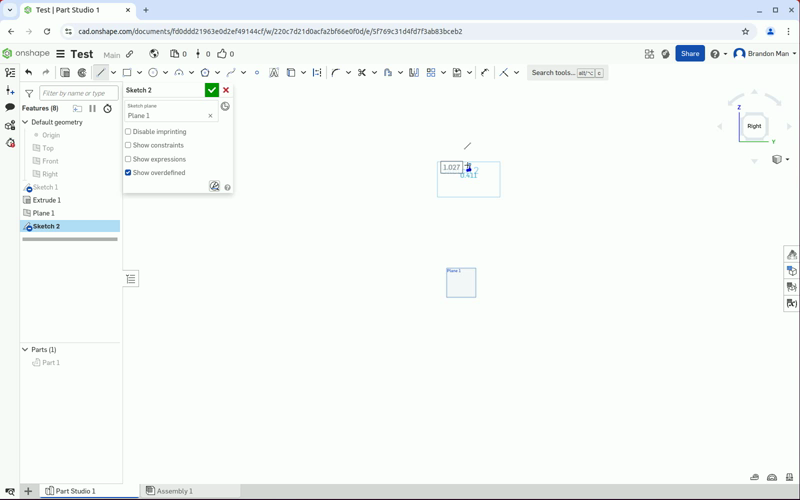
scroll(6)
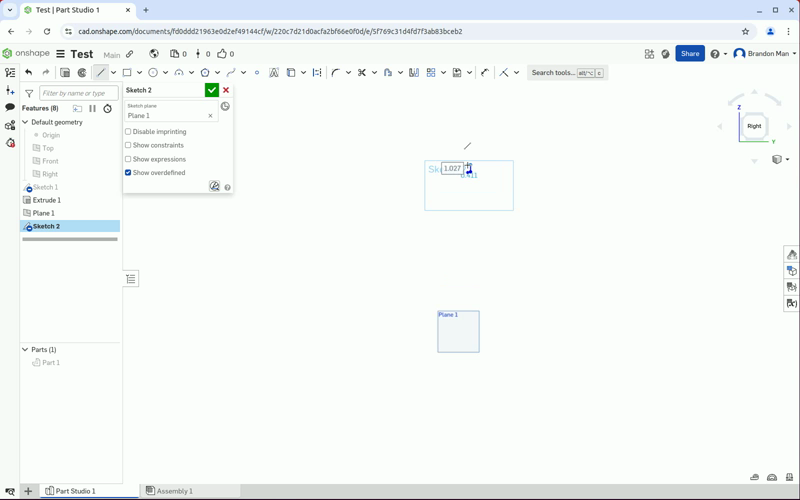
scroll(6)
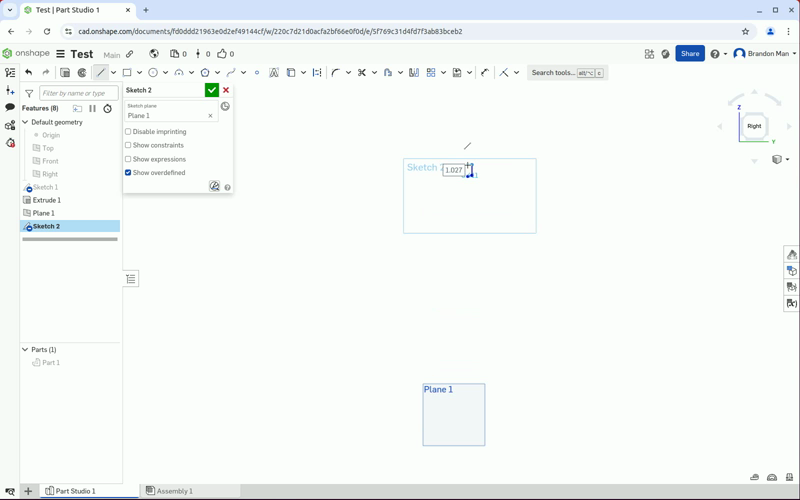
scroll(6)
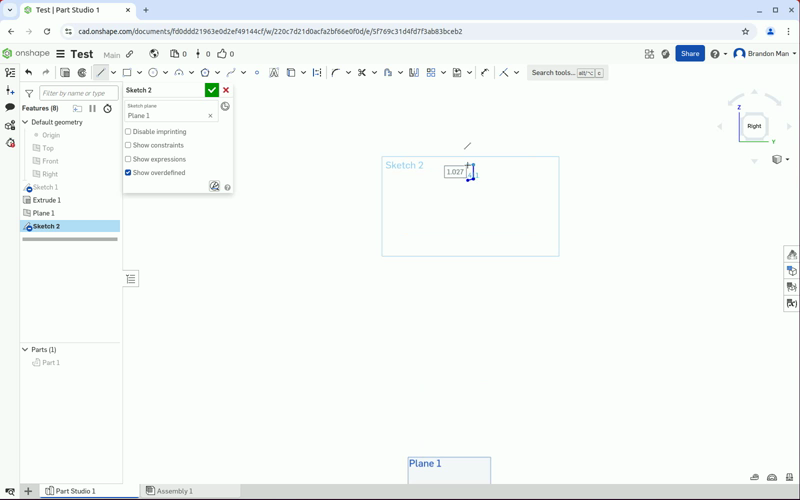
scroll(6)
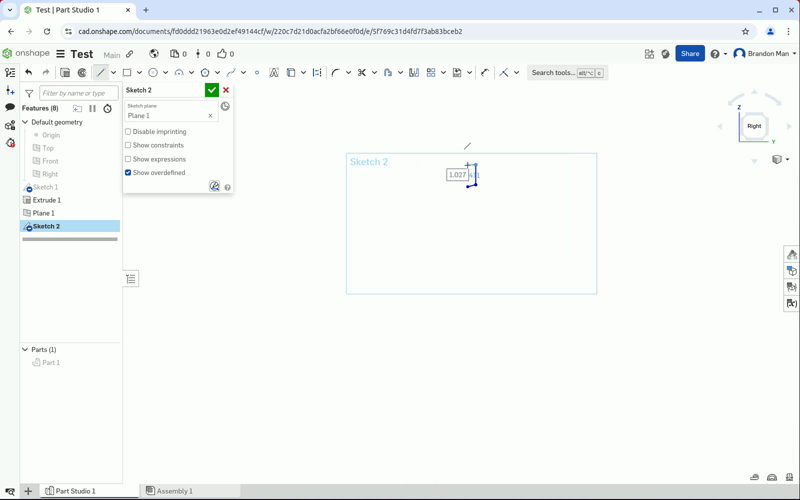
scroll(6)
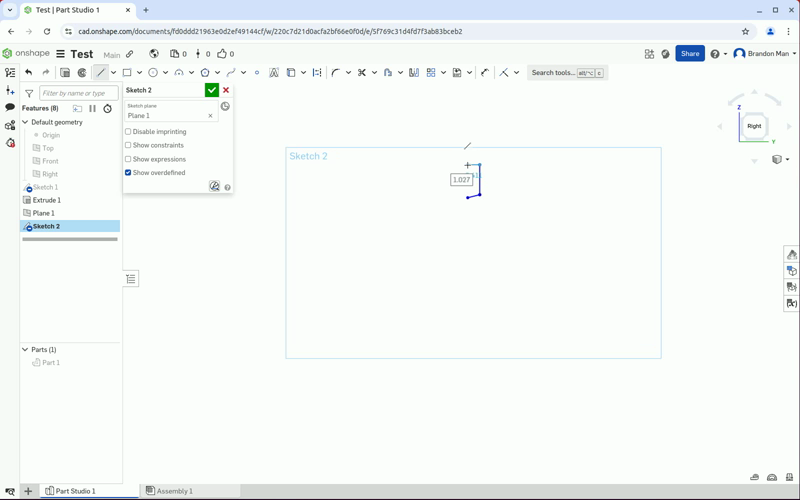
scroll(6)
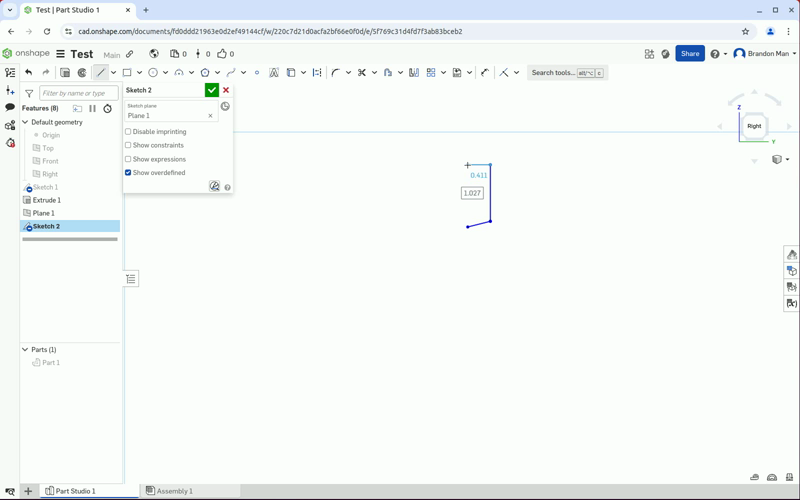
click(467, 164)
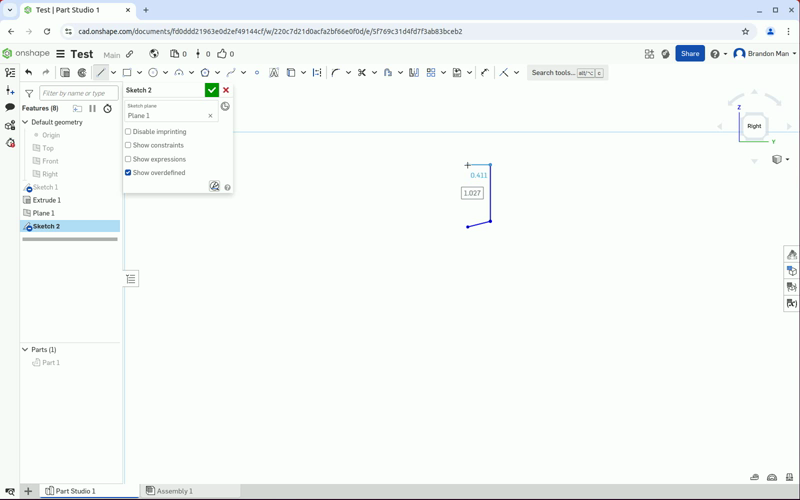
scroll(-6)
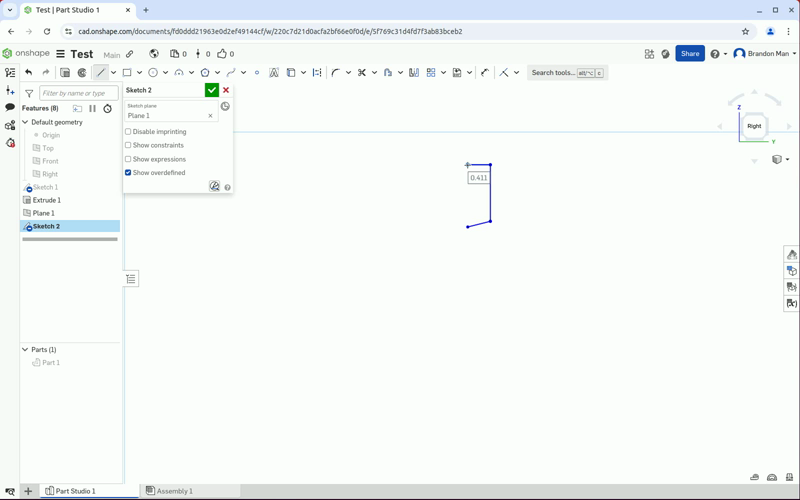
scroll(-6)
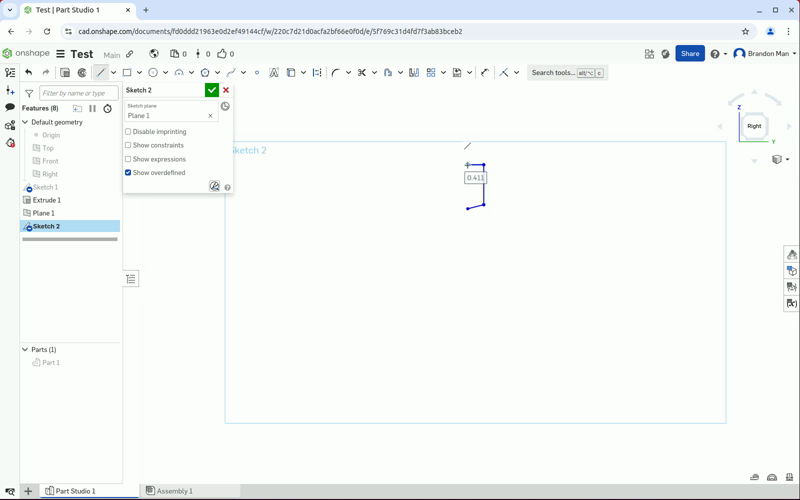
scroll(-6)
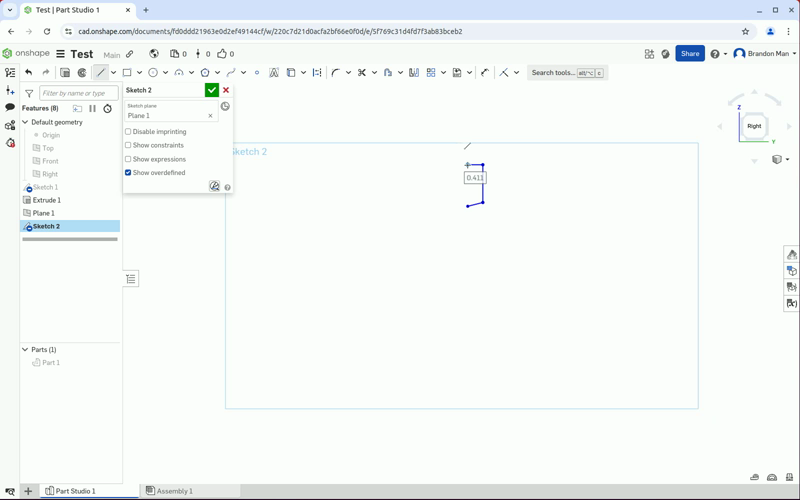
scroll(-6)
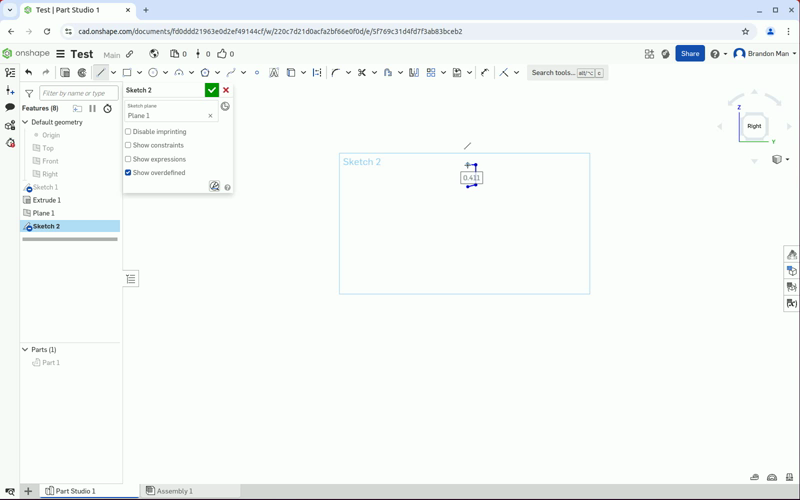
scroll(-6)
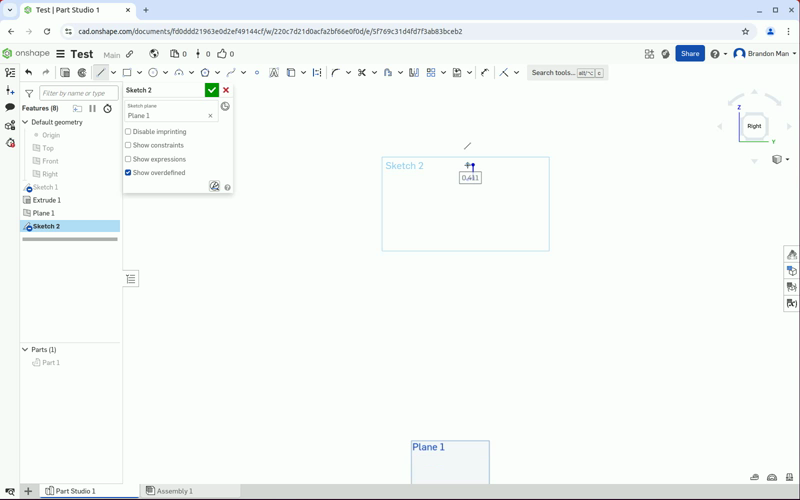
scroll(-6)
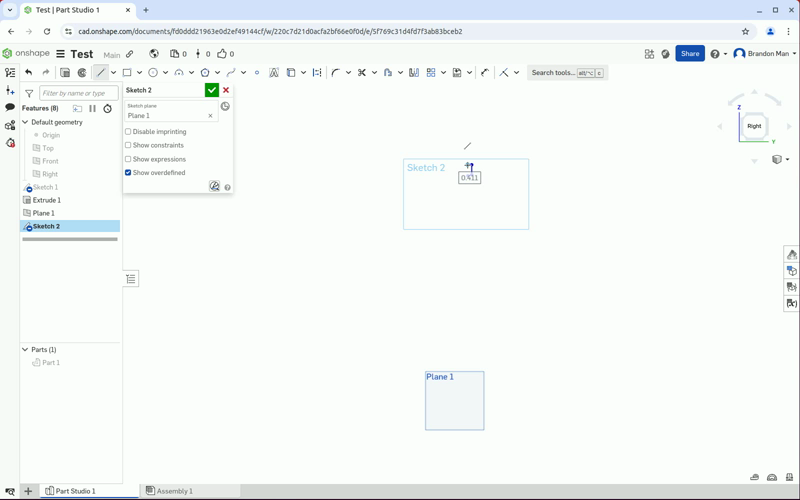
scroll(-6)
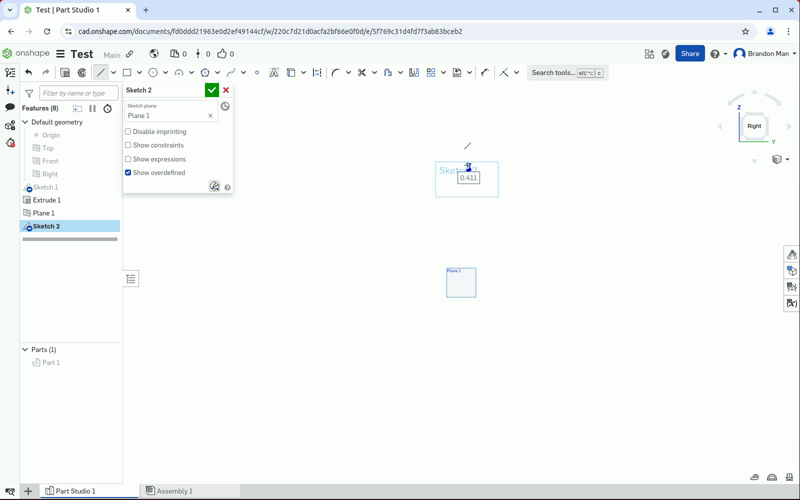
key_up(shift)
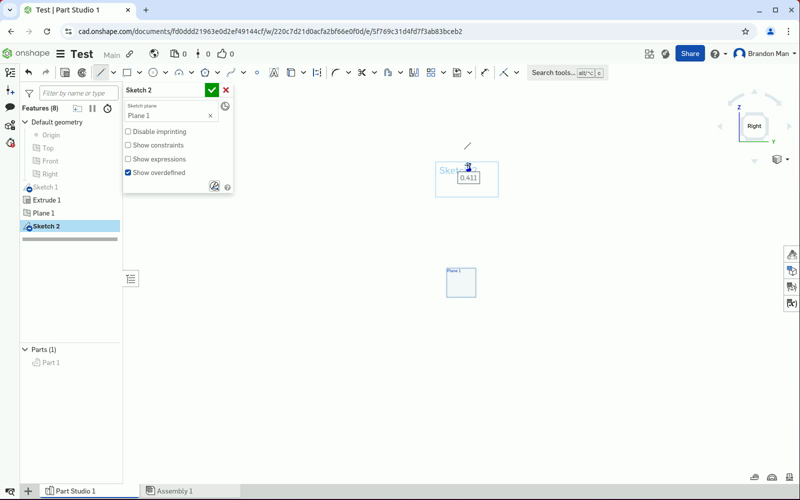
mouse_move(497, 164)
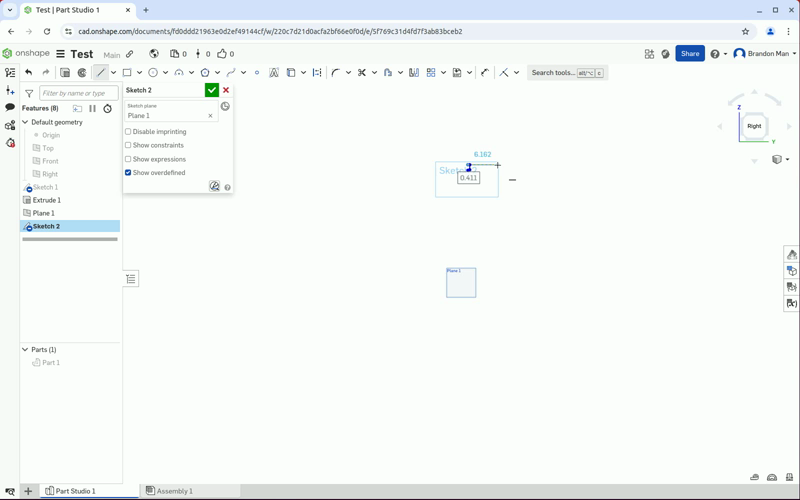
key_down(shift)
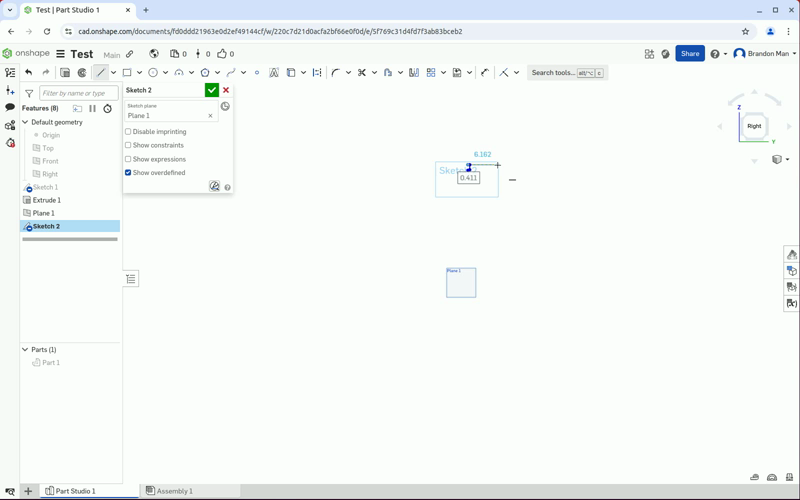
mouse_move(467, 170)
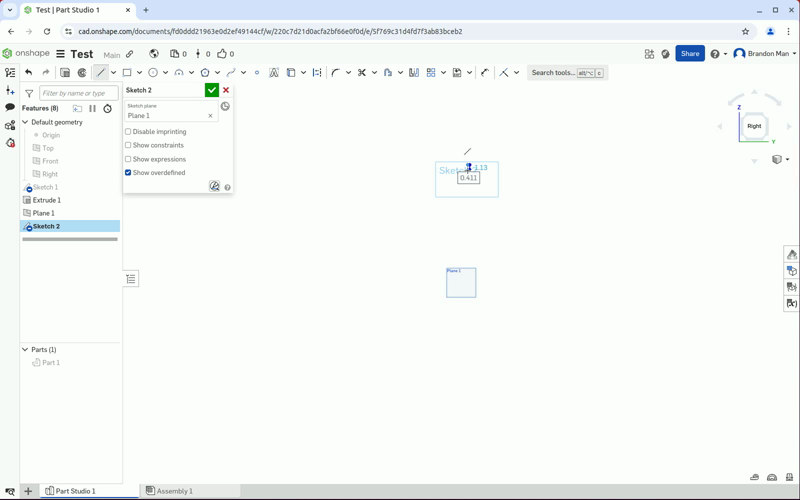
scroll(6)
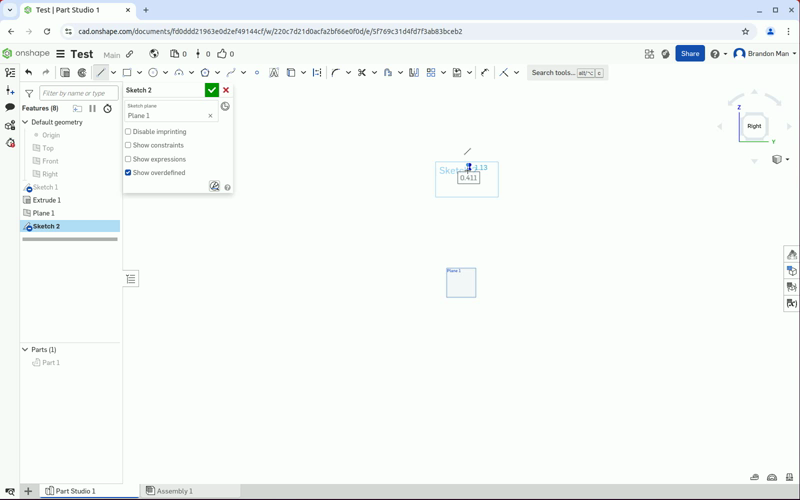
scroll(6)
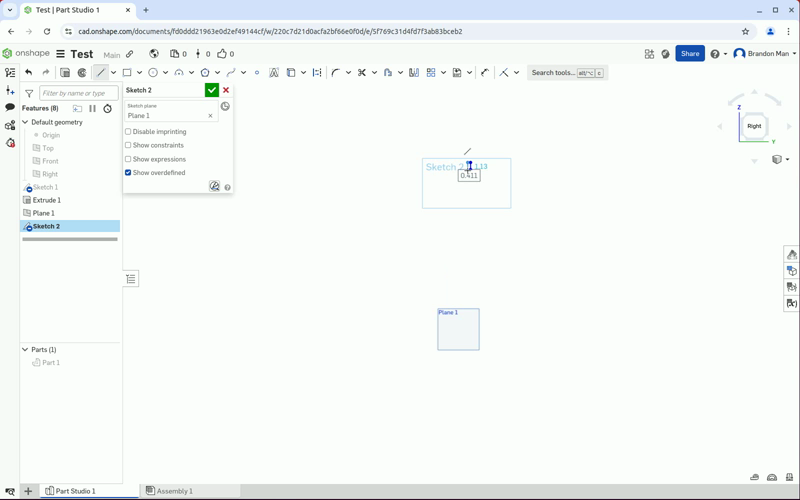
scroll(6)
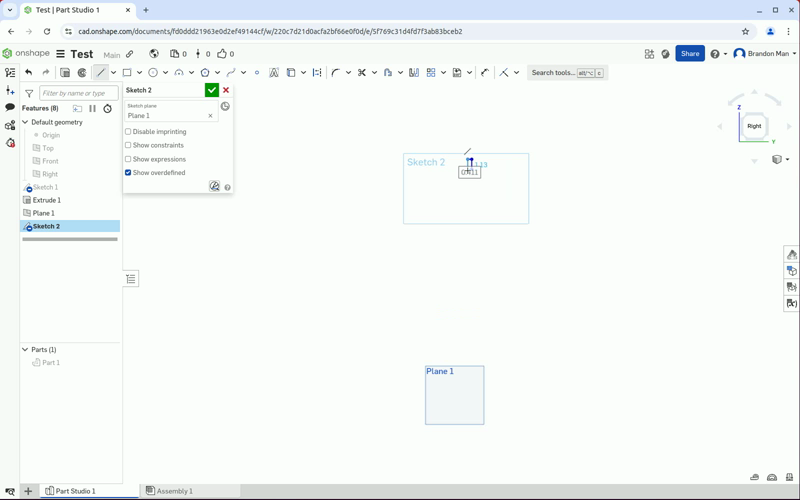
scroll(6)
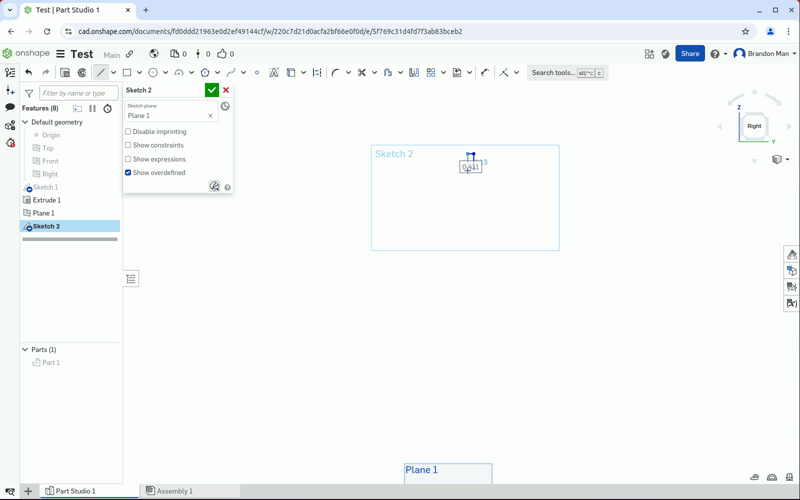
scroll(6)
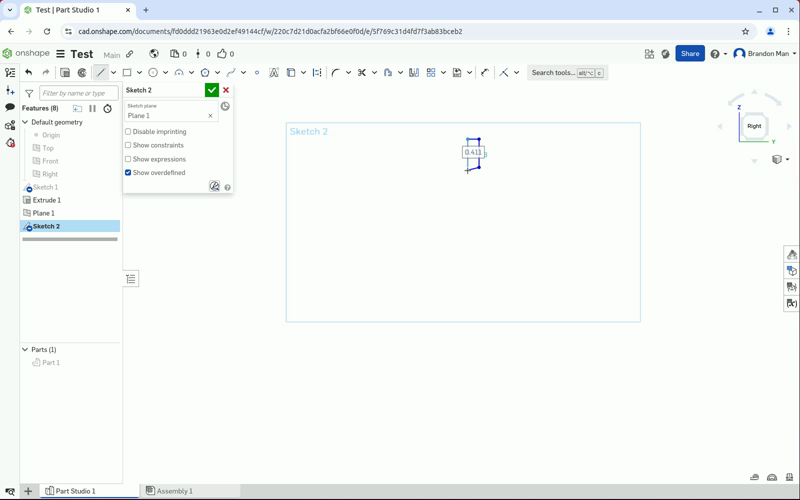
scroll(6)
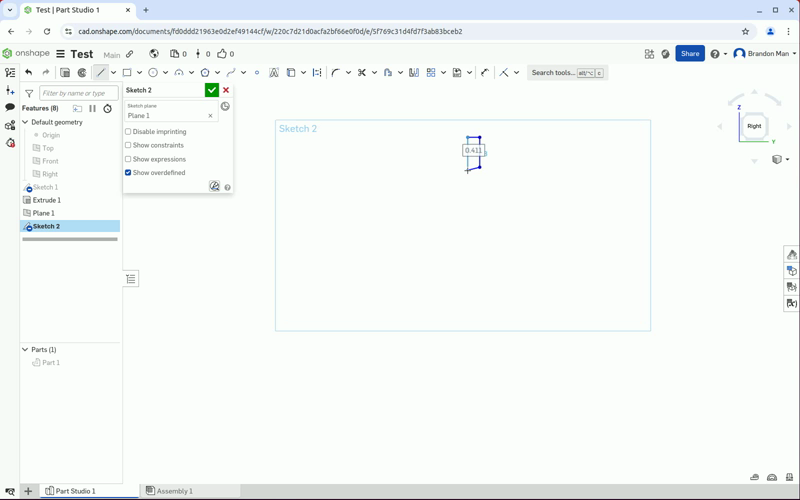
scroll(6)
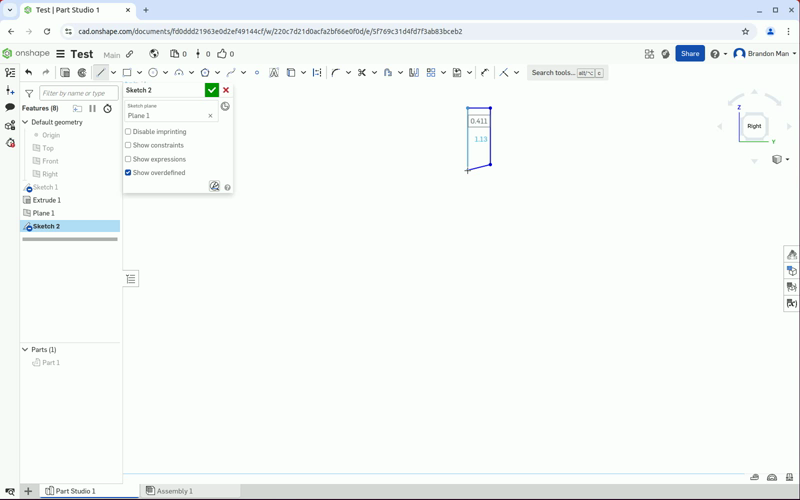
key_up(shift)
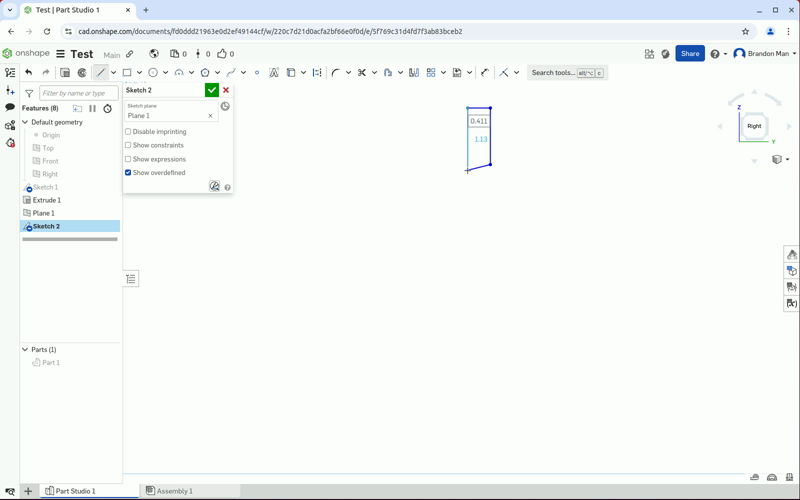
click(467, 170)
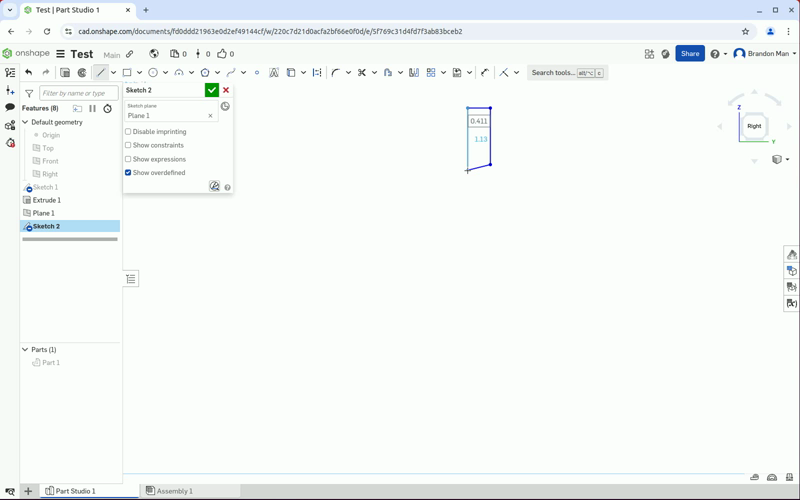
scroll(-6)
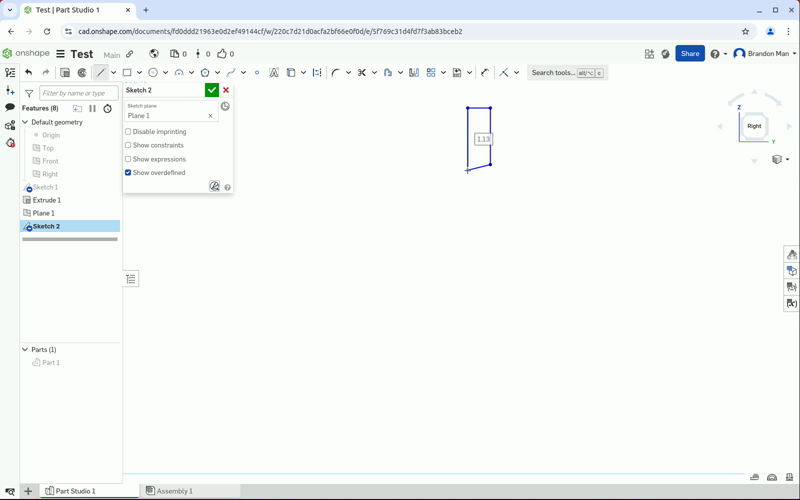
scroll(-6)
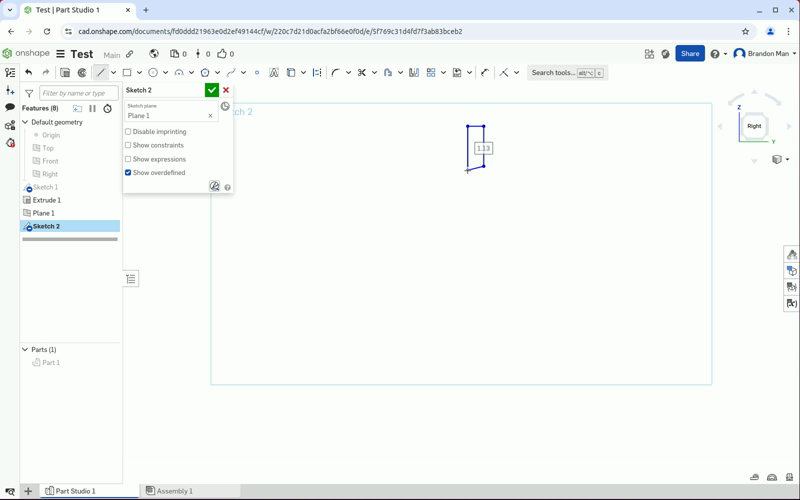
scroll(-6)
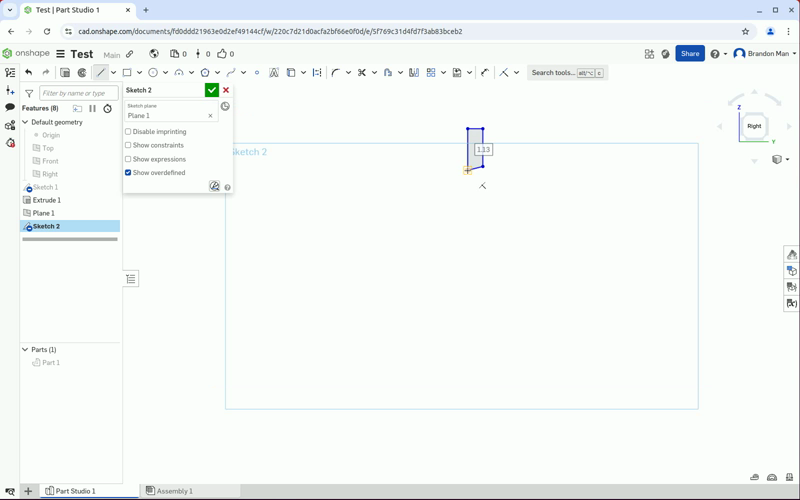
scroll(-6)
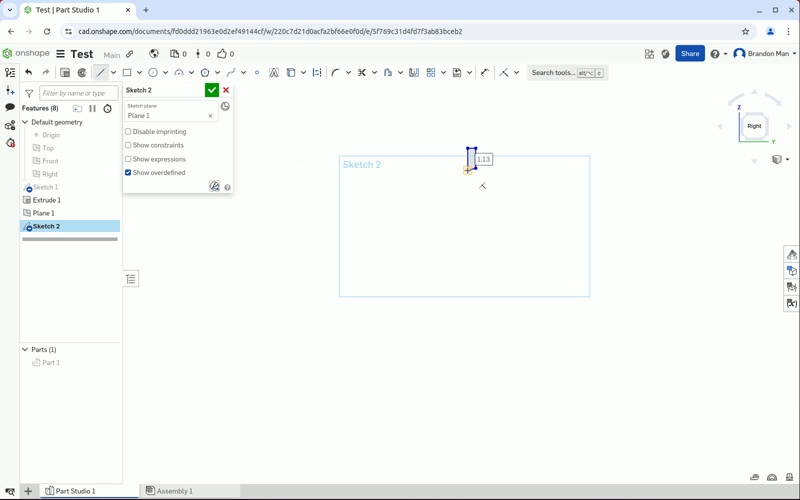
scroll(-6)
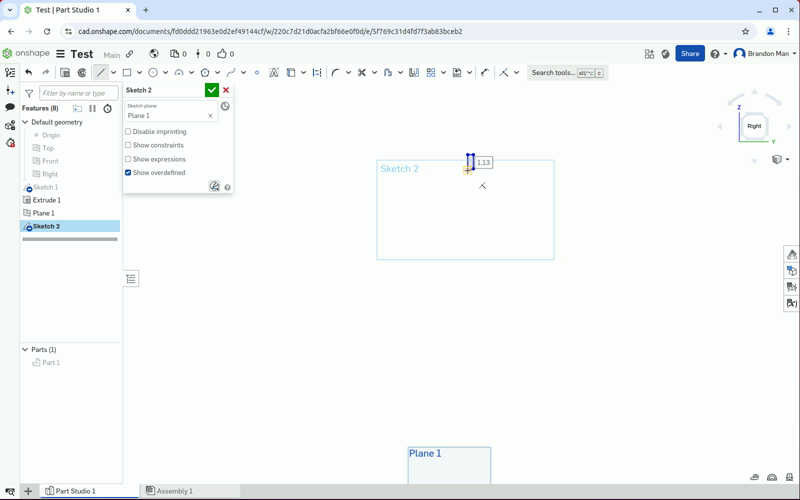
scroll(-6)
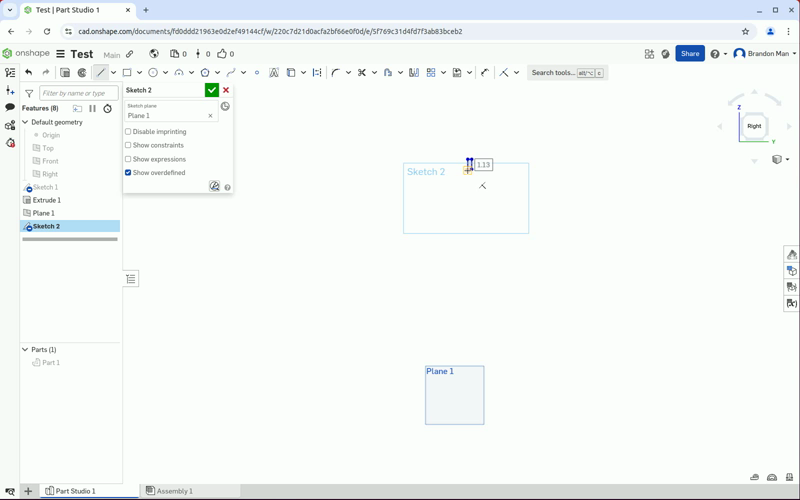
scroll(-6)
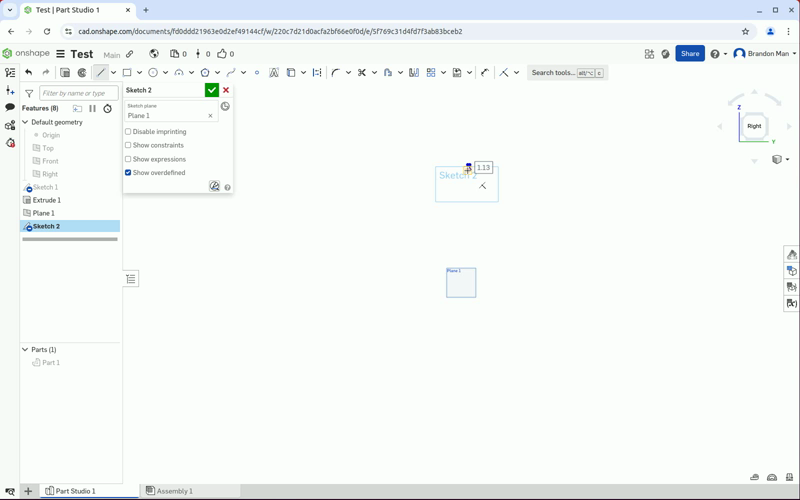
key(esc)
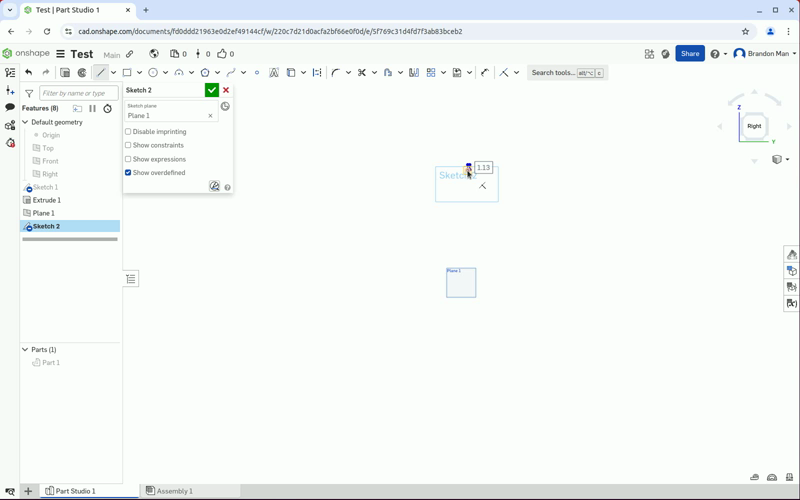
mouse_move(469, 166)
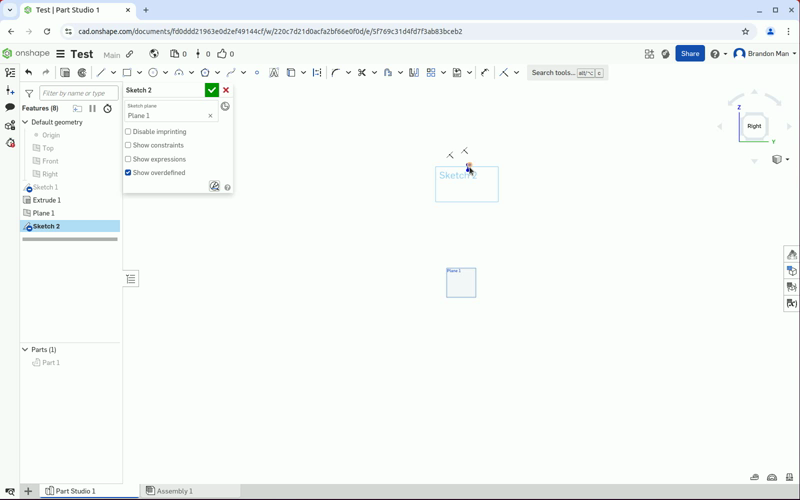
scroll(6)
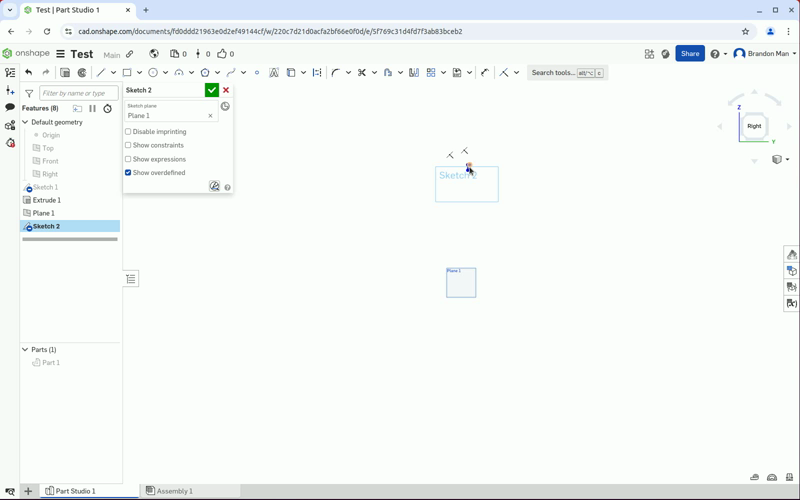
scroll(6)
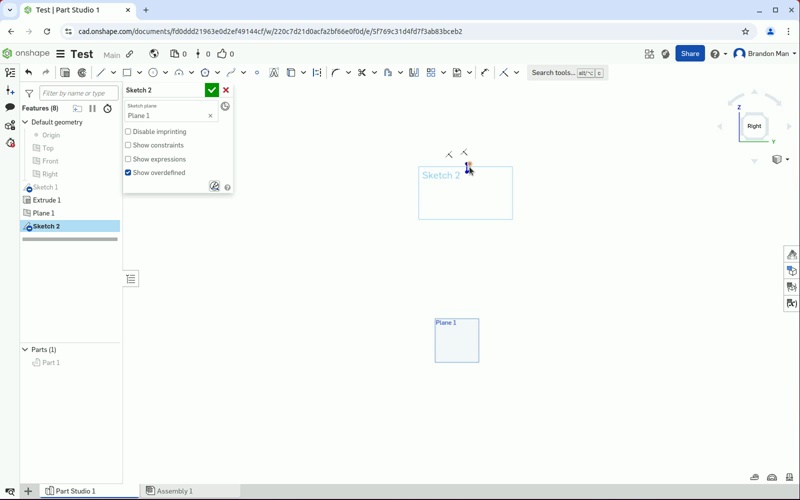
scroll(6)
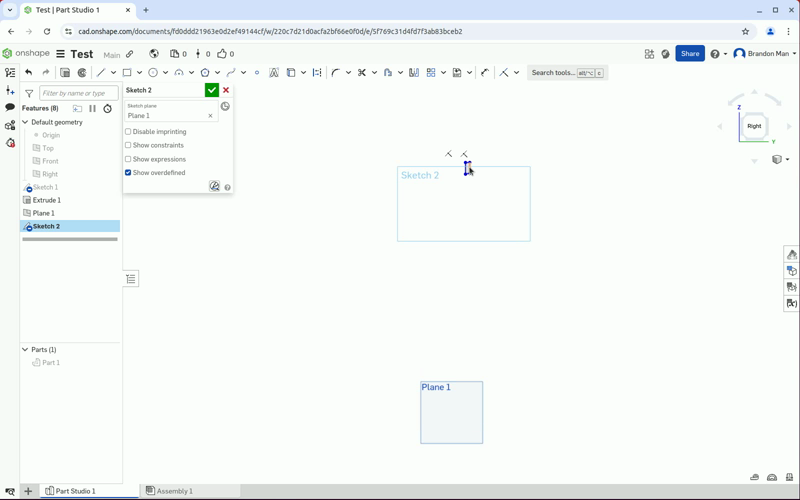
scroll(6)
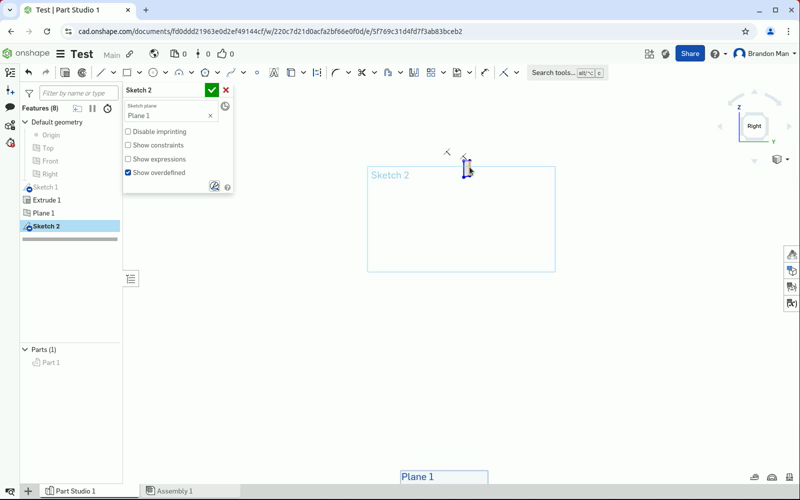
scroll(6)
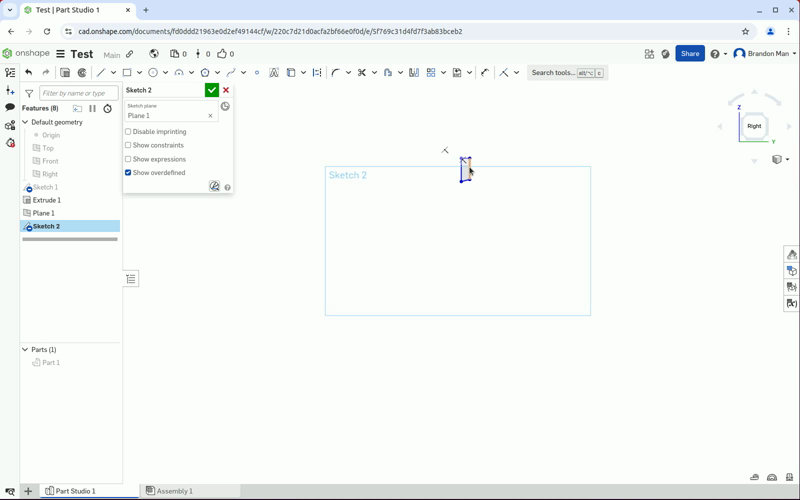
scroll(6)
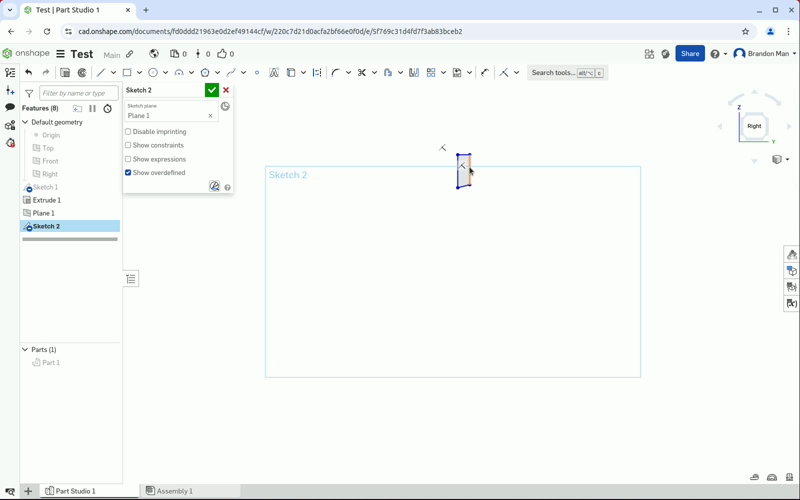
scroll(6)
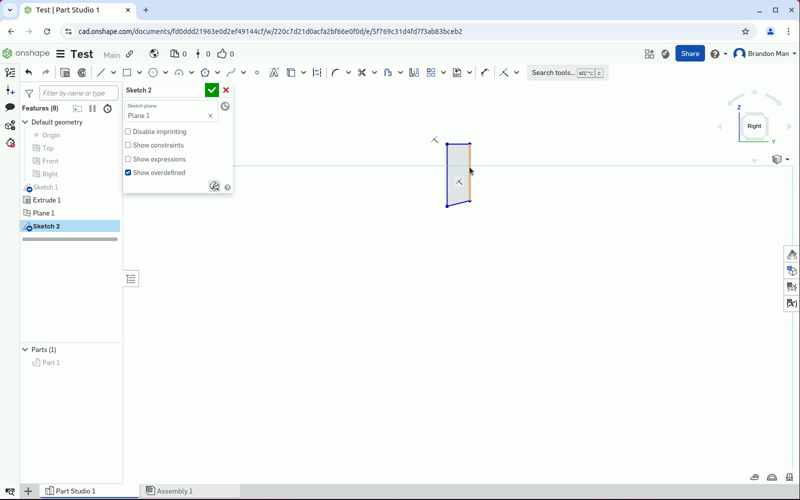
click(469, 166)
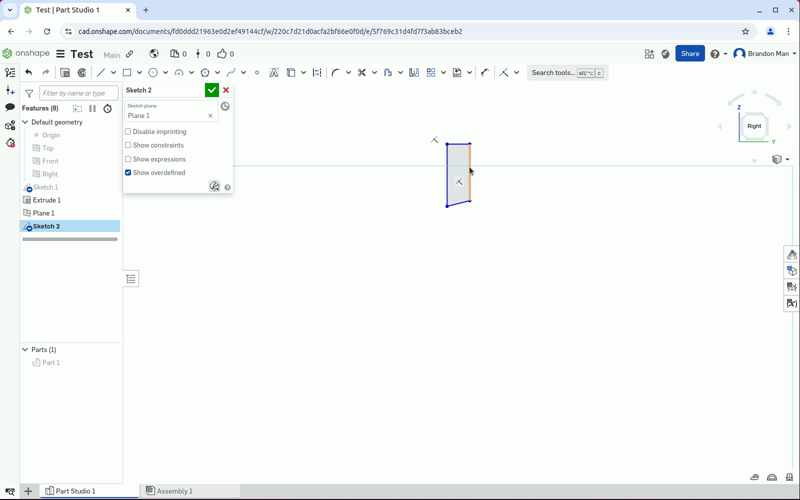
scroll(-6)
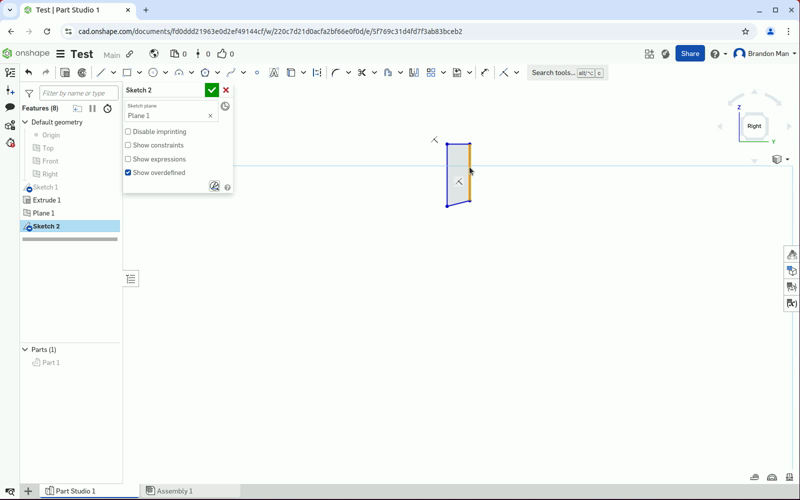
scroll(-6)
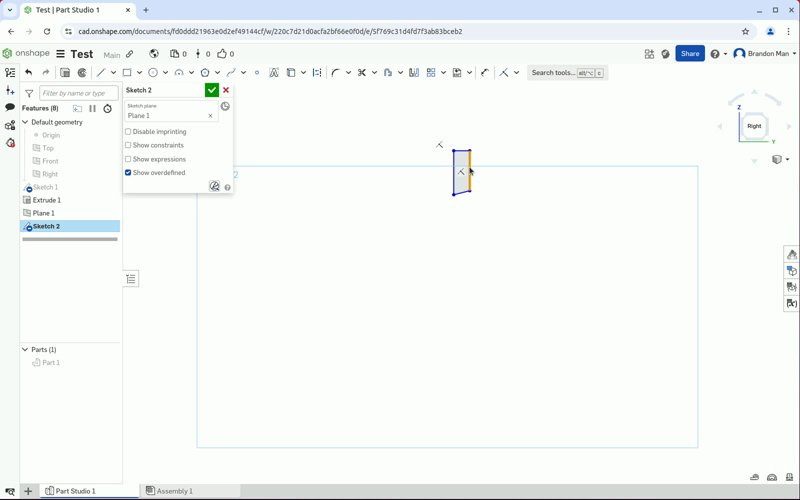
scroll(-6)
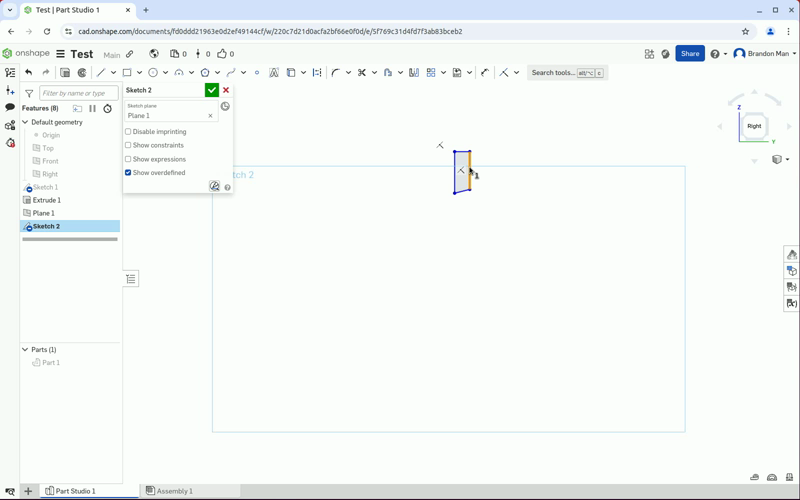
scroll(-6)
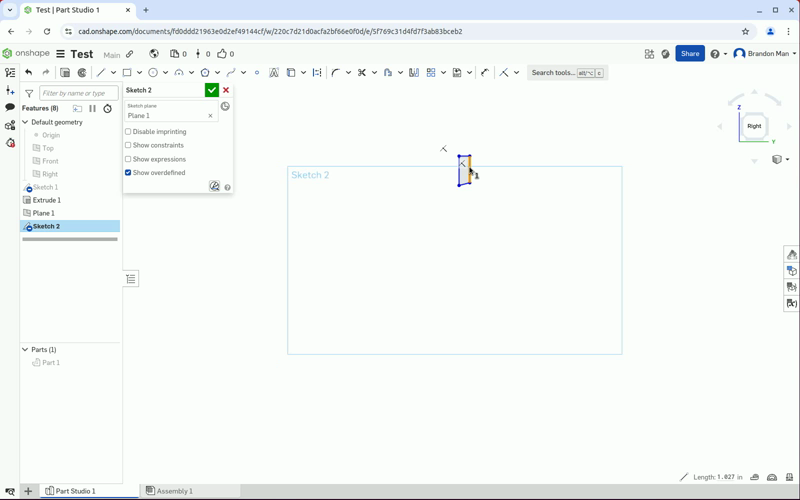
scroll(-6)
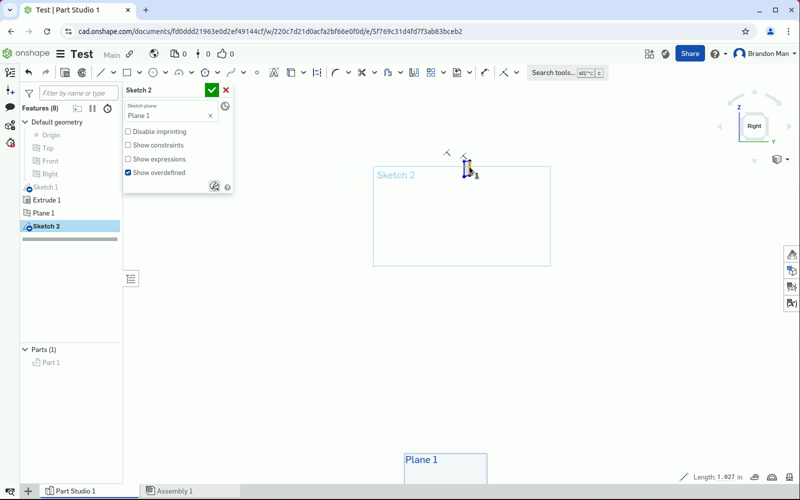
scroll(-6)
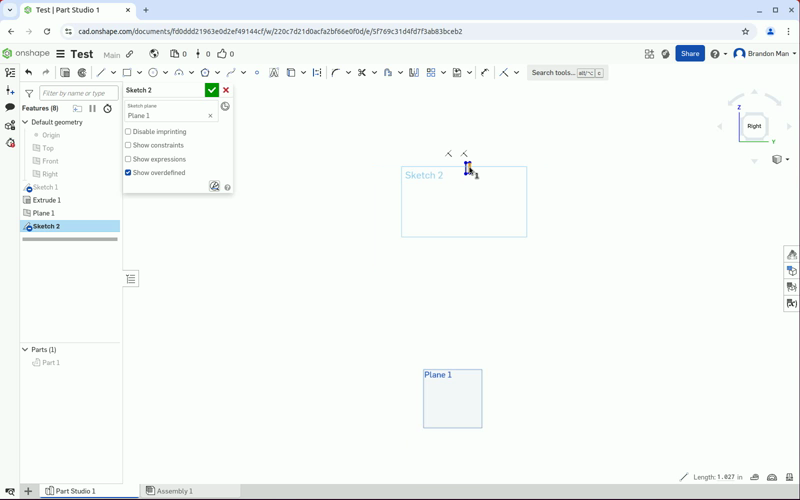
scroll(-6)
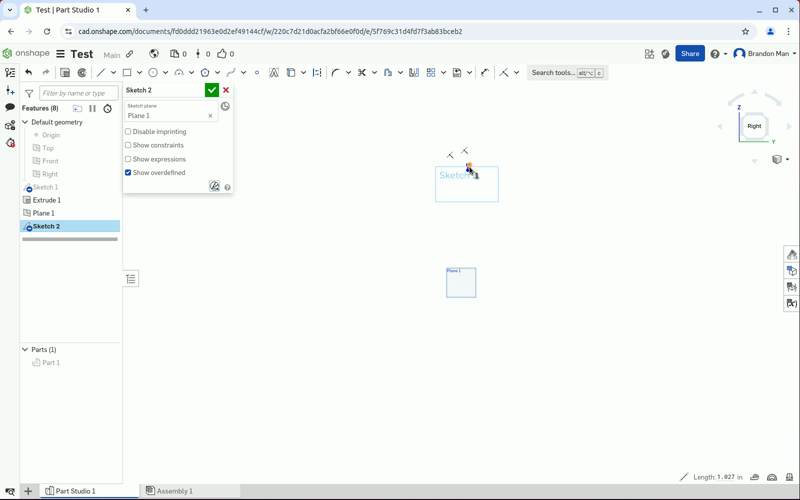
mouse_move(73, 352)
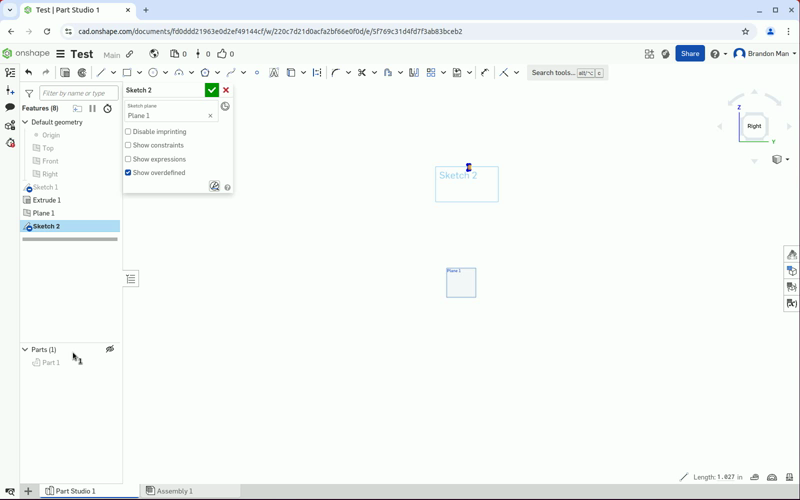
key(shift+y)
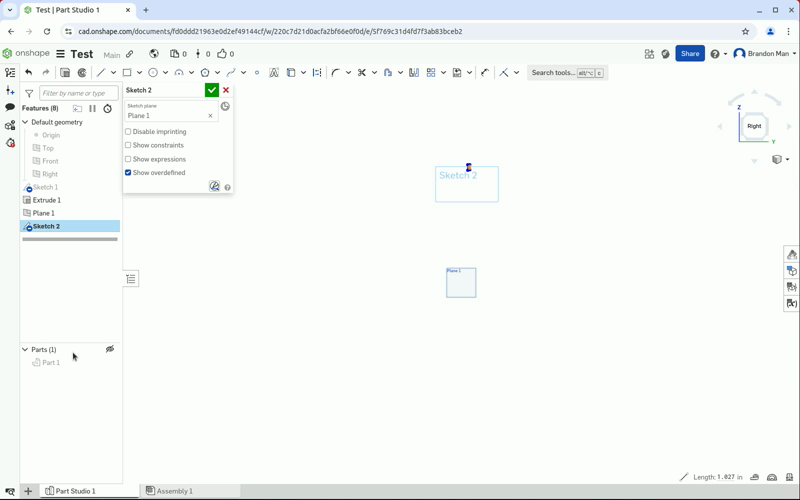
key(shift+e)
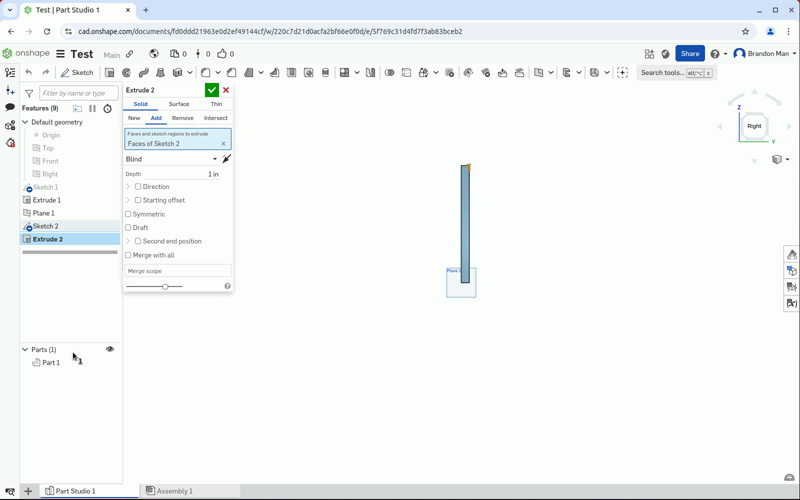
mouse_move(143, 106)
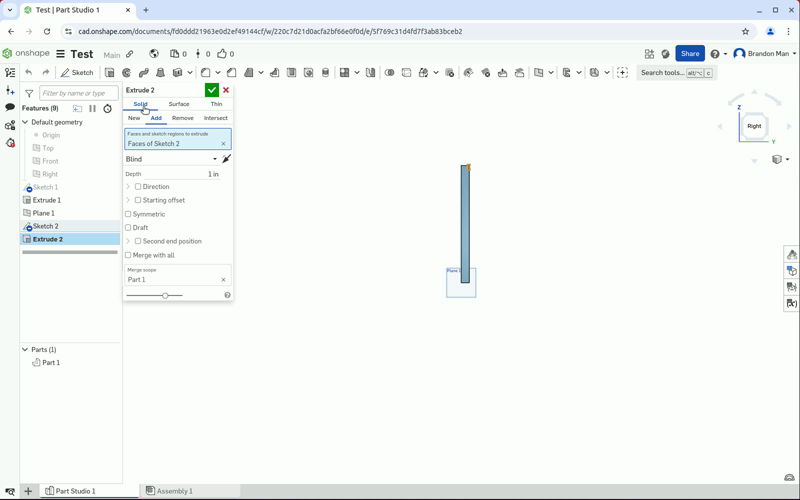
click(143, 106)
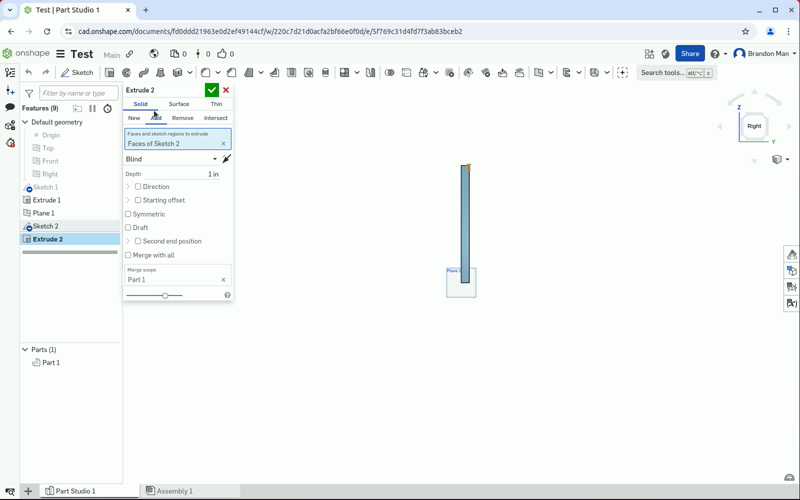
mouse_move(186, 120)
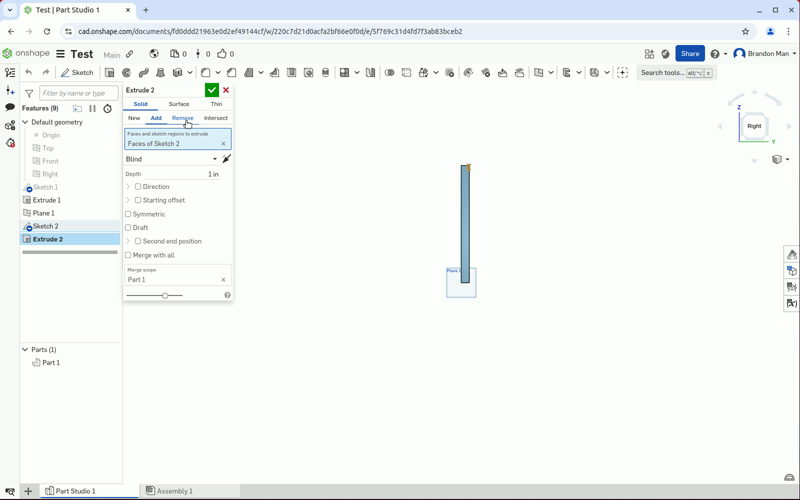
click(186, 120)
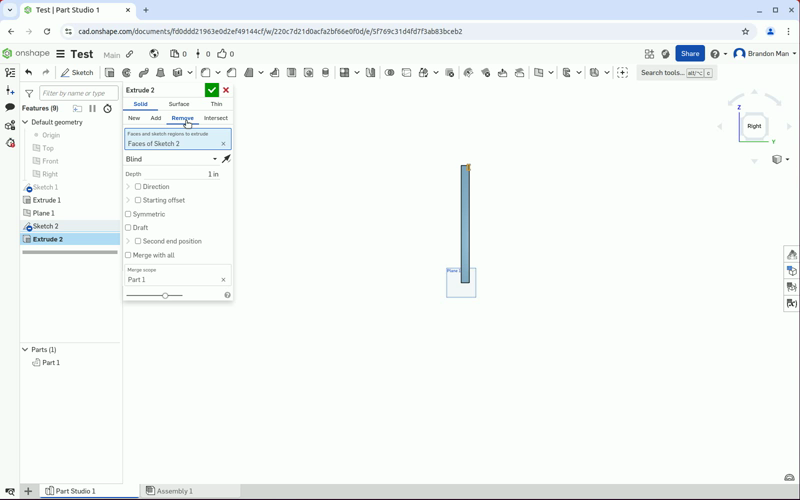
key(tab, 4)
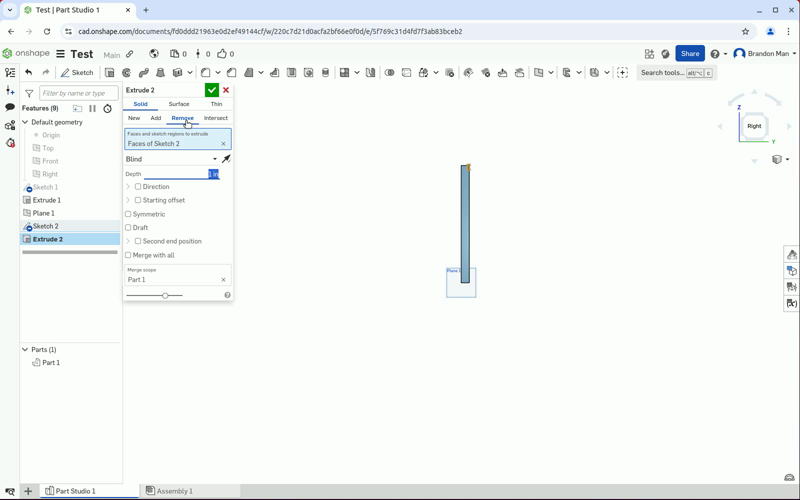
text(1.685)
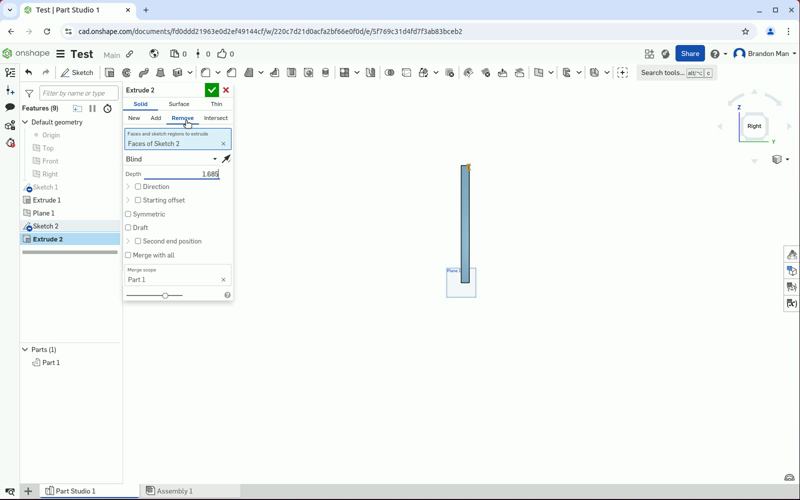
key(tab, 6)
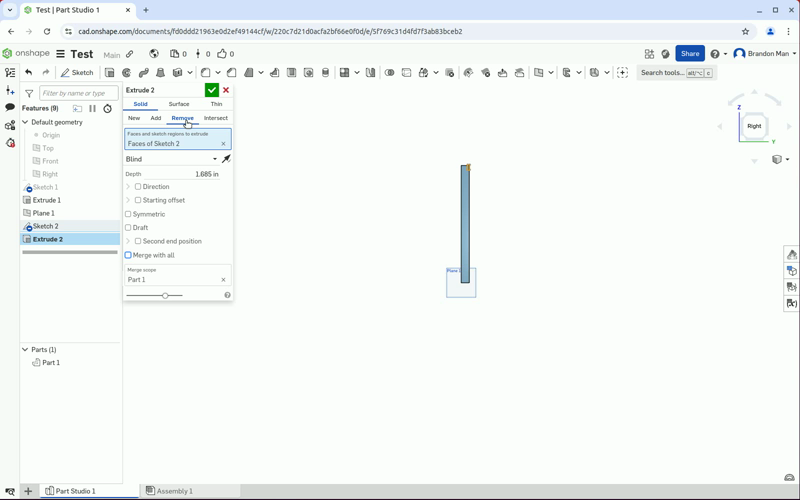
key(space)
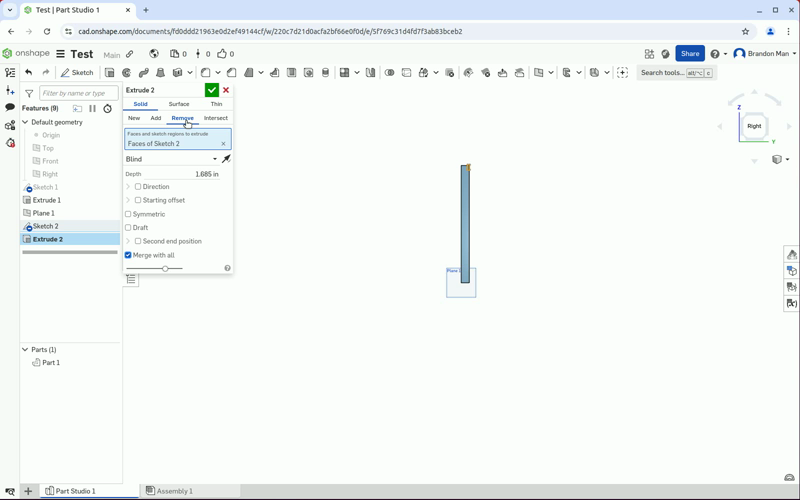
key(enter)
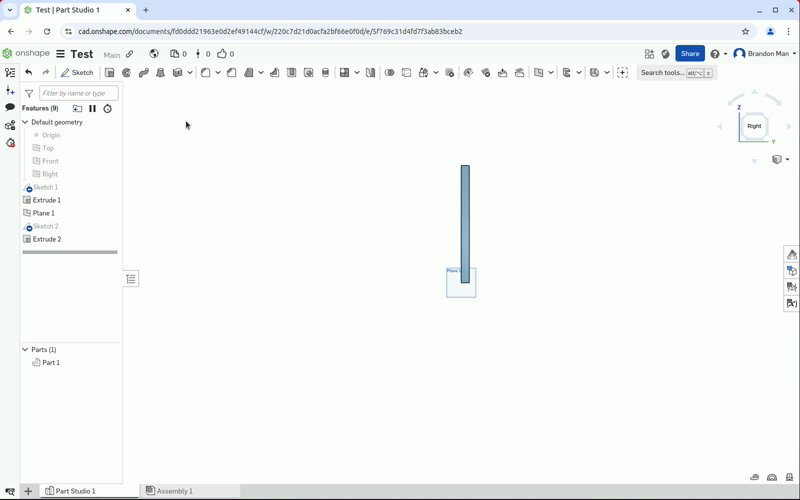
key(shift+h)
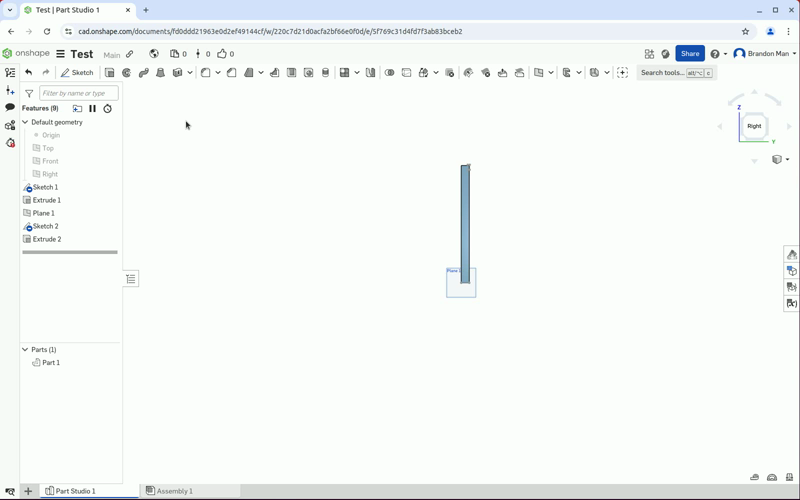
key(shift+h)
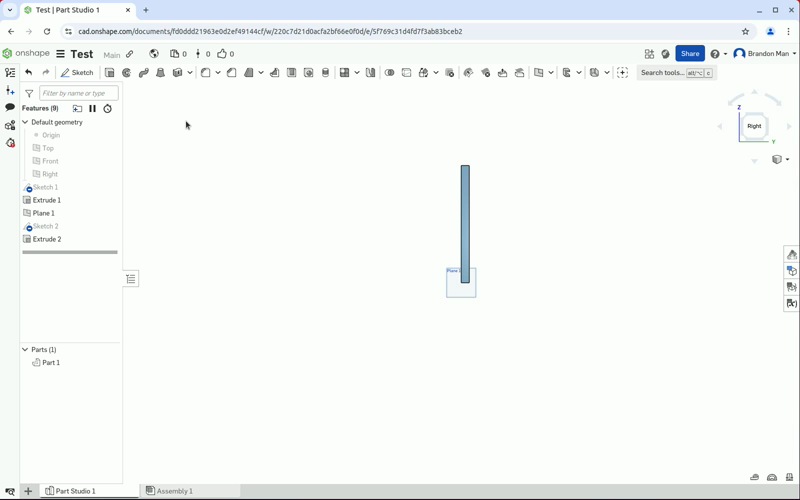
mouse_move(73, 189)
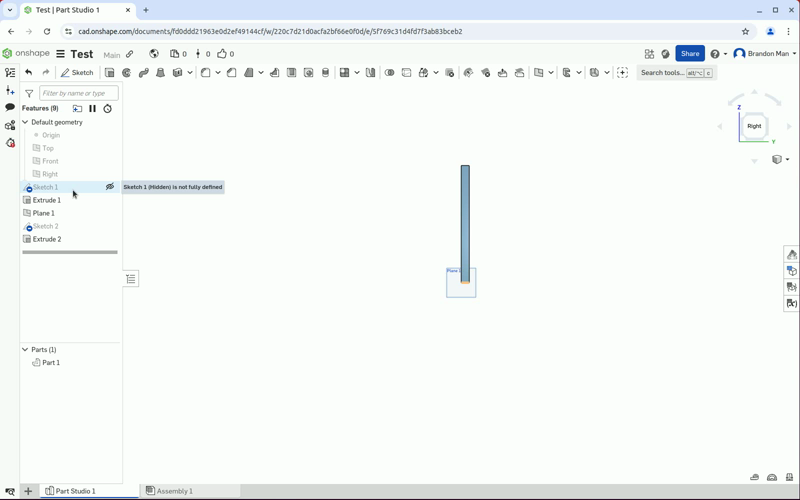
click(73, 189)
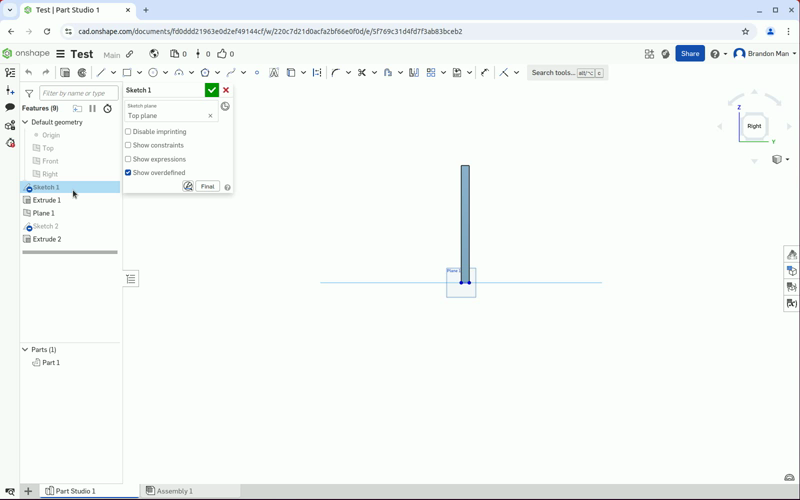
mouse_move(229, 92)
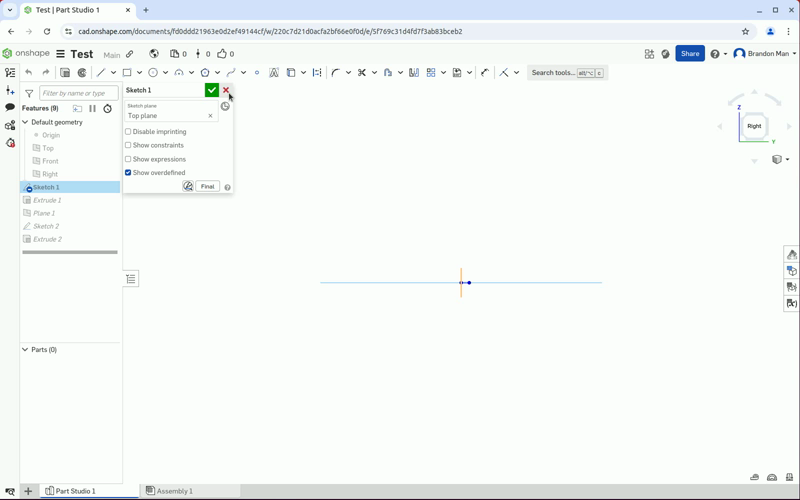
click(229, 92)
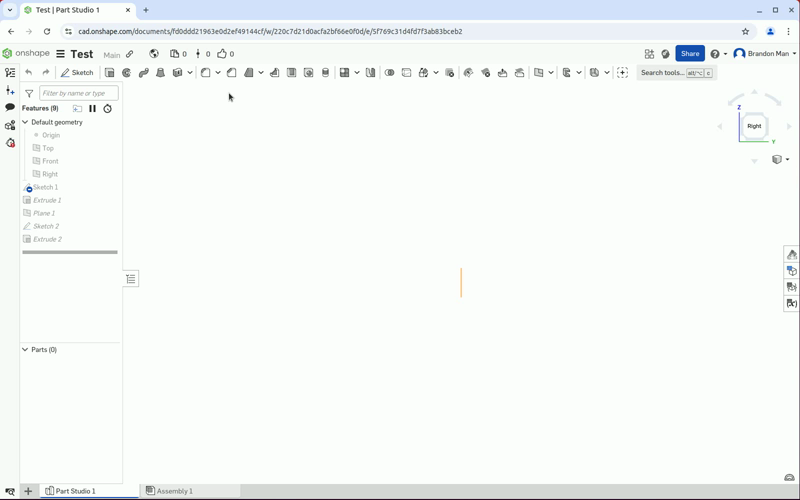
key(shift+s)
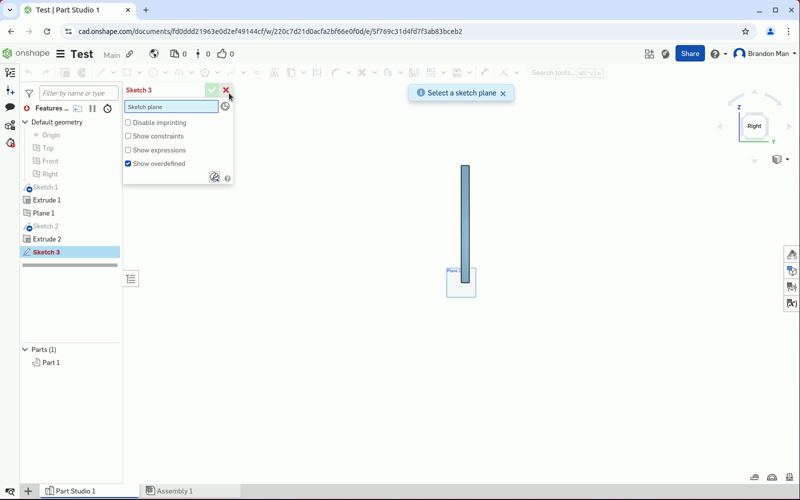
mouse_move(73, 215)
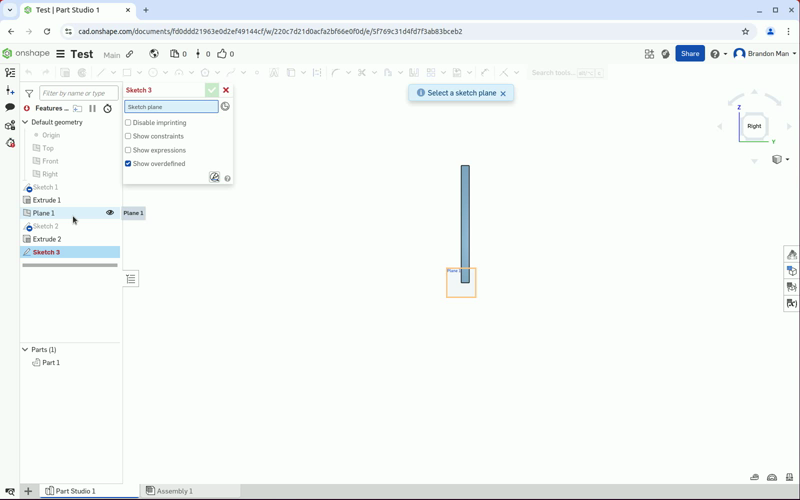
click(73, 215)
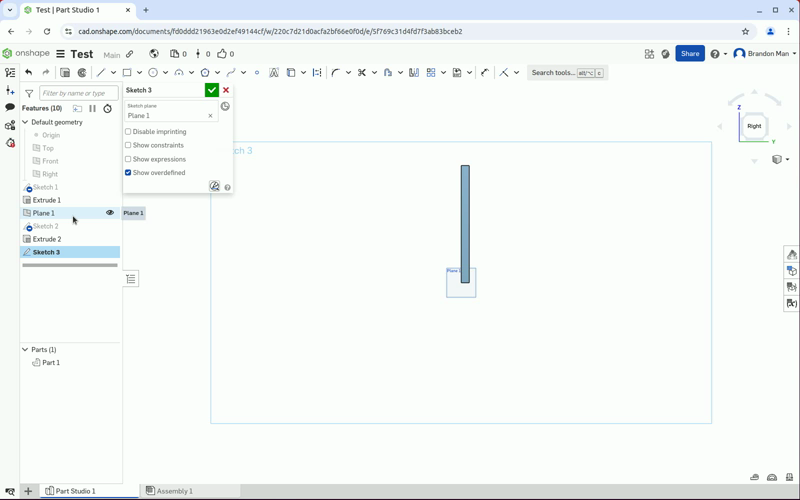
mouse_move(73, 352)
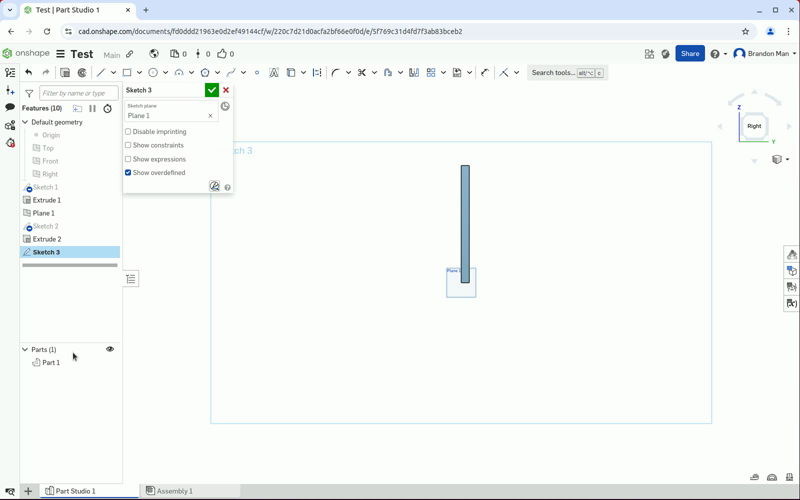
key(y)
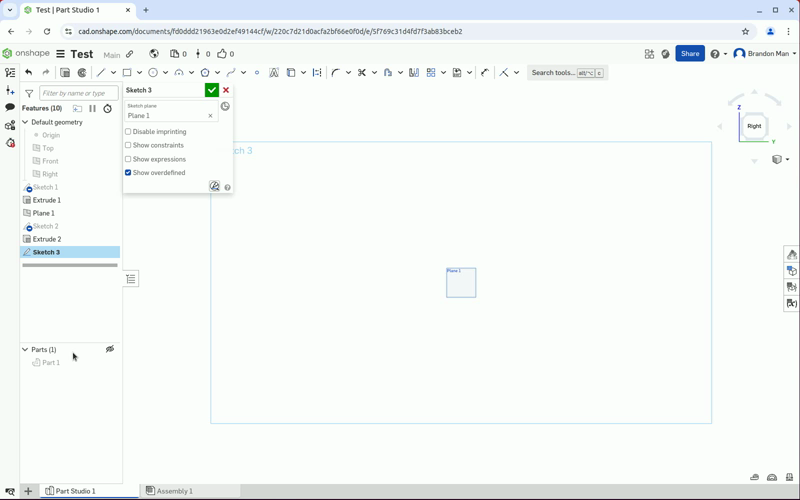
key(l)
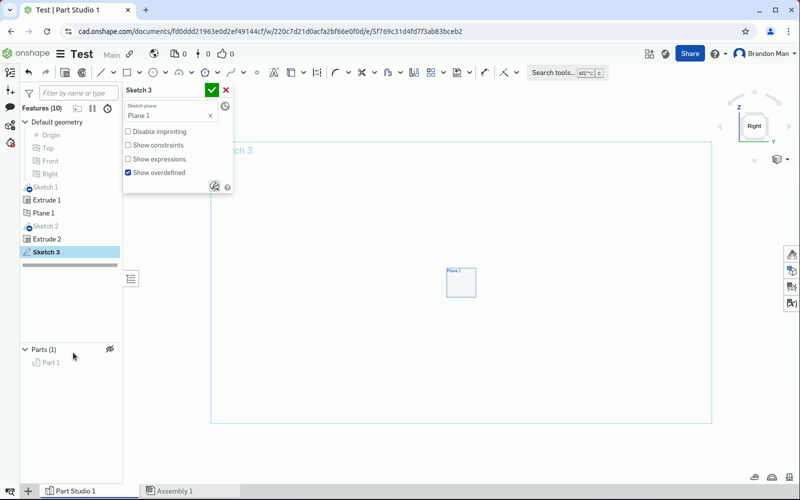
key_down(shift)
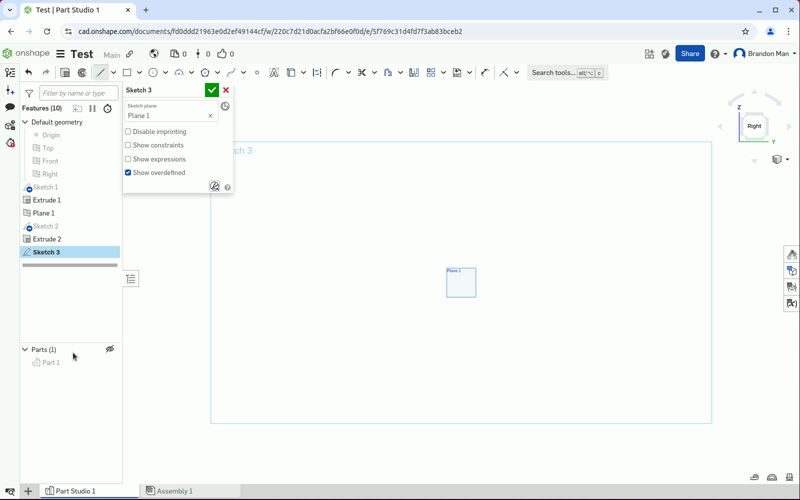
mouse_move(460, 172)
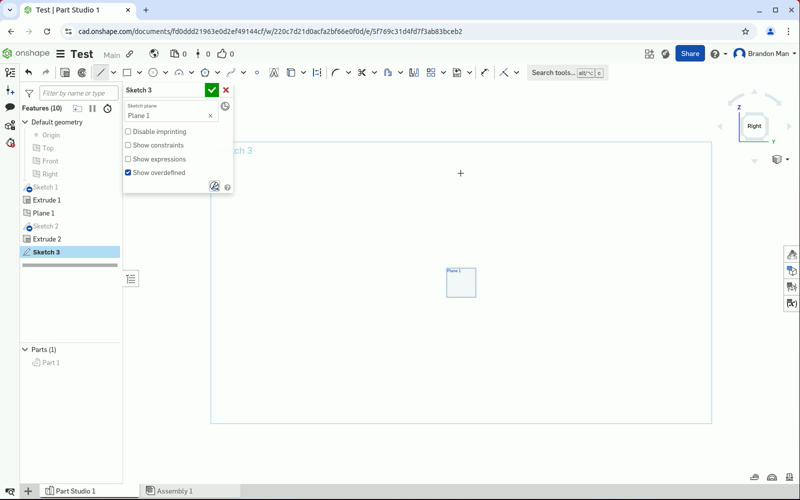
click(460, 172)
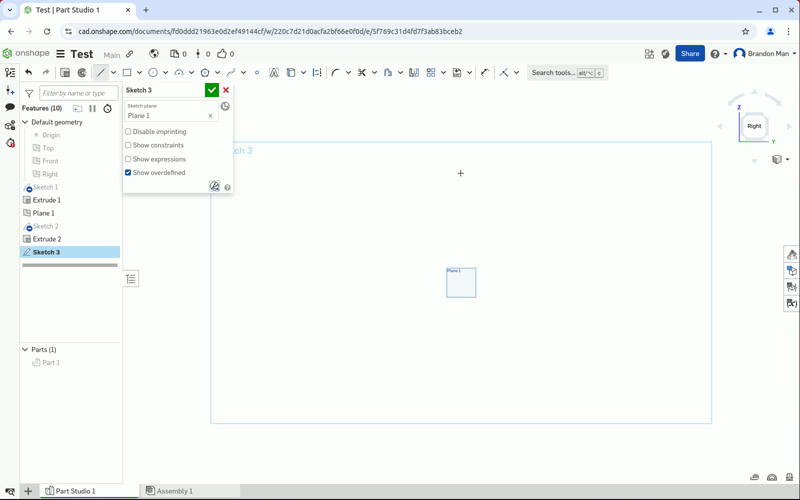
key_up(shift)
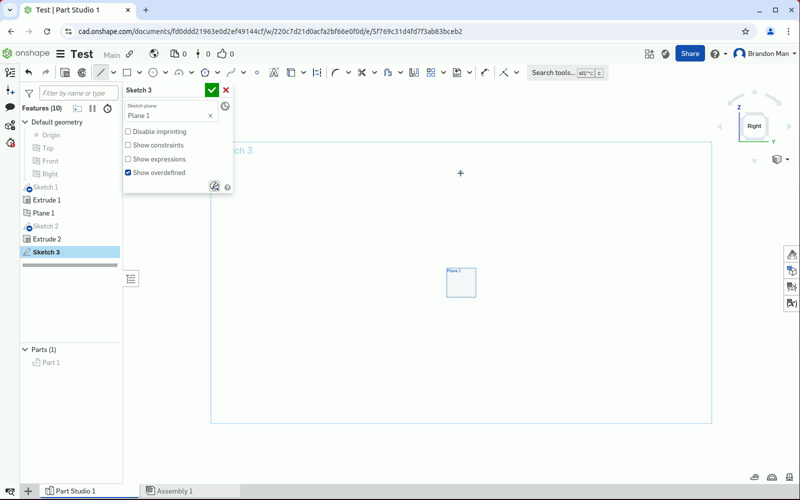
key_down(shift)
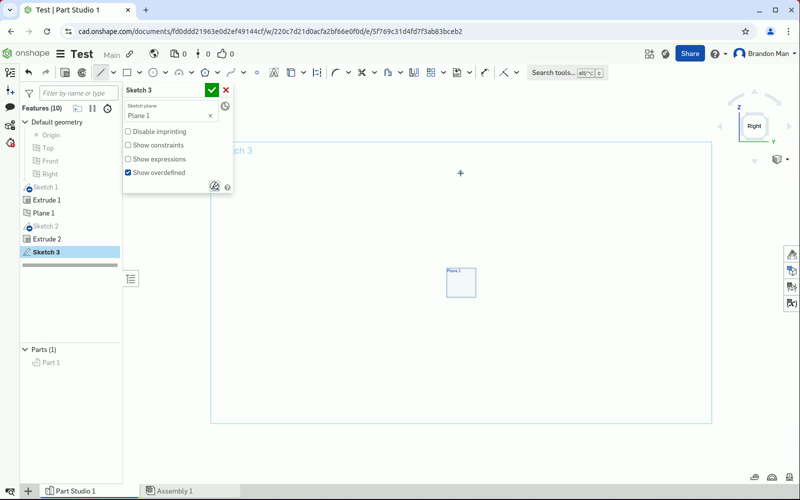
mouse_move(490, 172)
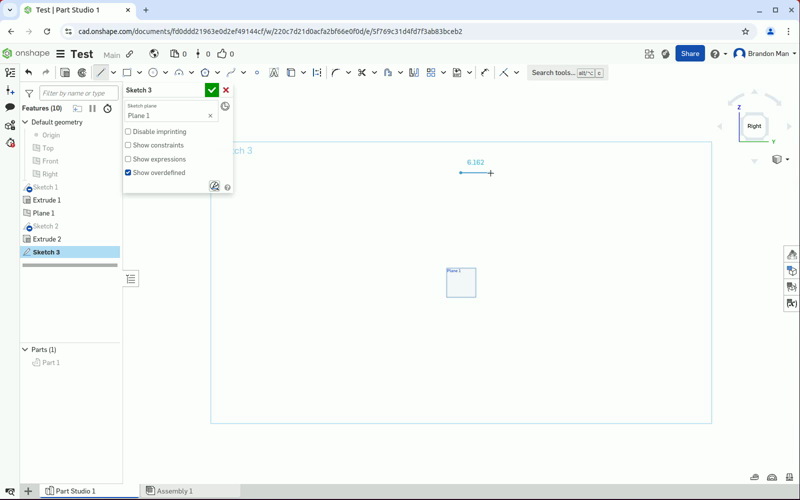
mouse_move(468, 170)
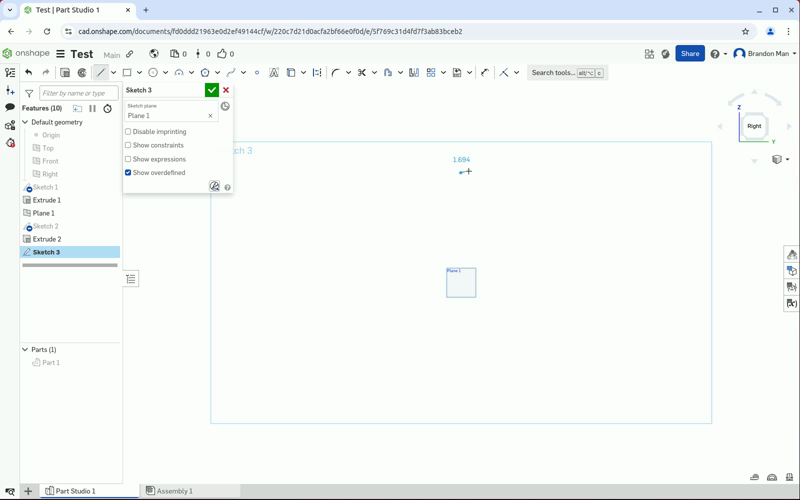
click(468, 170)
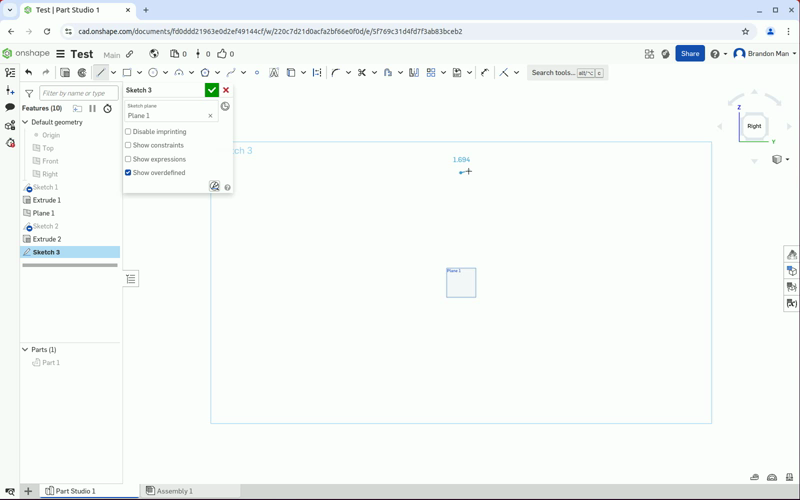
key_up(shift)
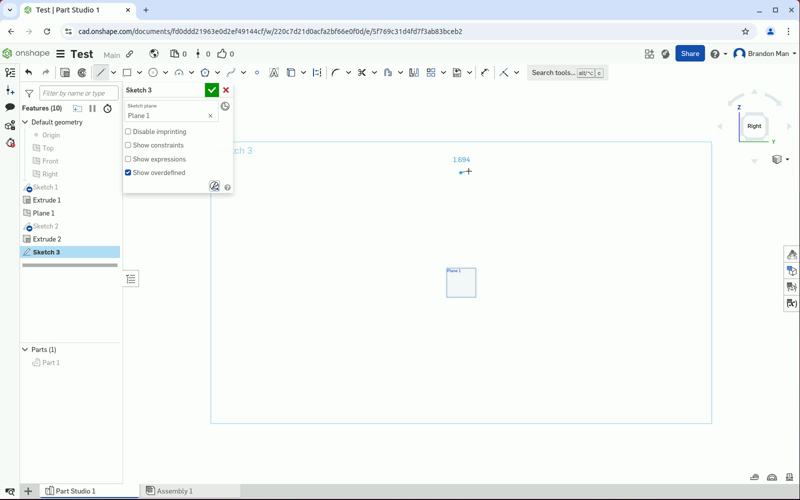
key_down(shift)
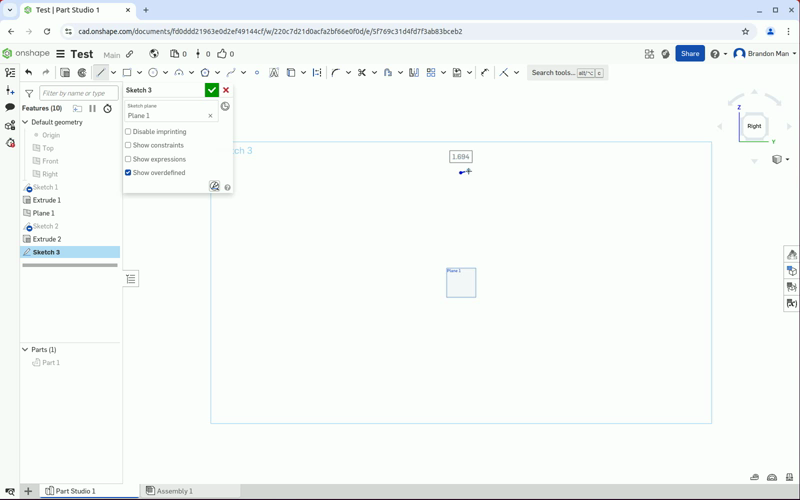
mouse_move(498, 170)
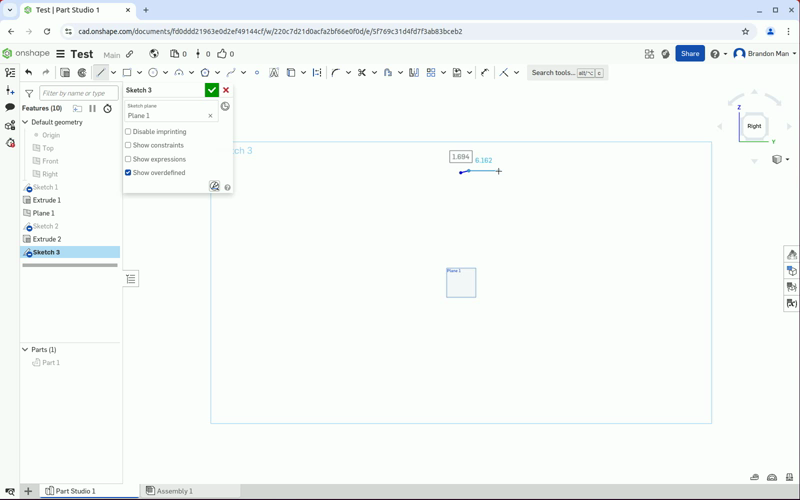
mouse_move(468, 165)
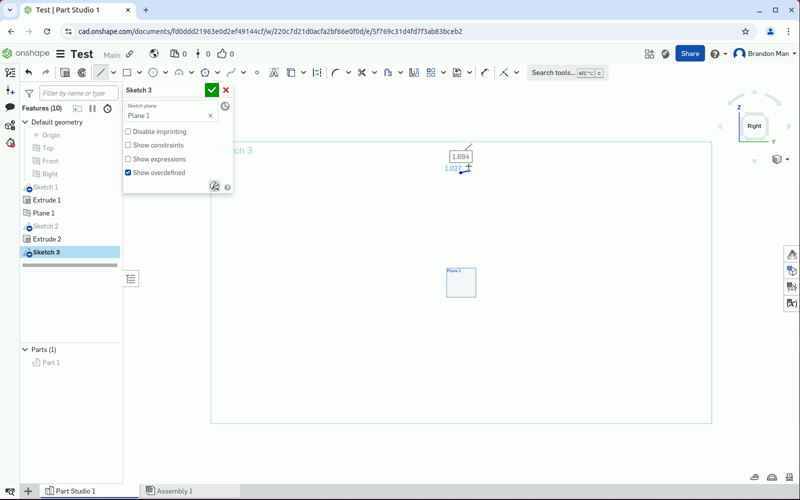
scroll(6)
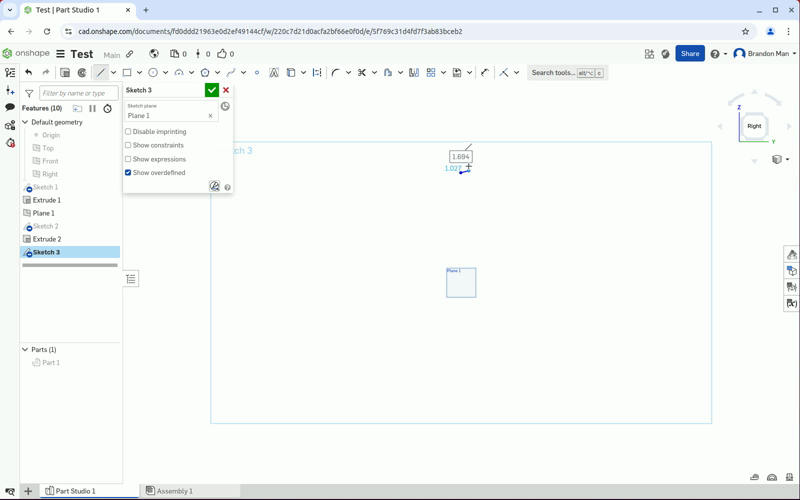
scroll(6)
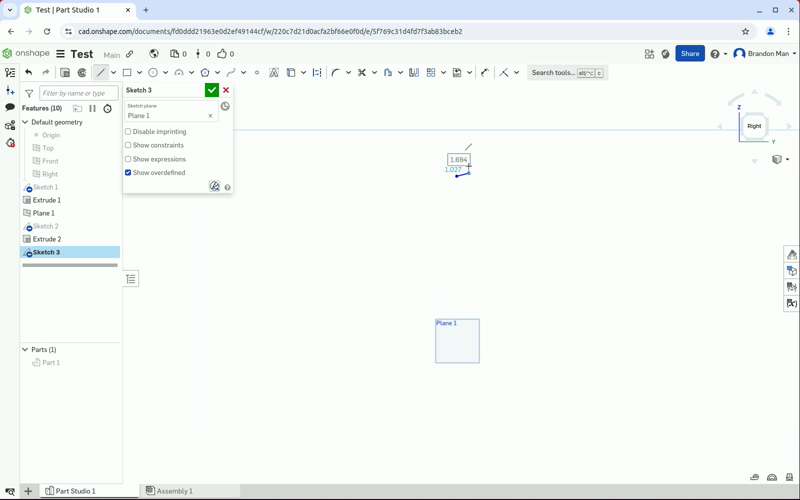
scroll(6)
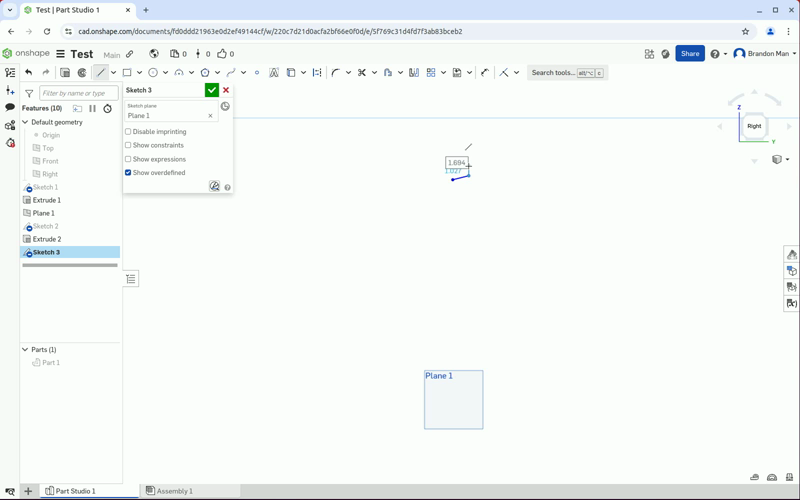
scroll(6)
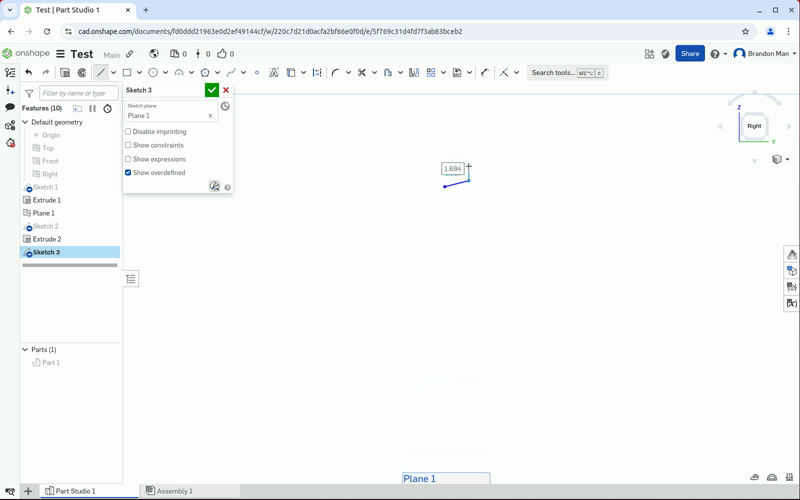
scroll(6)
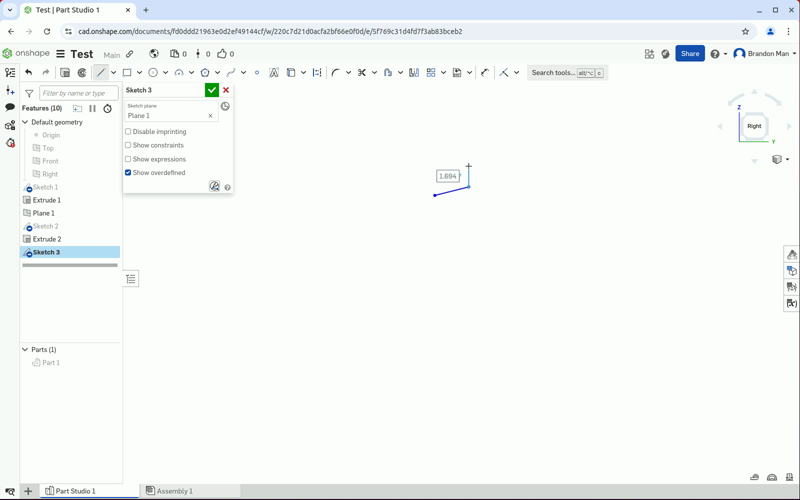
scroll(6)
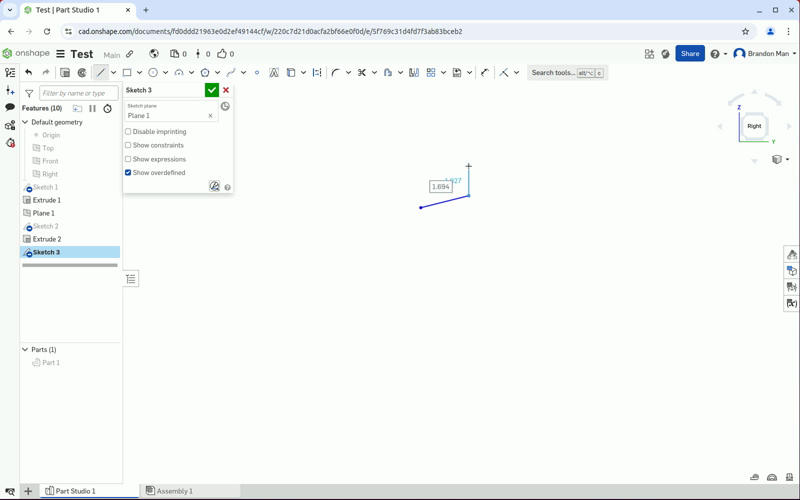
scroll(6)
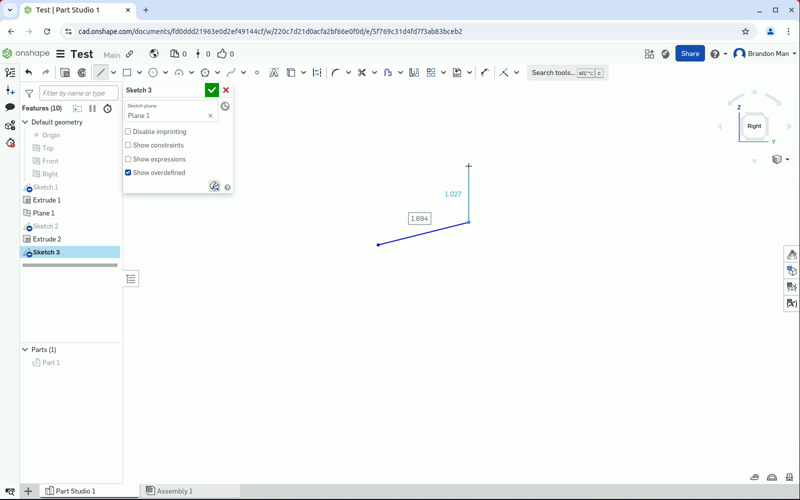
click(468, 165)
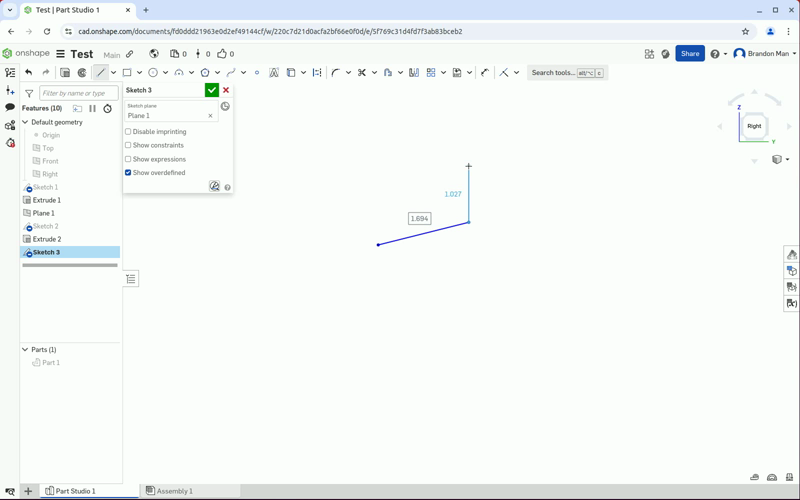
scroll(-6)
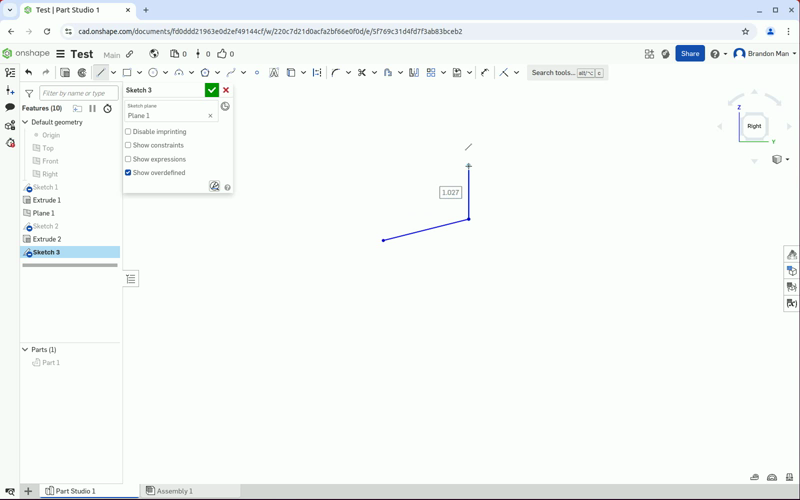
scroll(-6)
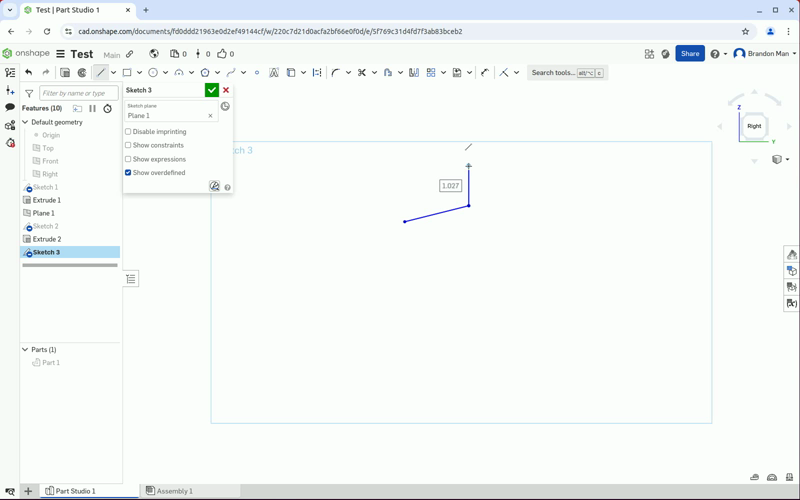
scroll(-6)
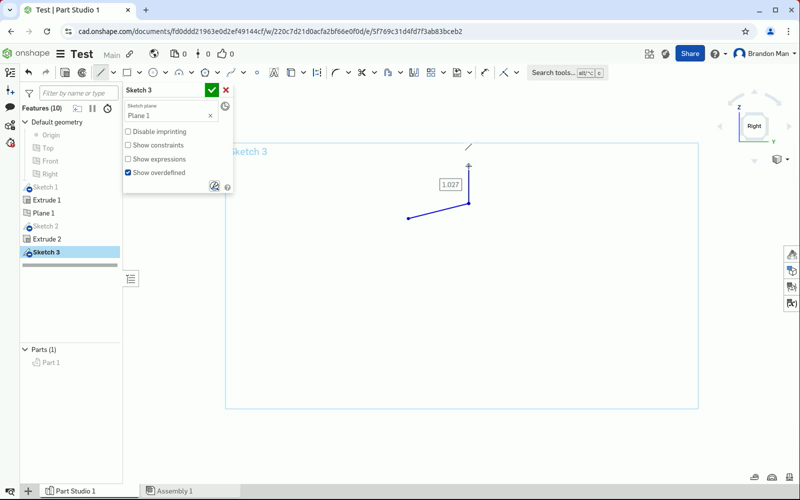
scroll(-6)
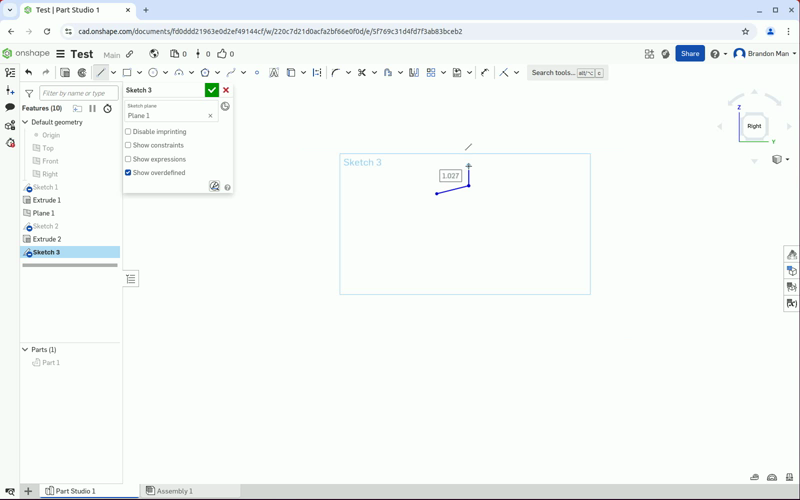
scroll(-6)
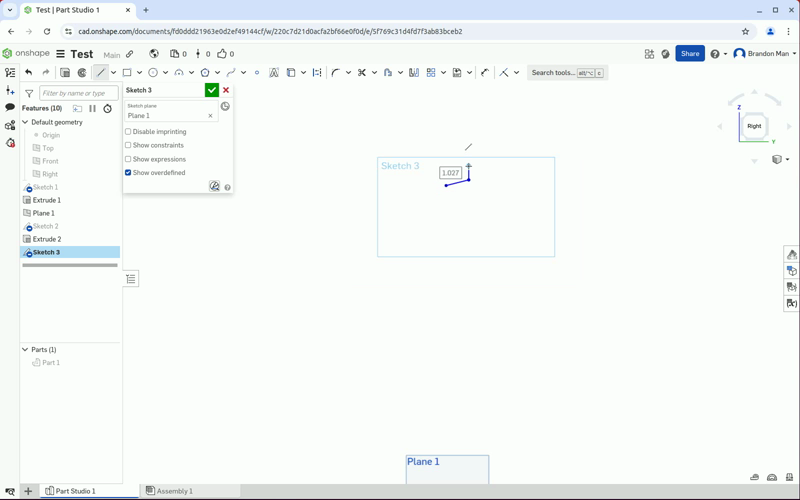
scroll(-6)
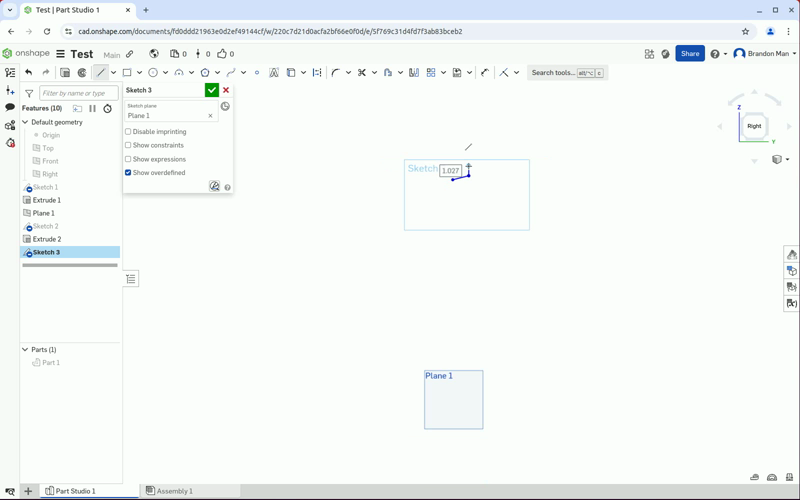
scroll(-6)
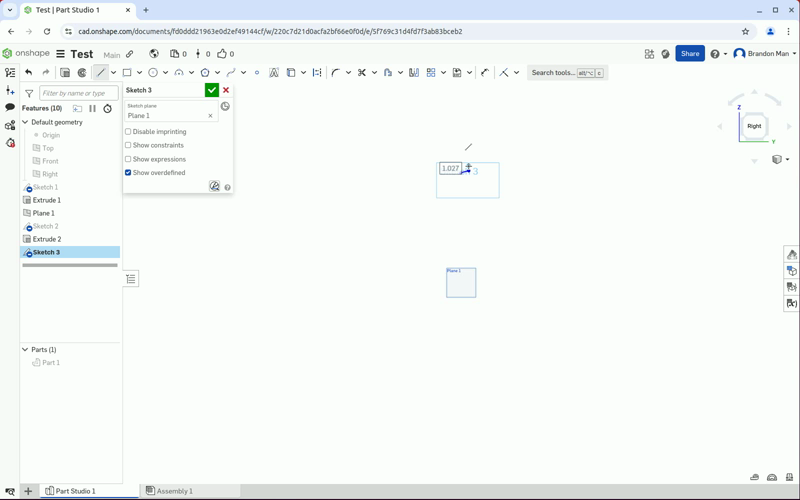
key_up(shift)
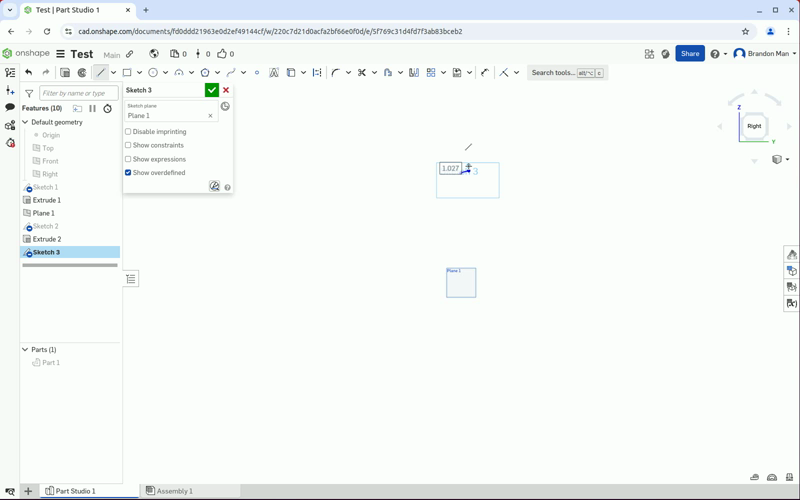
key_down(shift)
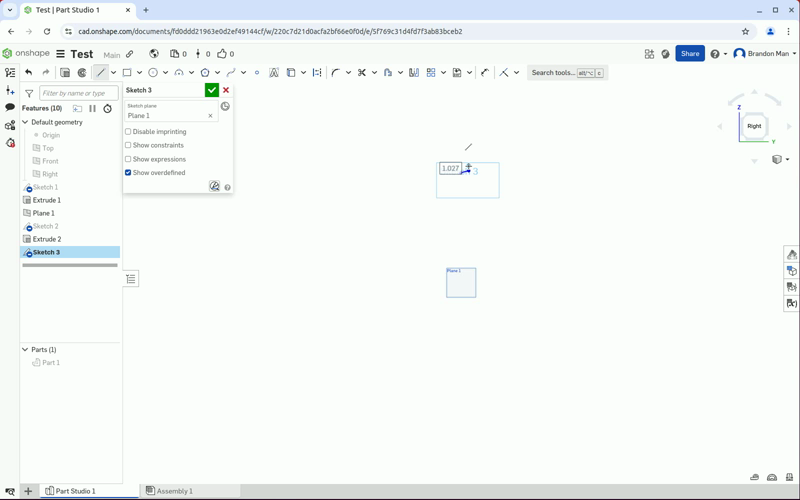
mouse_move(498, 165)
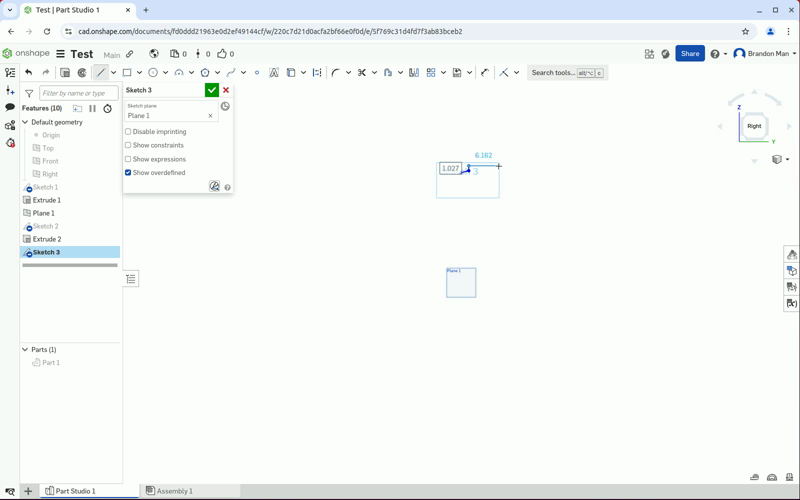
mouse_move(460, 165)
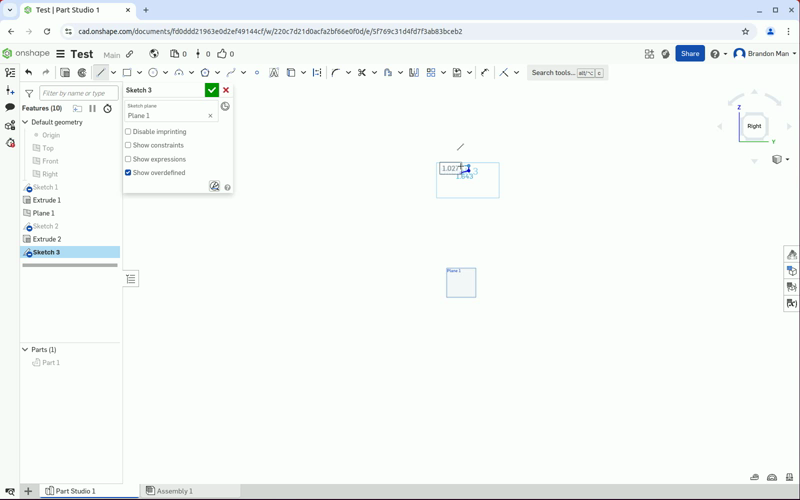
click(460, 165)
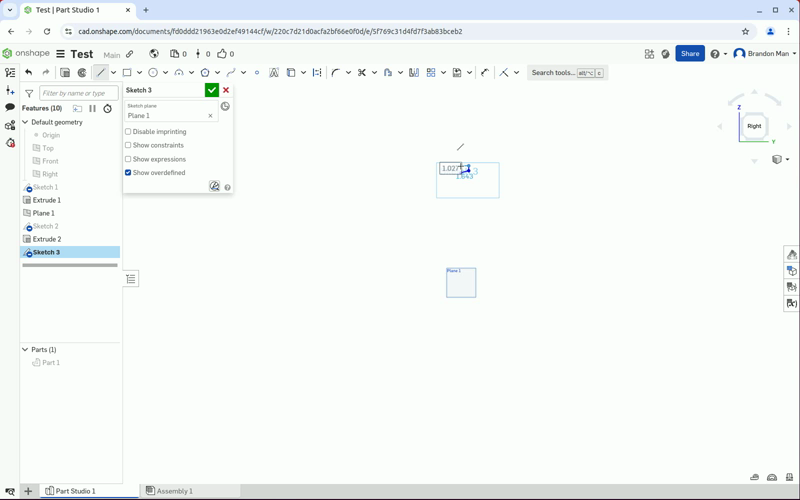
key_up(shift)
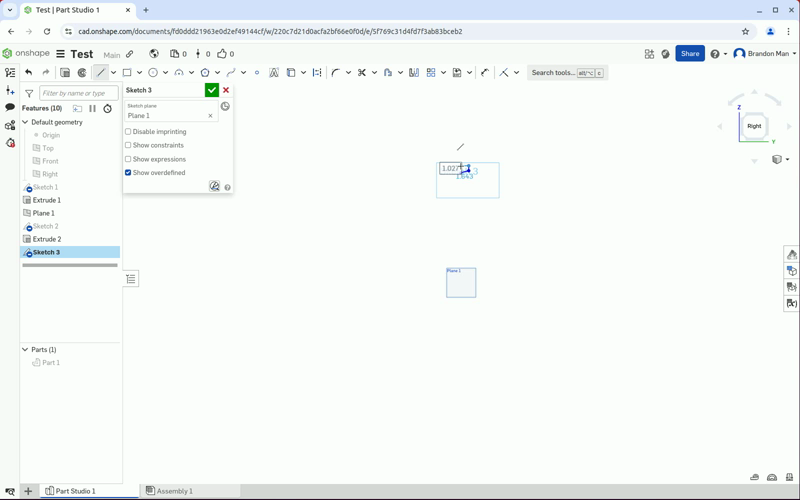
mouse_move(490, 165)
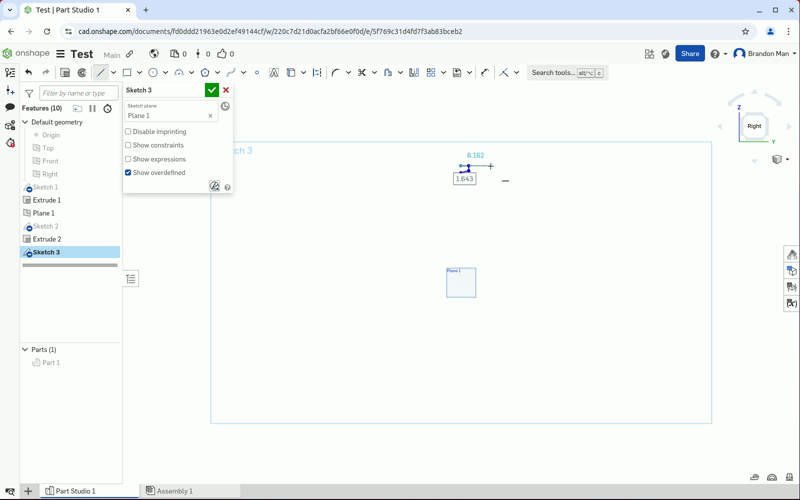
key_down(shift)
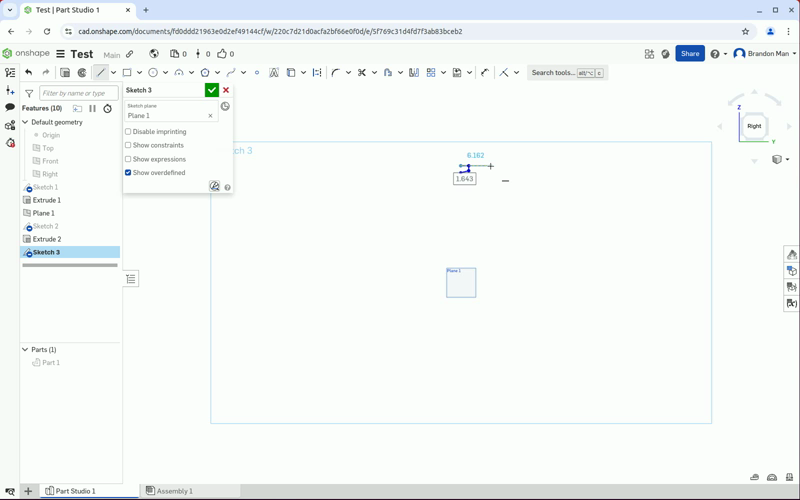
mouse_move(460, 172)
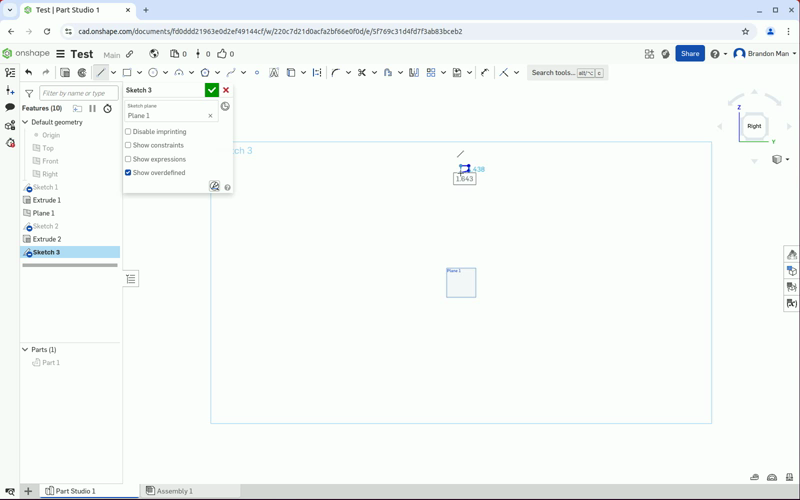
scroll(6)
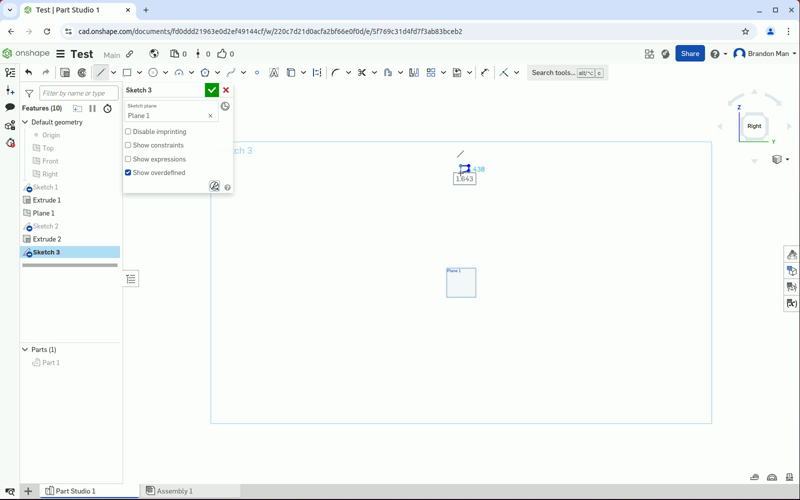
scroll(6)
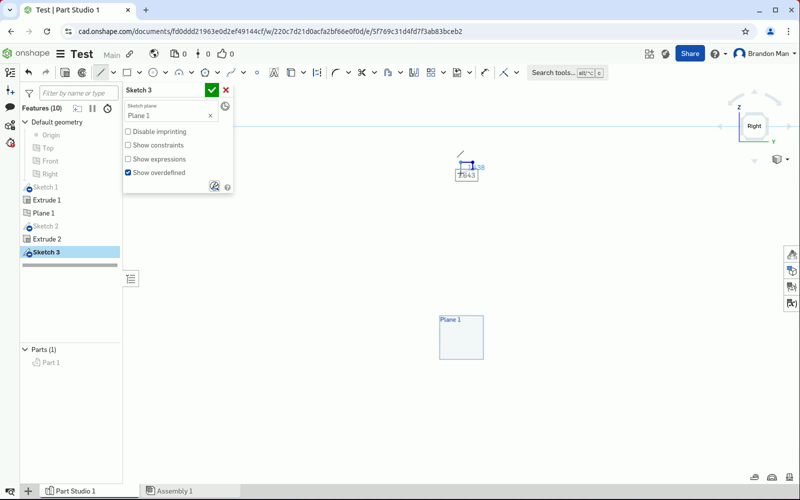
scroll(6)
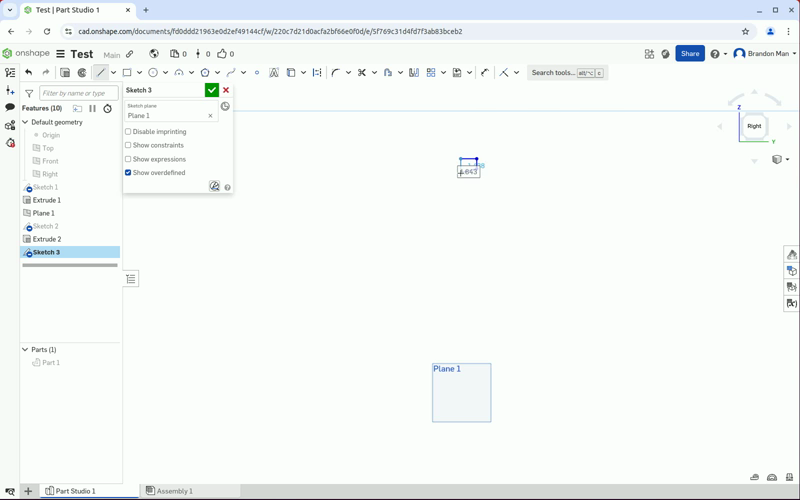
scroll(6)
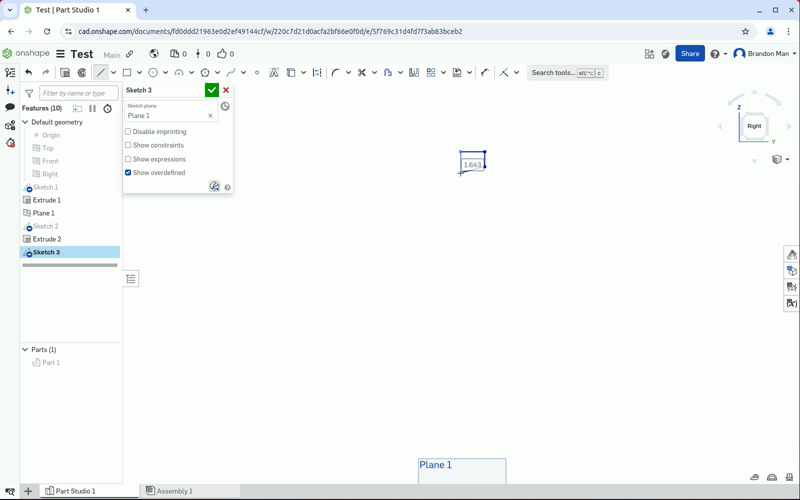
scroll(6)
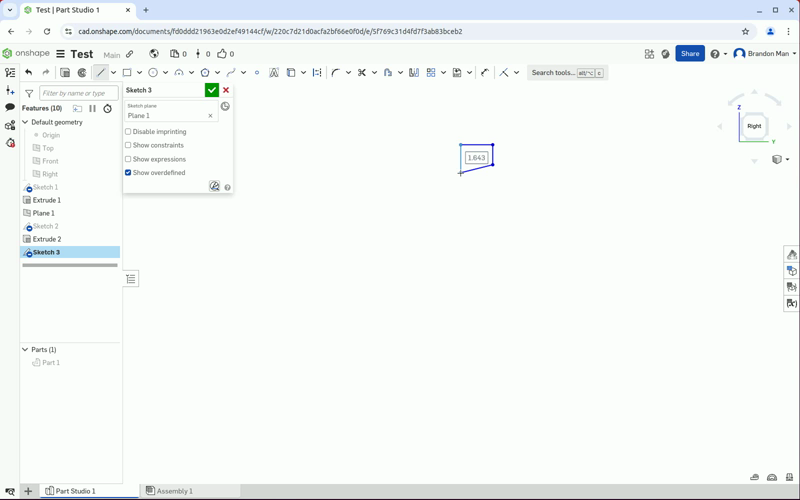
scroll(6)
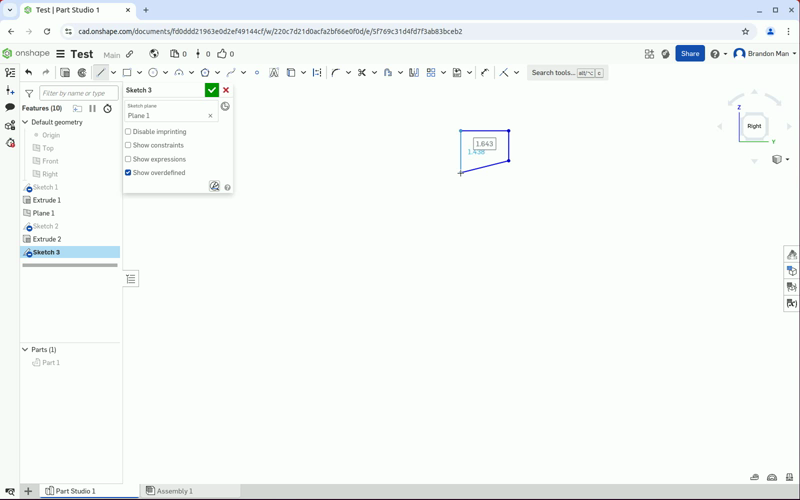
scroll(6)
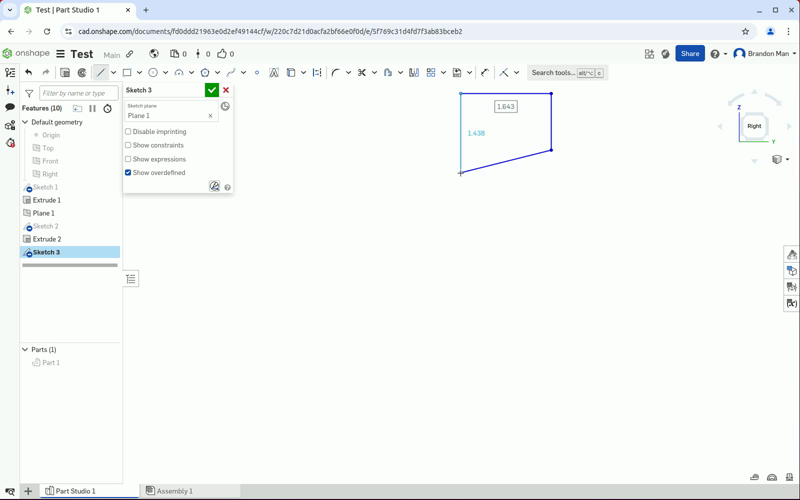
key_up(shift)
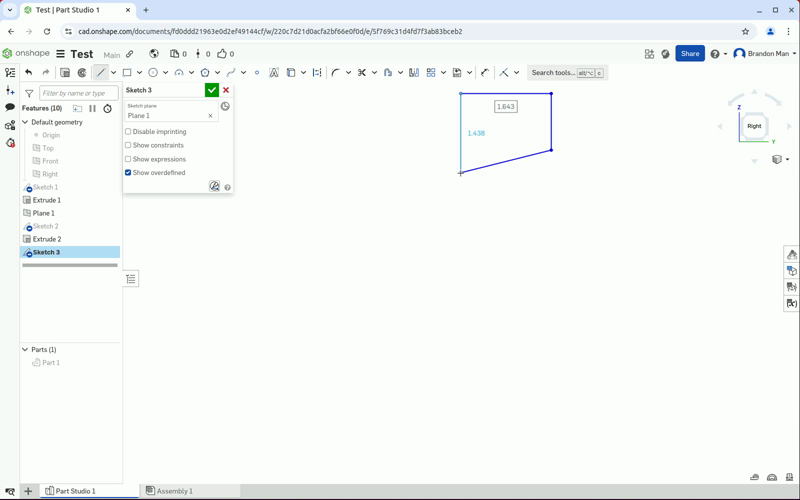
click(460, 172)
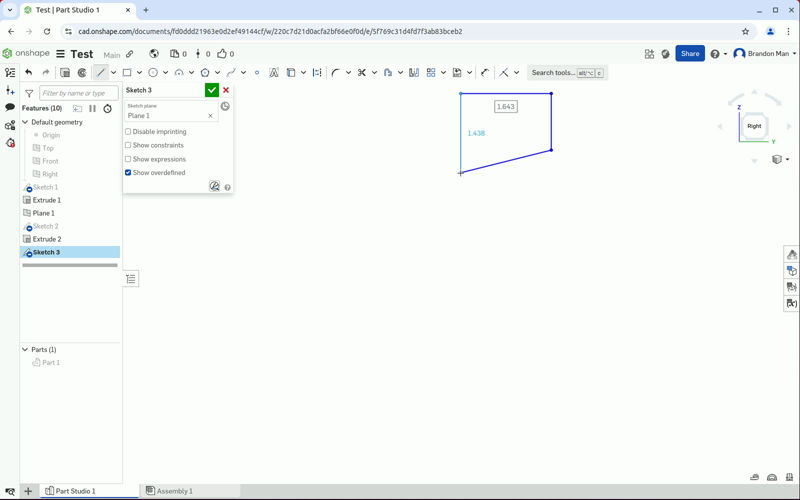
scroll(-6)
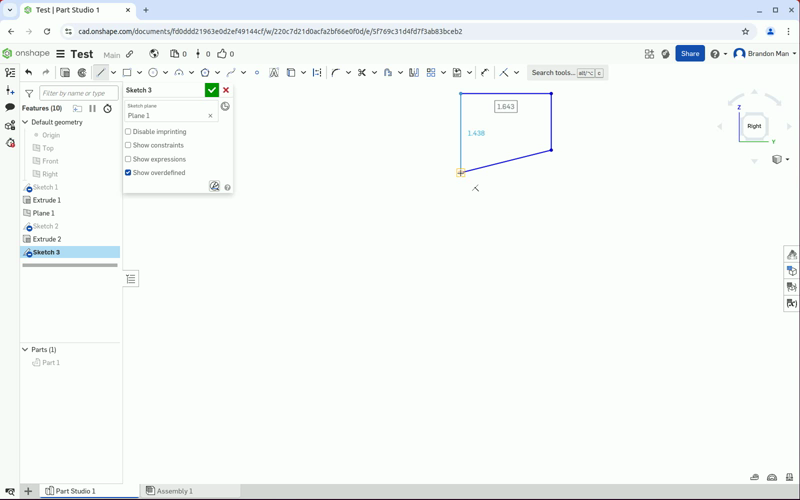
scroll(-6)
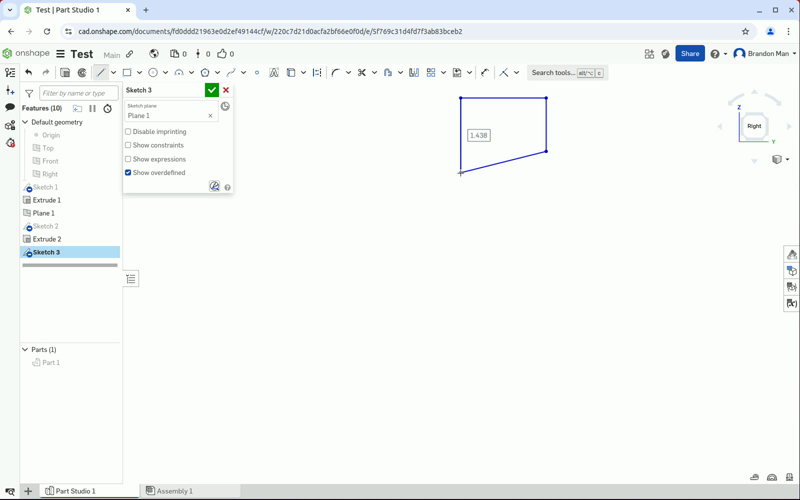
scroll(-6)
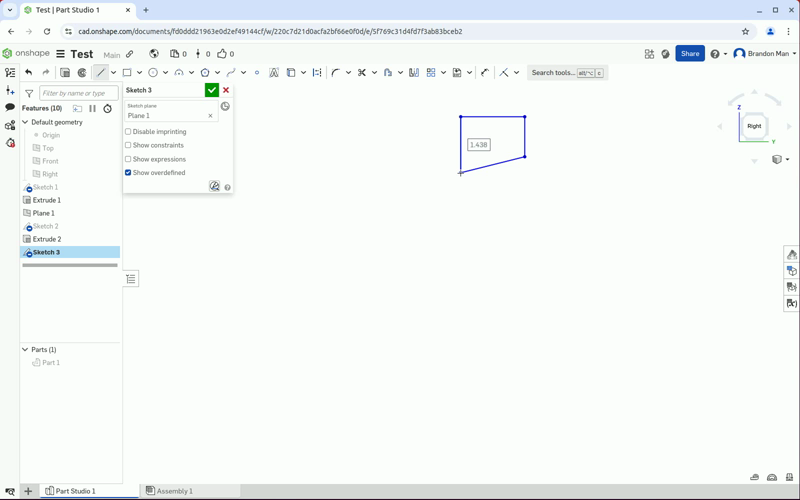
scroll(-6)
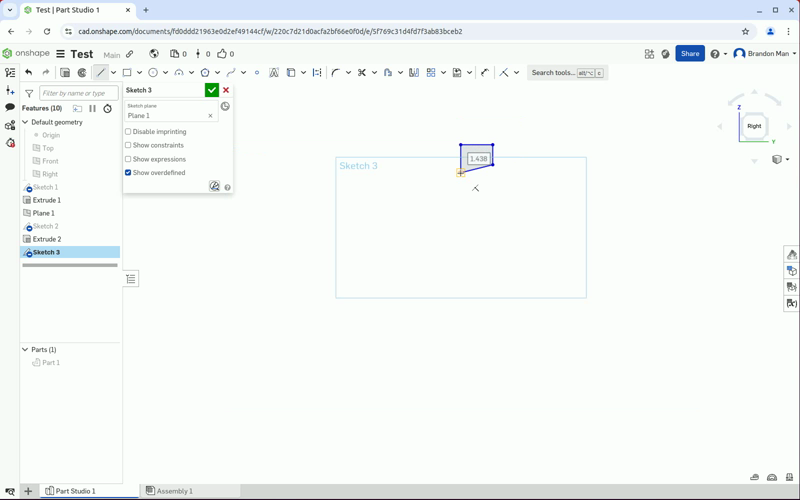
scroll(-6)
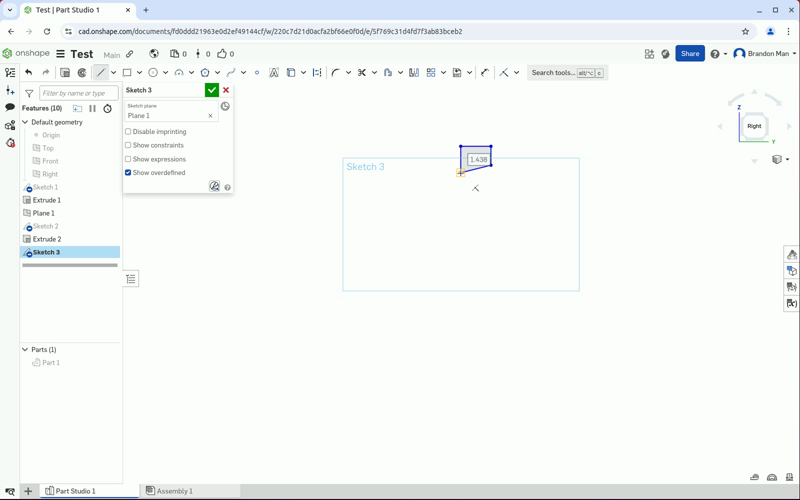
scroll(-6)
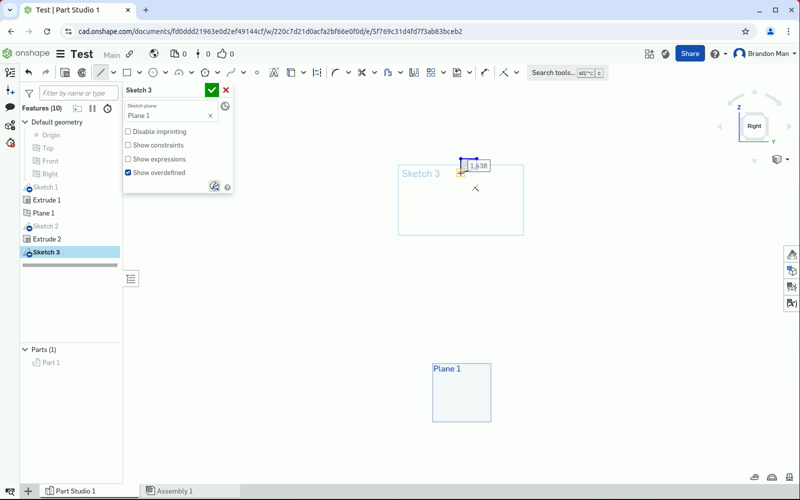
scroll(-6)
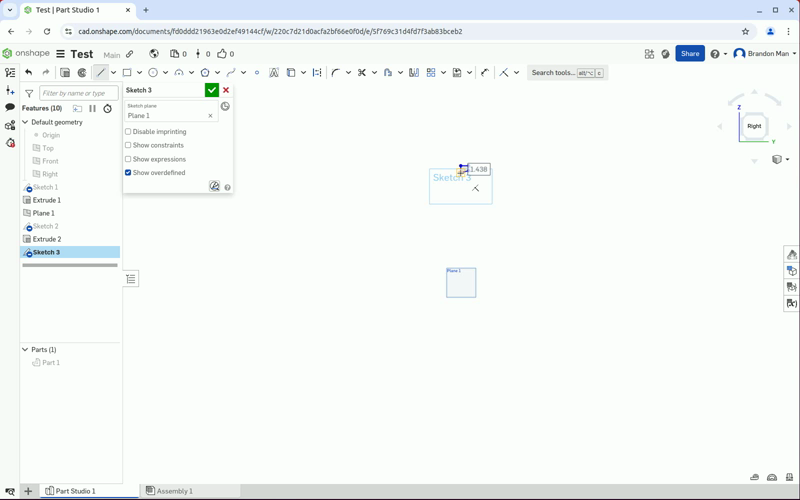
key(esc)
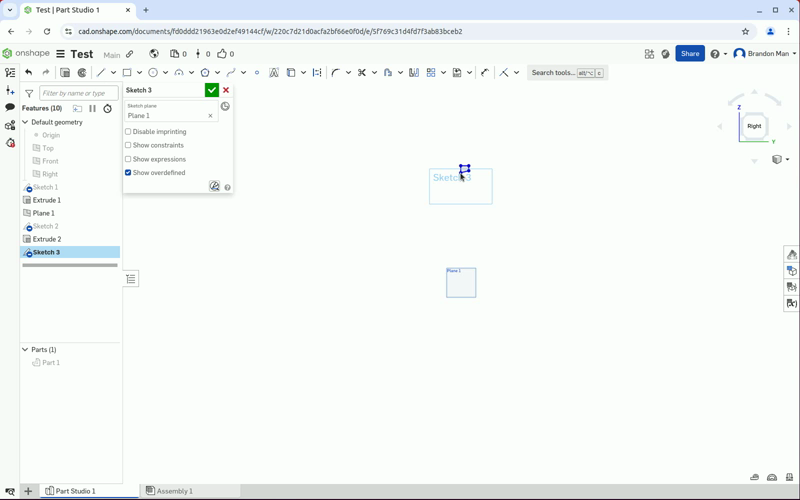
mouse_move(468, 167)
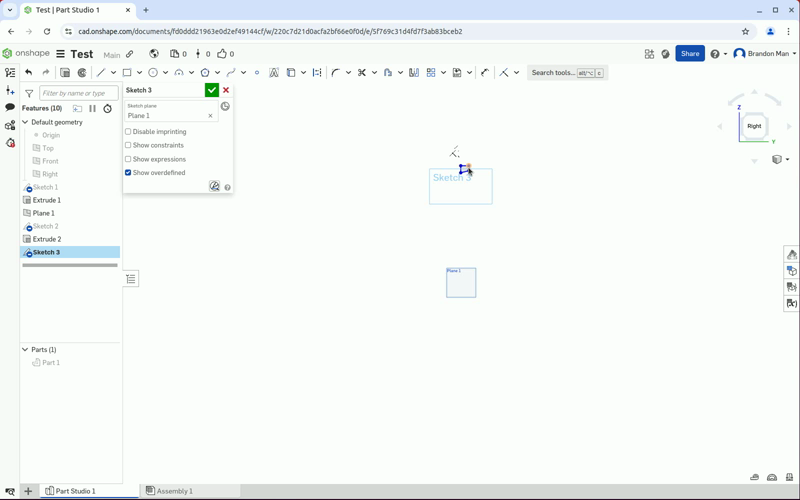
scroll(6)
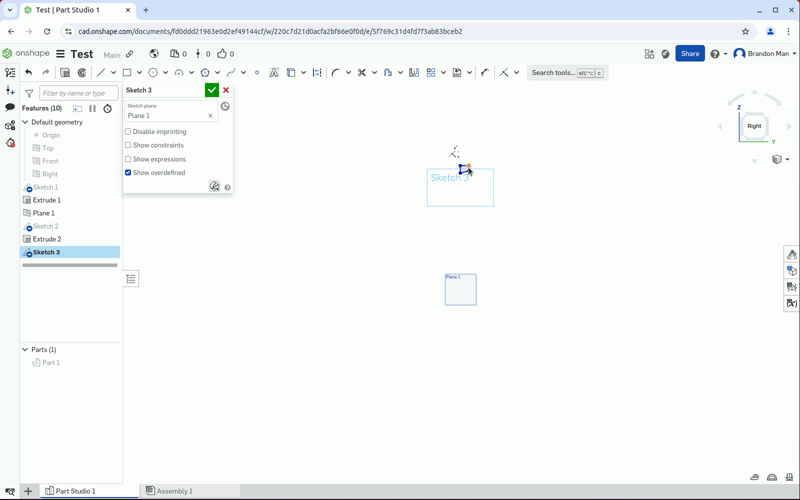
scroll(6)
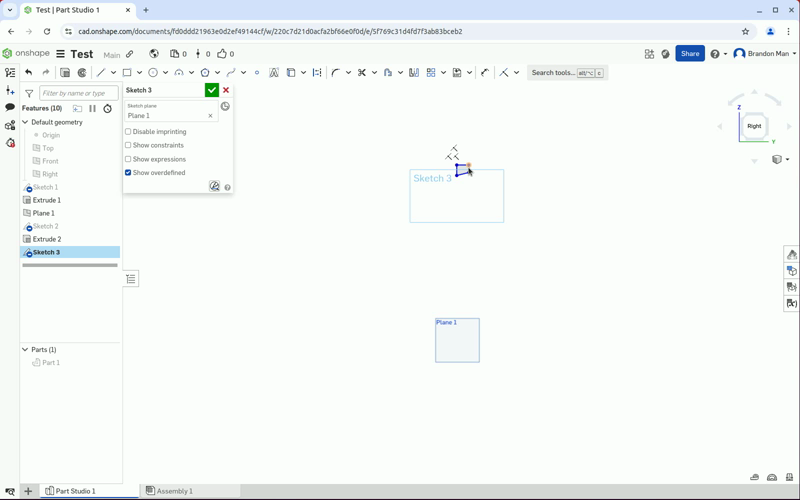
scroll(6)
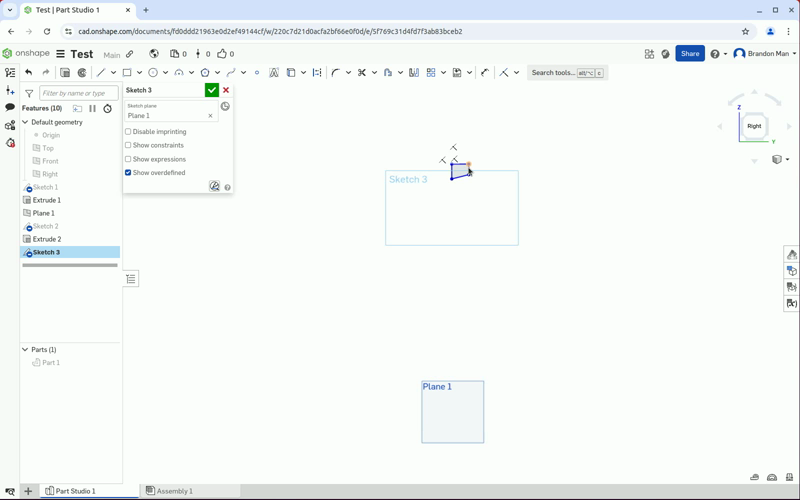
scroll(6)
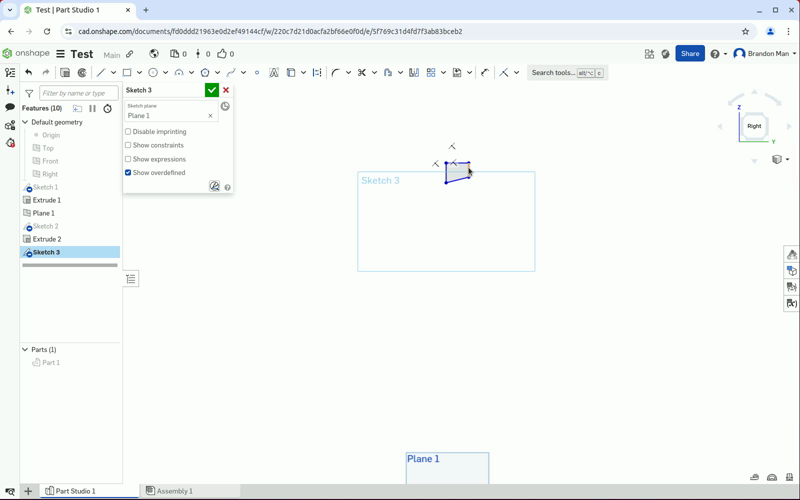
scroll(6)
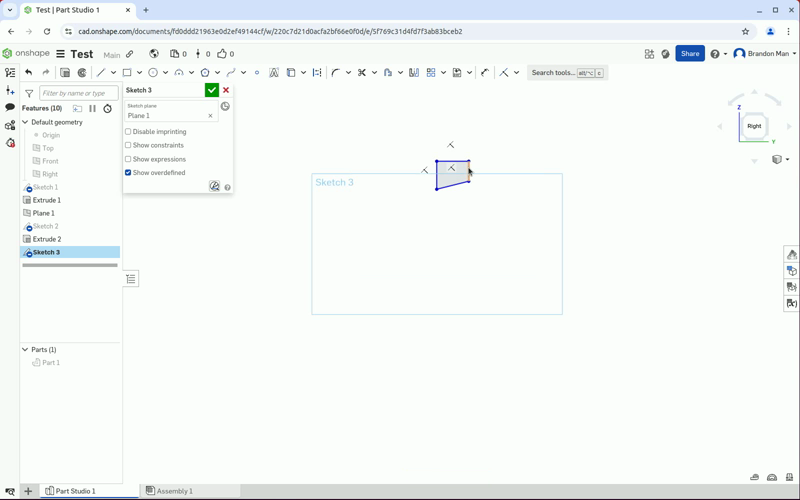
scroll(6)
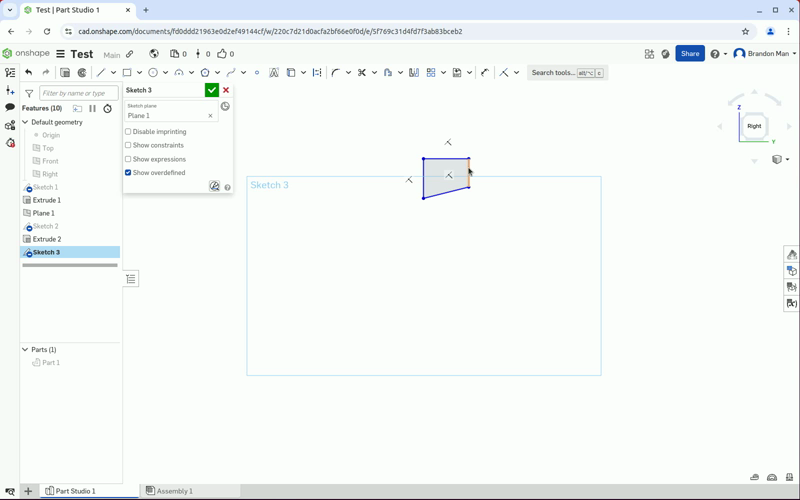
scroll(6)
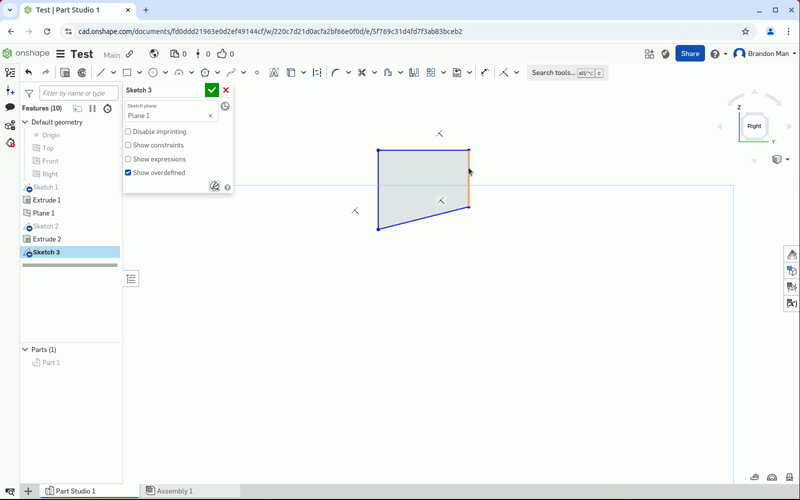
click(468, 167)
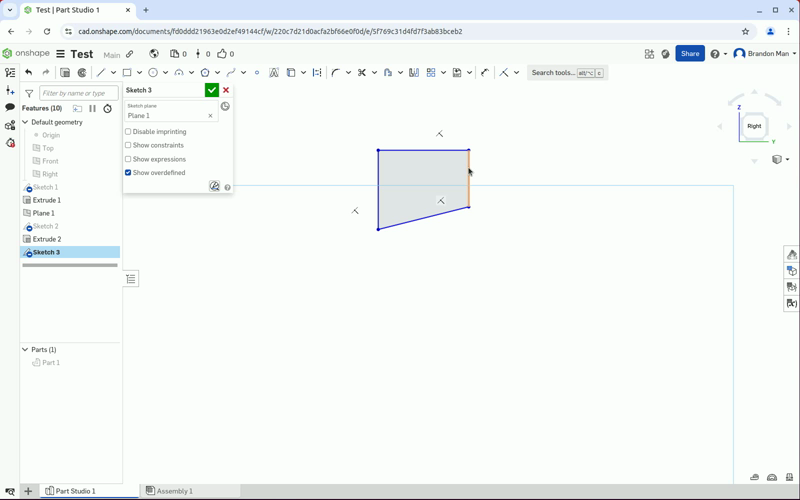
scroll(-6)
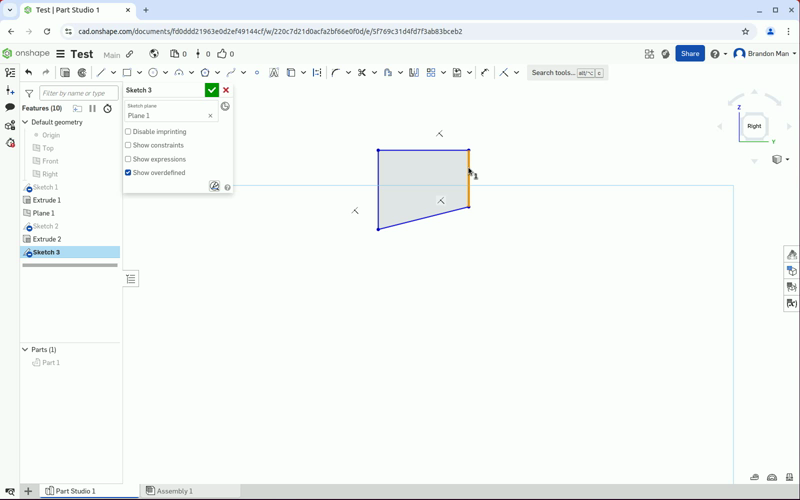
scroll(-6)
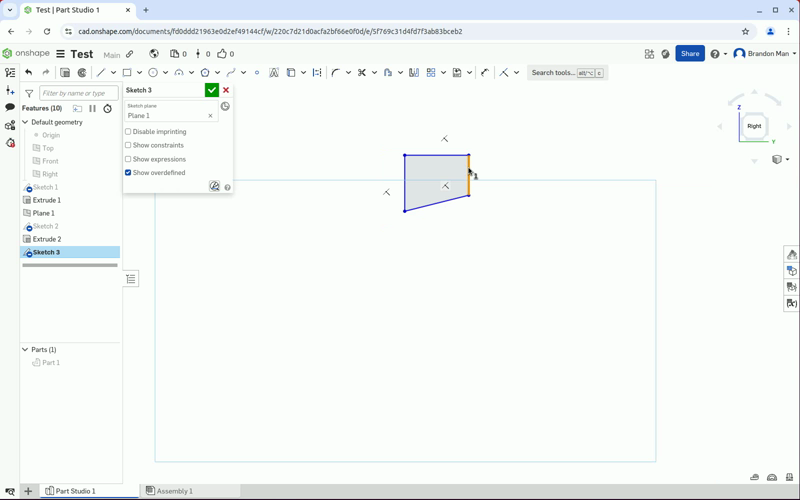
scroll(-6)
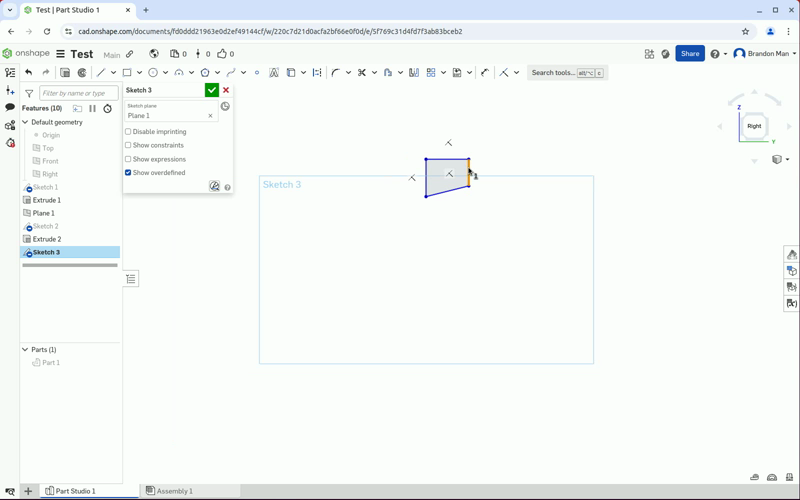
scroll(-6)
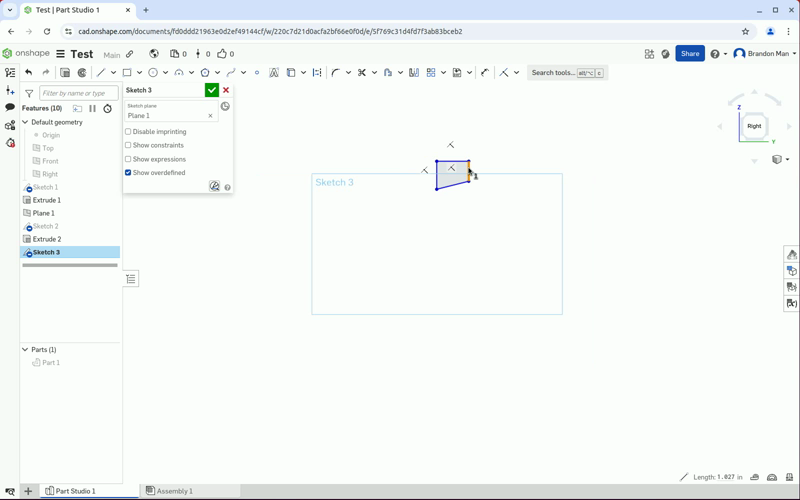
scroll(-6)
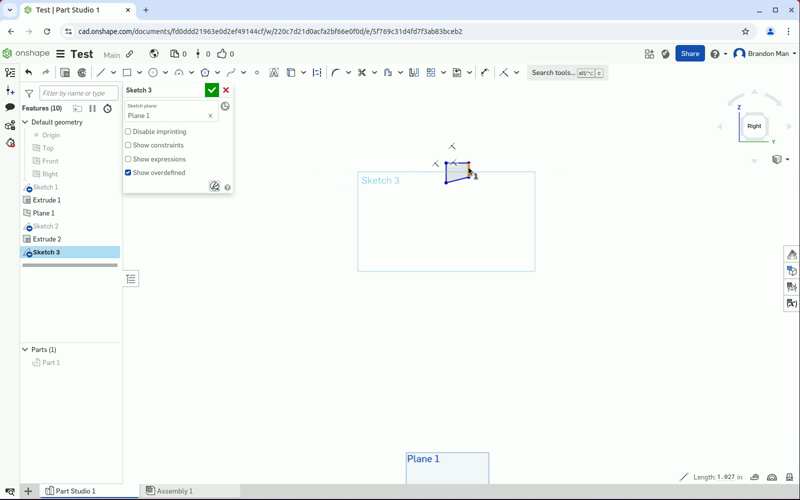
scroll(-6)
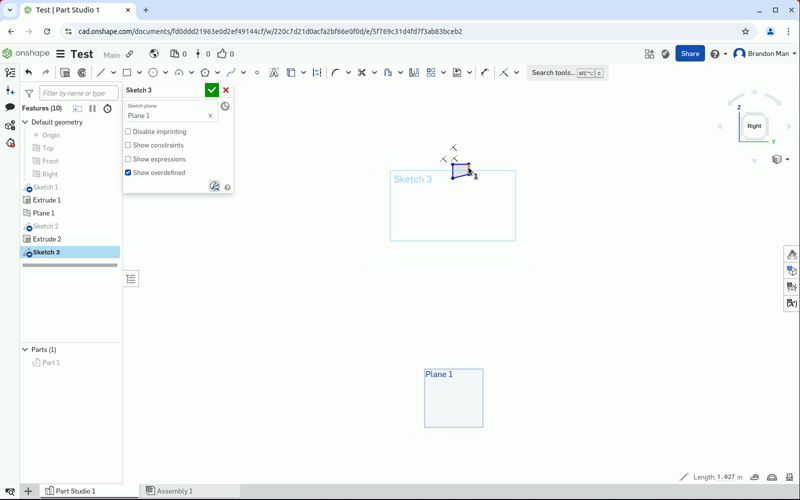
scroll(-6)
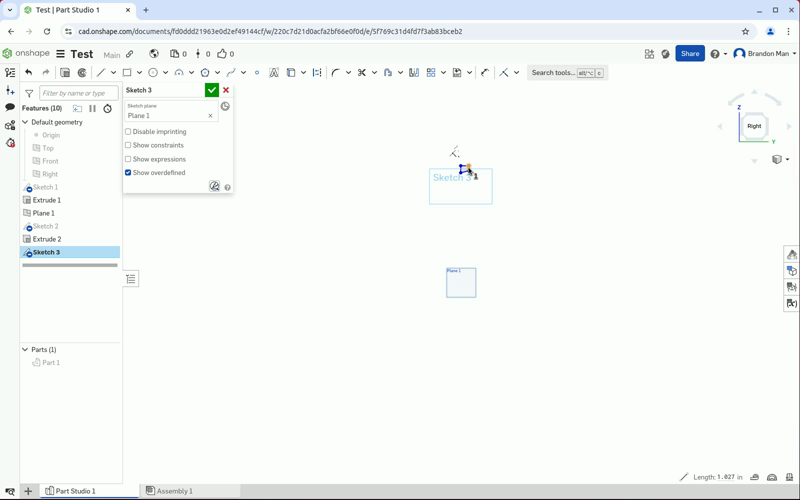
mouse_move(73, 352)
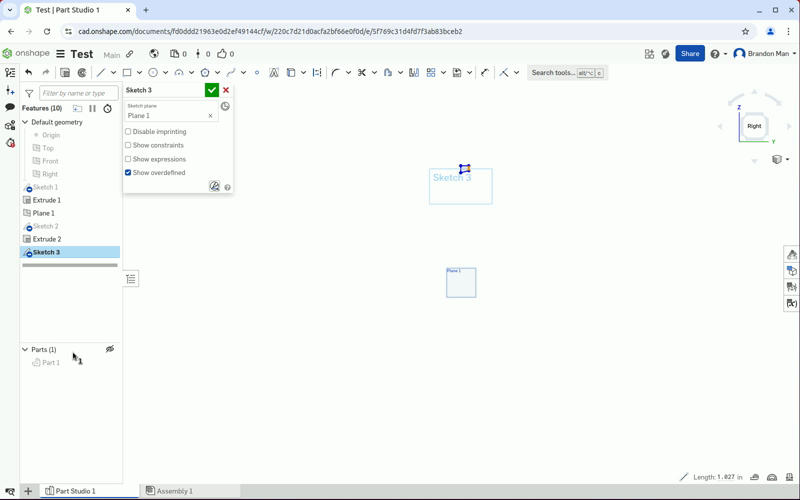
key(shift+y)
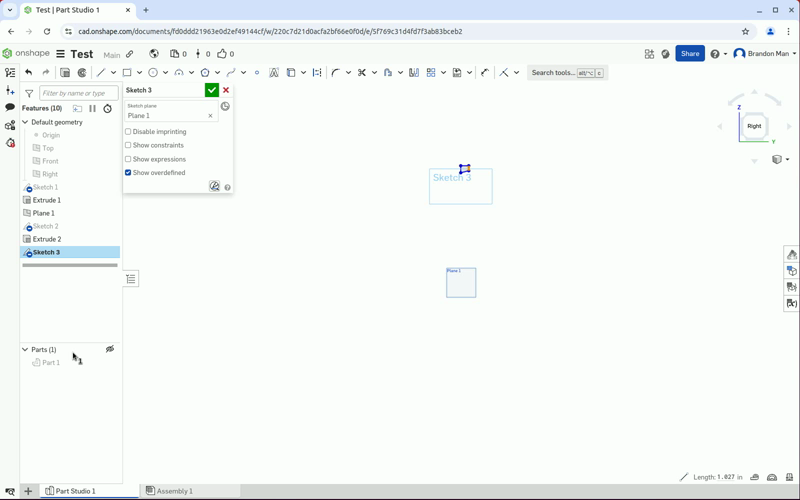
key(shift+e)
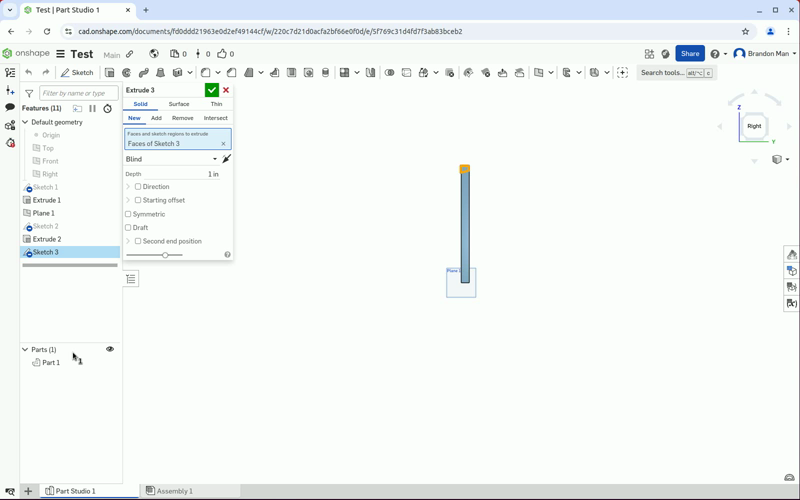
mouse_move(143, 106)
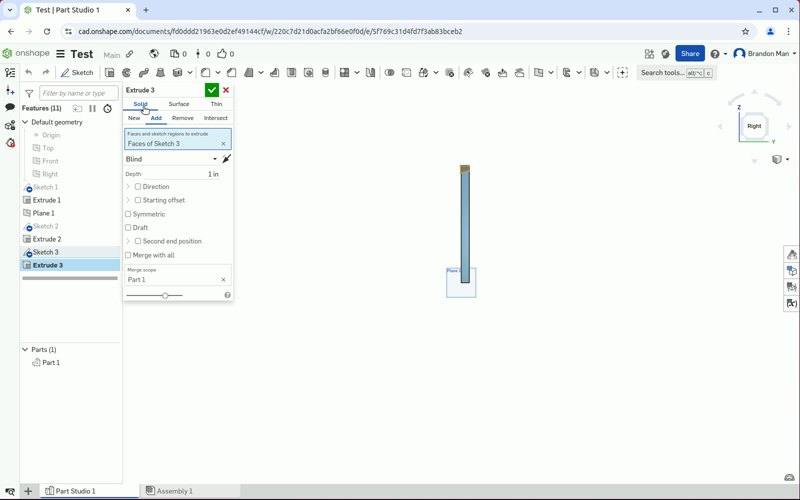
click(143, 106)
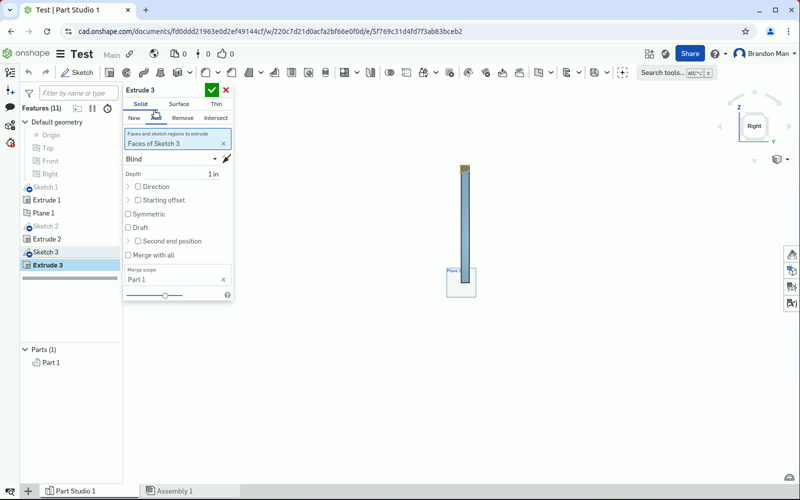
mouse_move(186, 120)
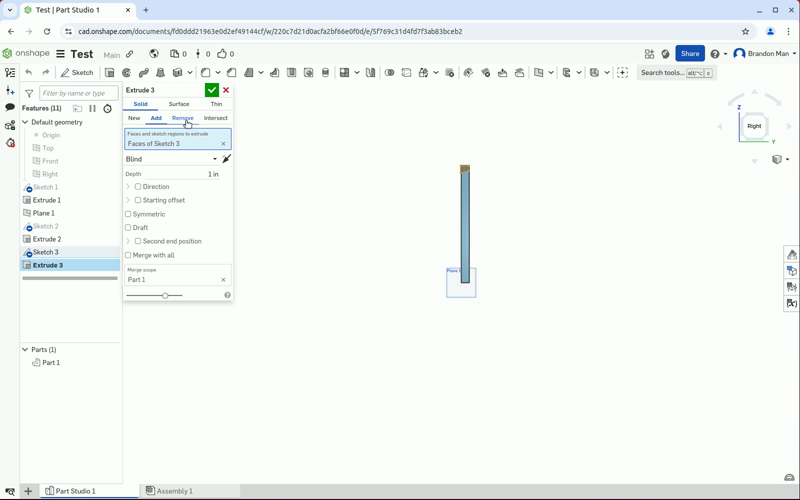
click(186, 120)
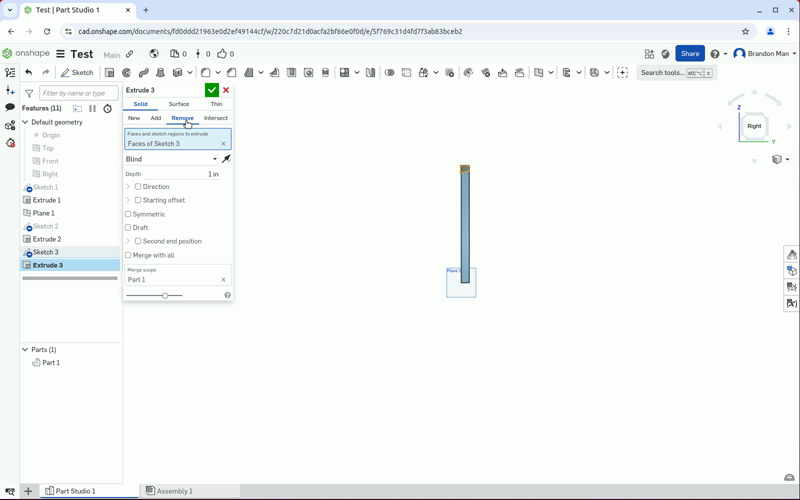
key(tab, 4)
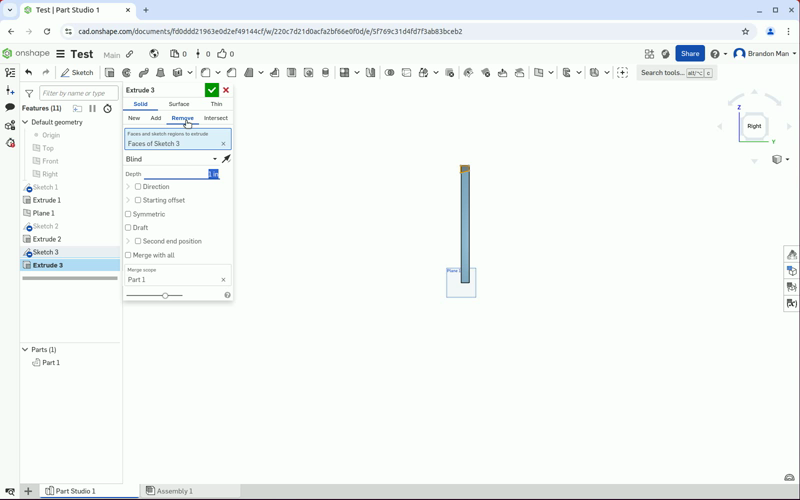
text(1.685)
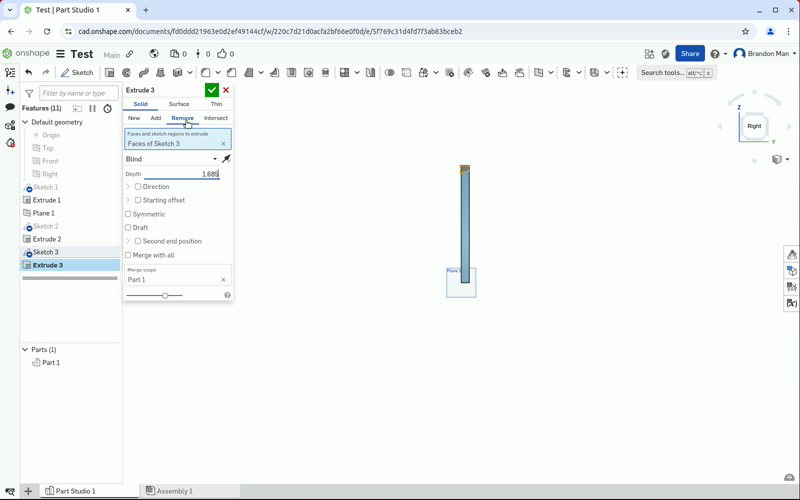
key(tab, 6)
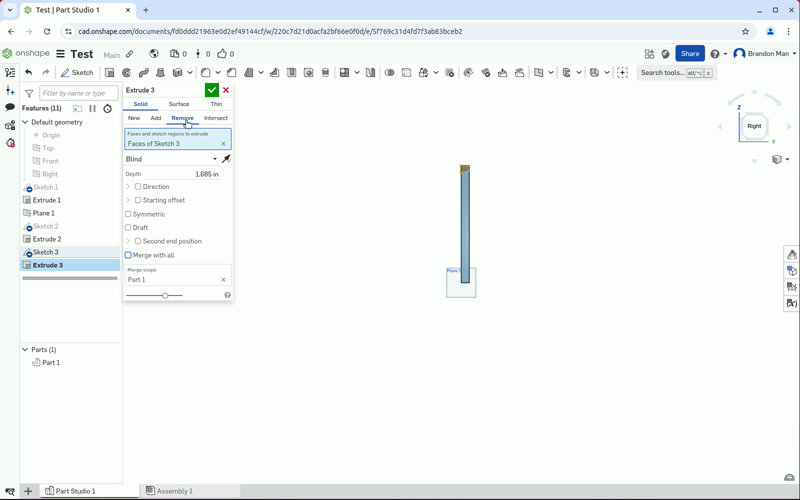
key(space)
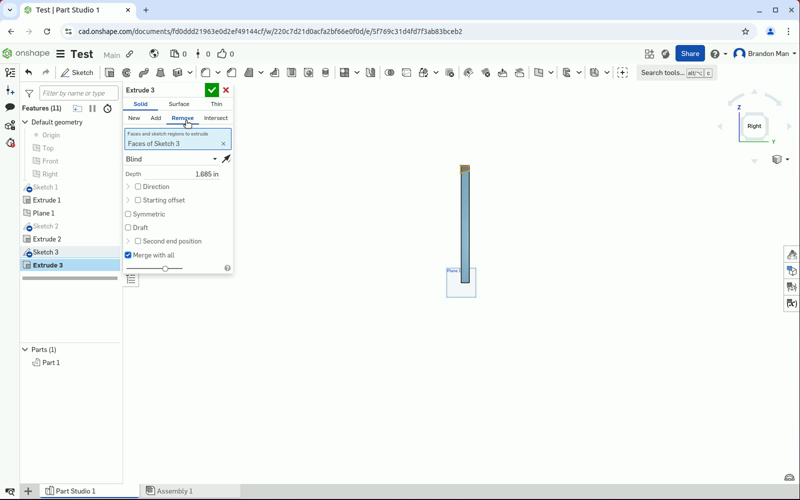
key(enter)
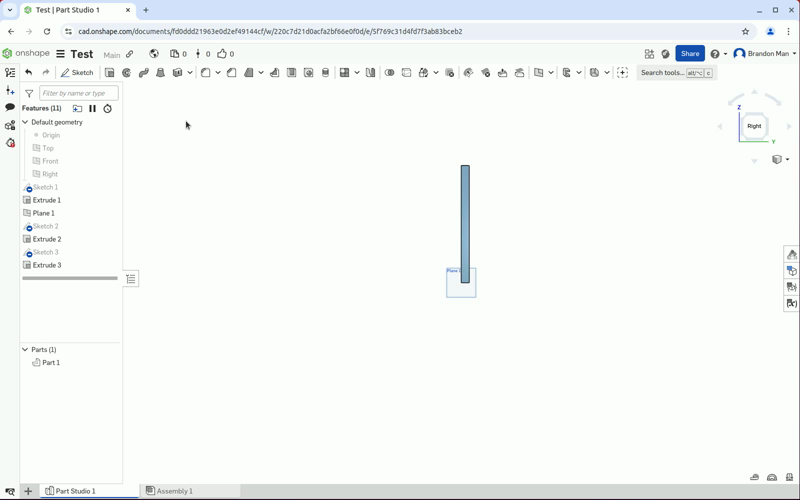
key(shift+h)
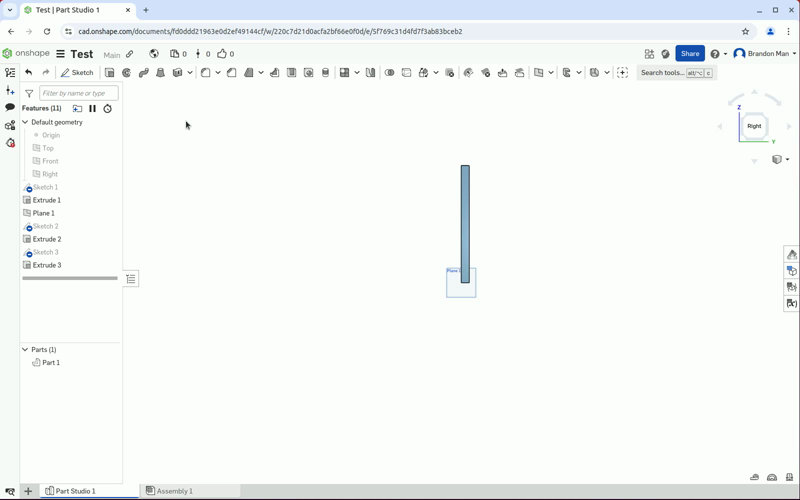
key(shift+h)
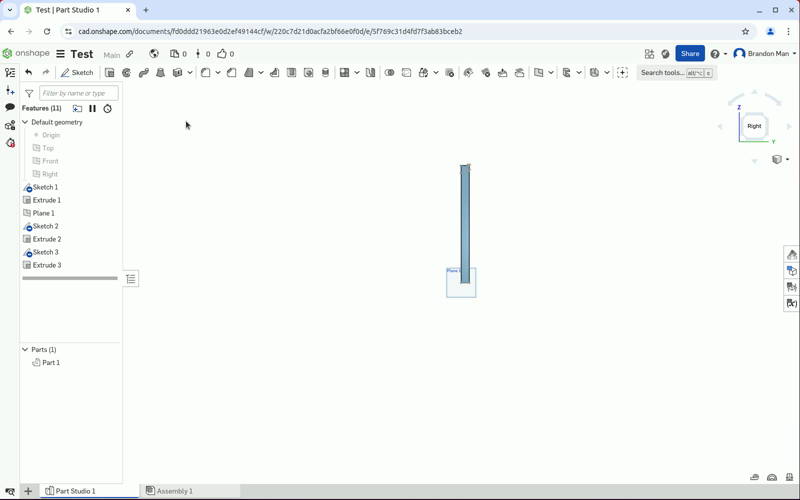
key(shift+7)
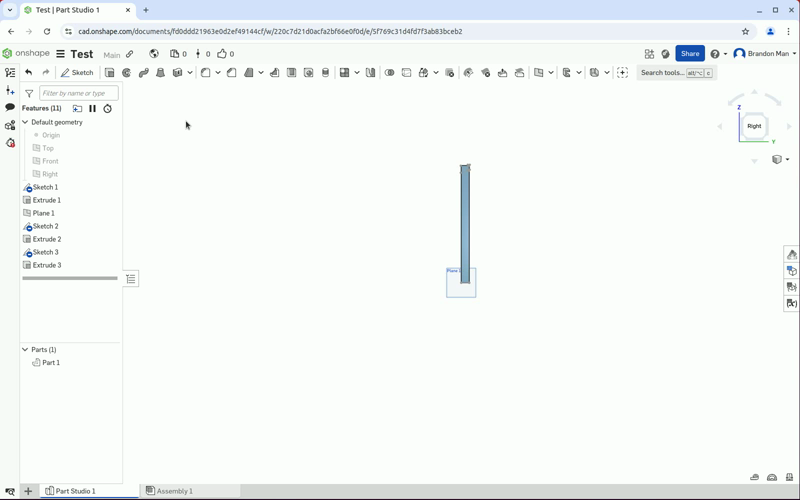
key(right, 2)
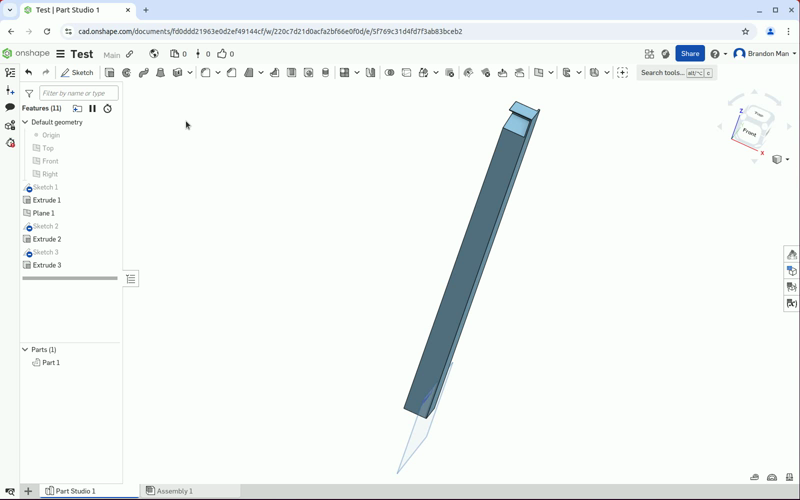
key(down, 2)
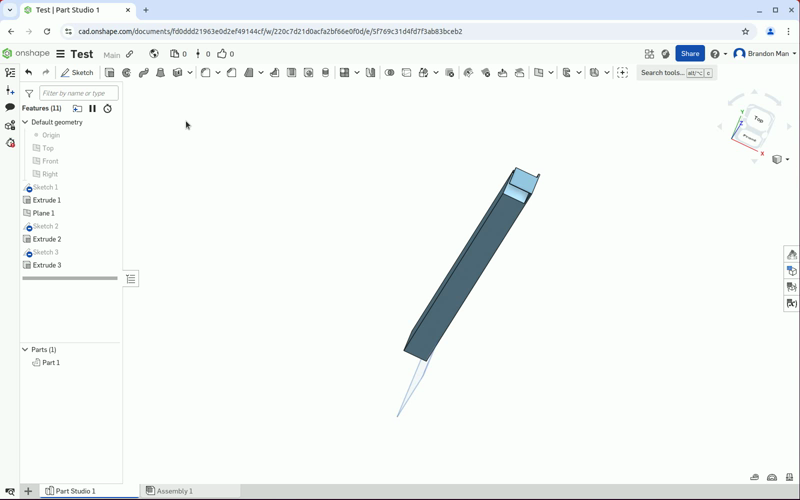
key(up, 2)
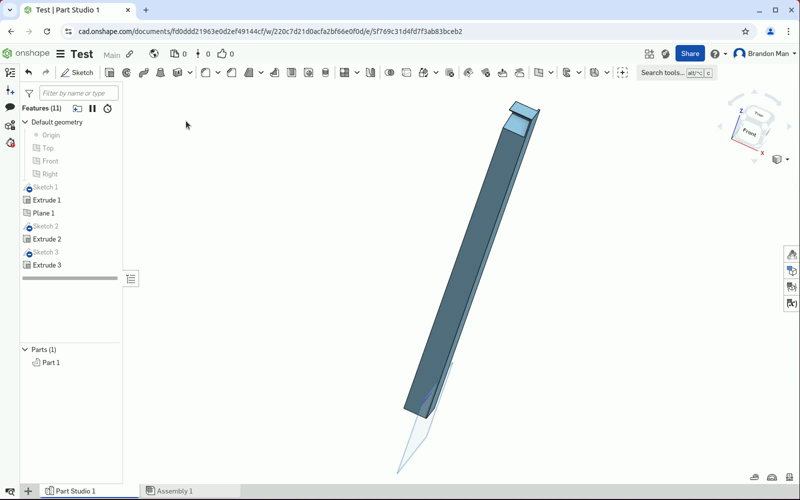
key(left, 2)
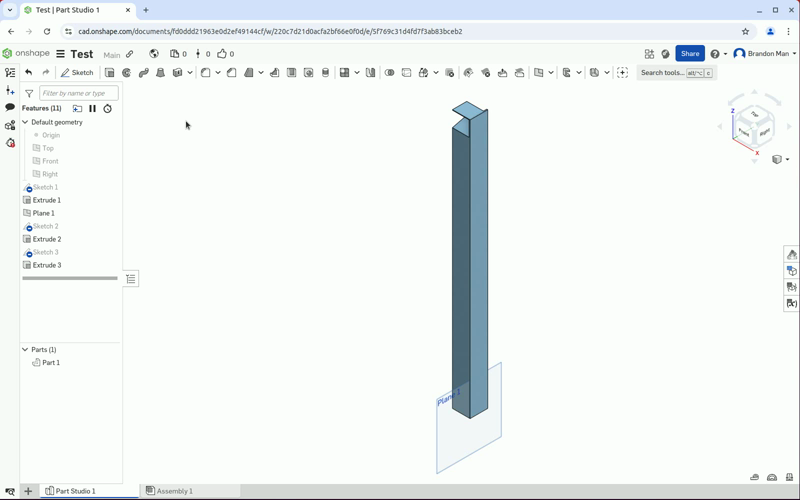
mouse_move(73, 189)
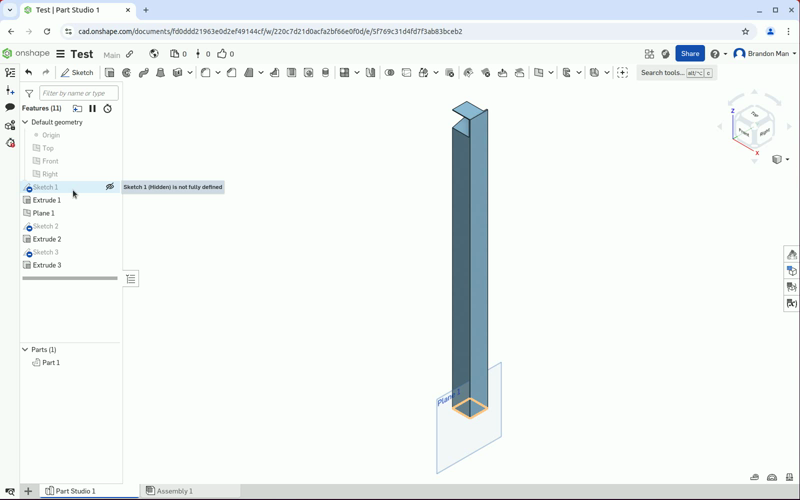
click(73, 189)